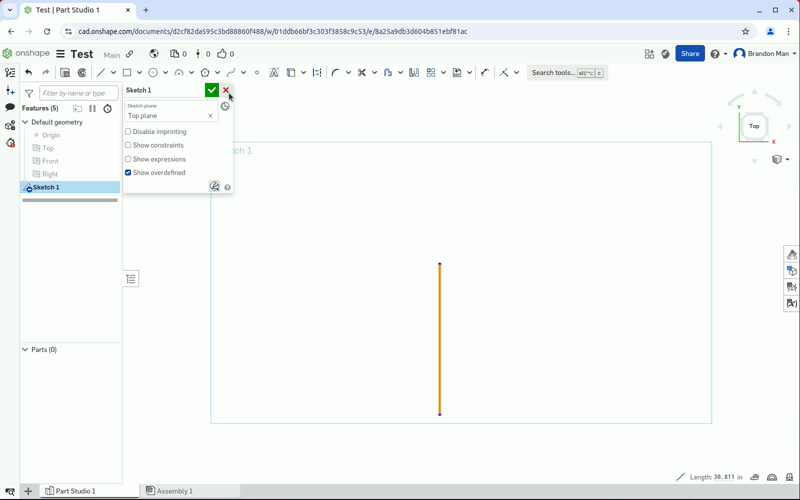
key(shift+h)
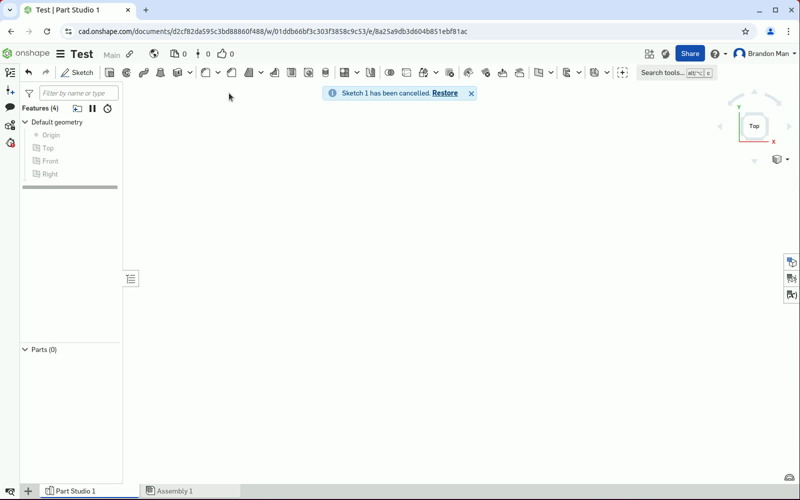
mouse_move(73, 352)
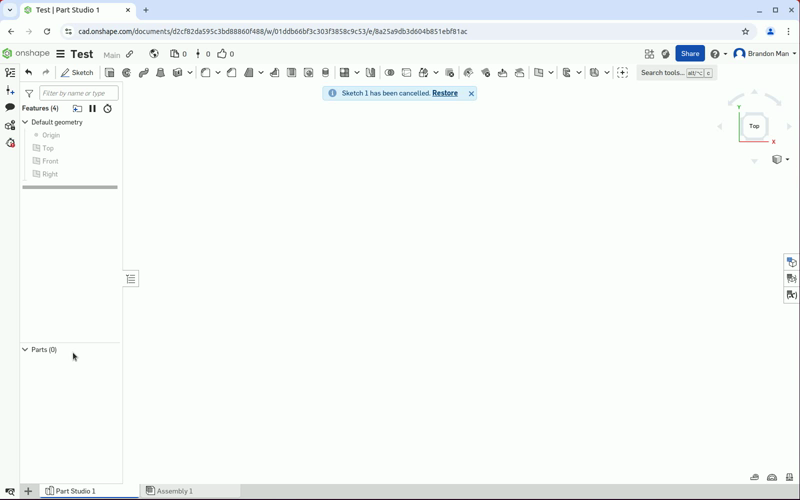
key(y)
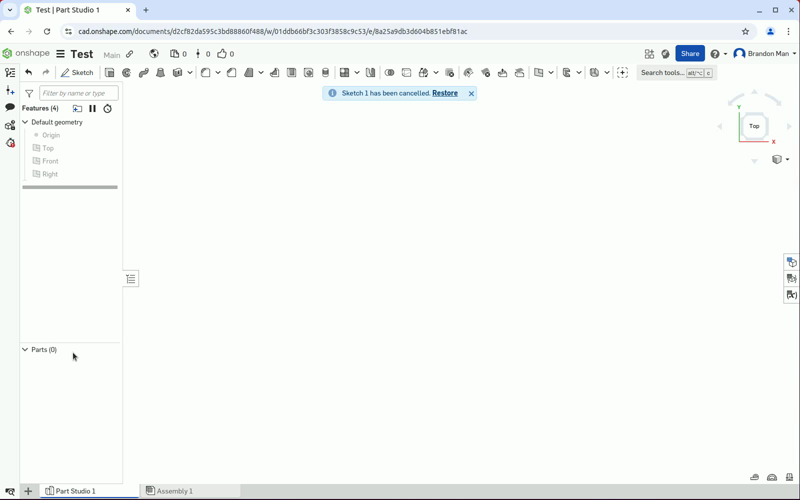
key(shift+p)
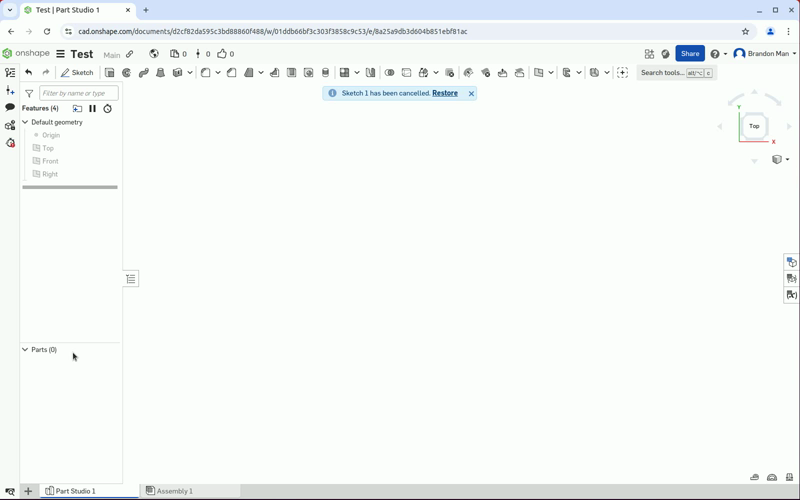
key(space)
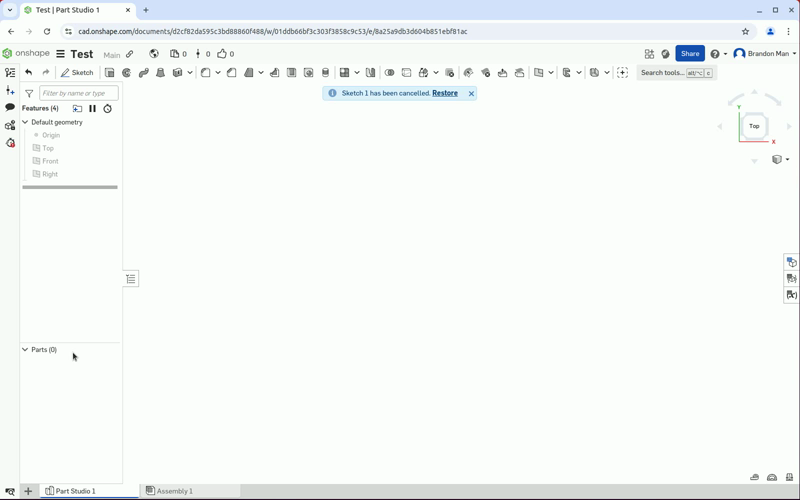
key_down(shift)
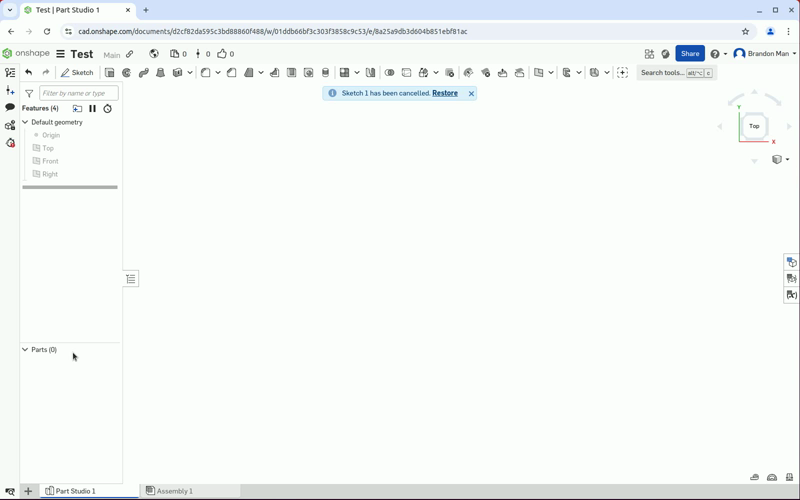
key(up)
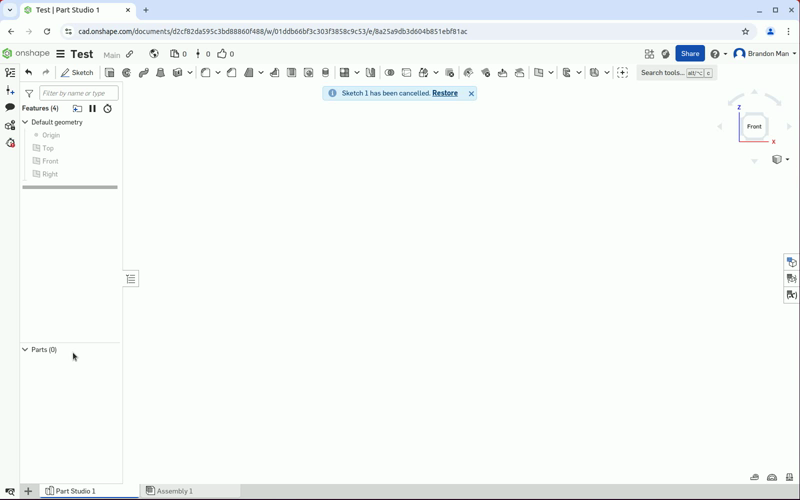
key_up(shift)
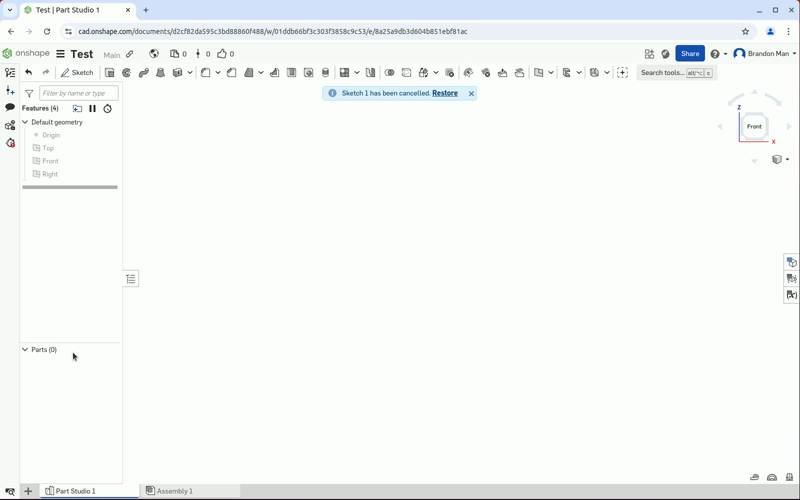
key(space)
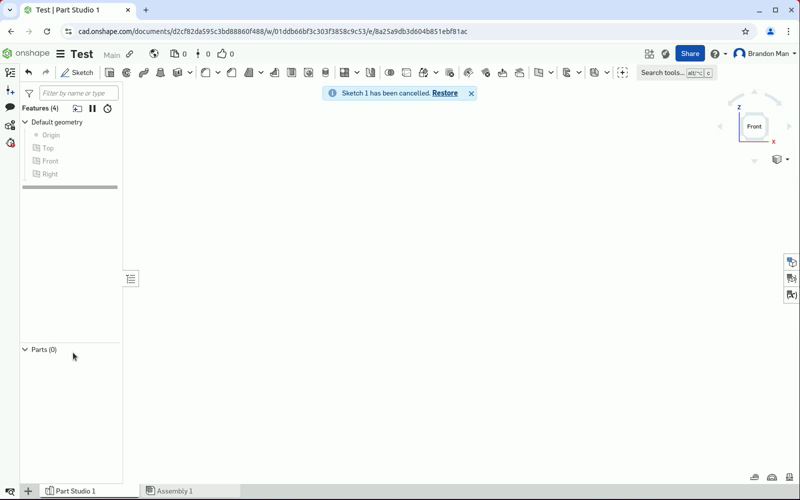
key_down(shift)
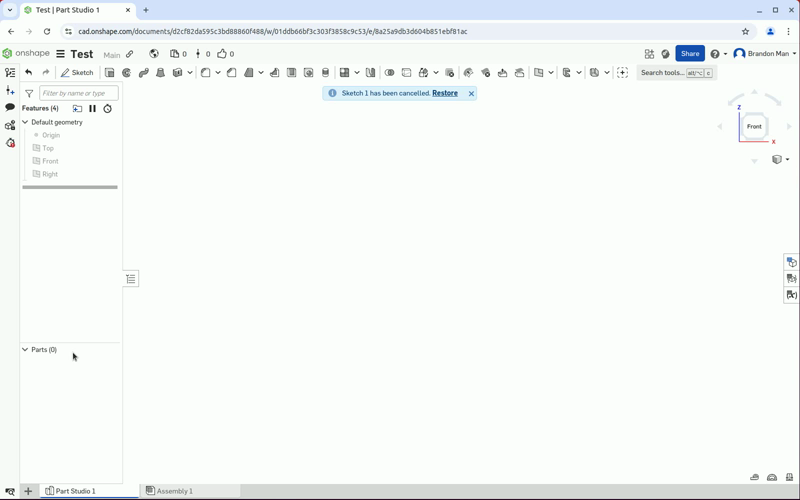
key(left)
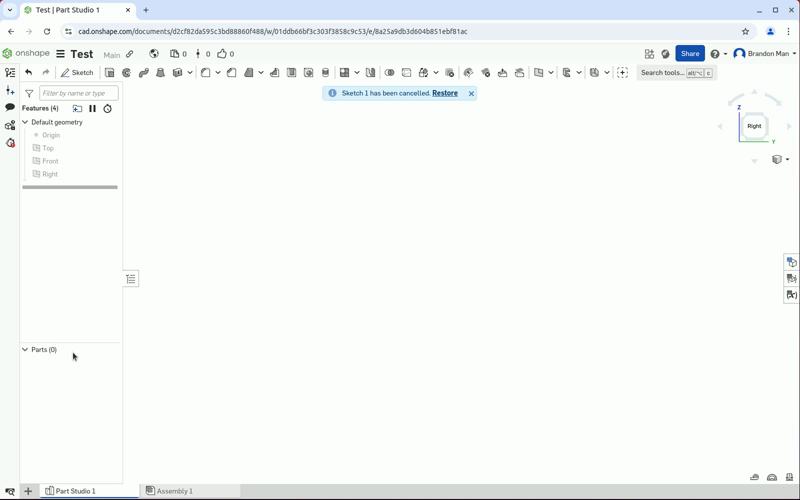
key_up(shift)
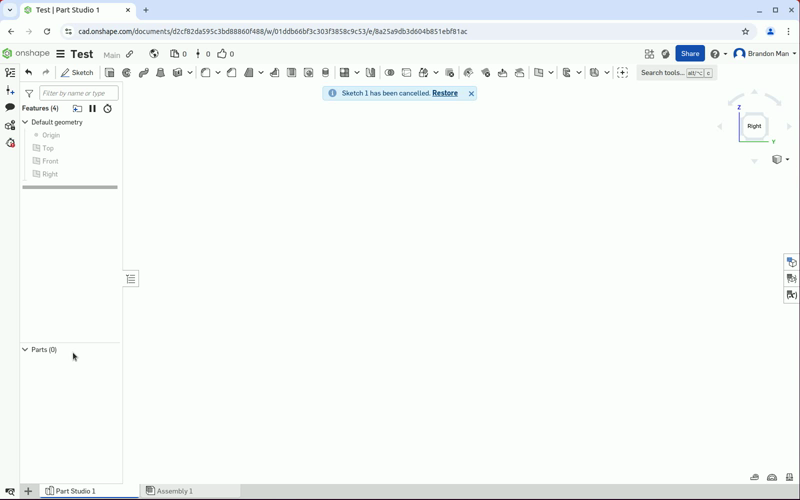
mouse_move(73, 352)
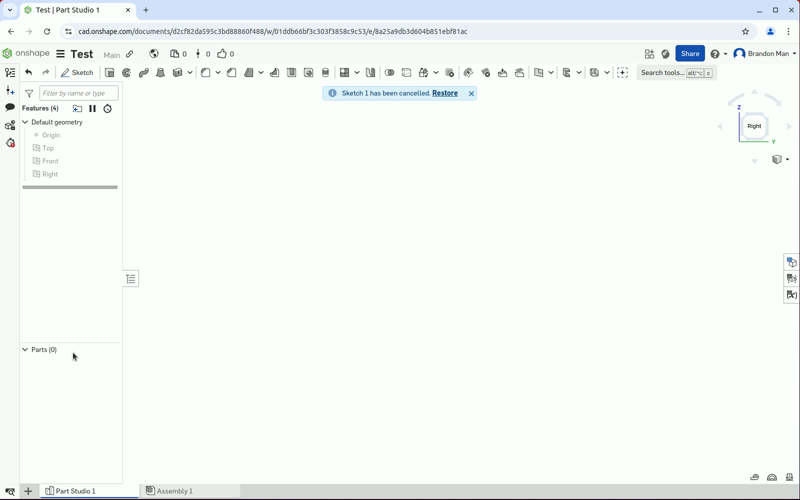
key(shift+y)
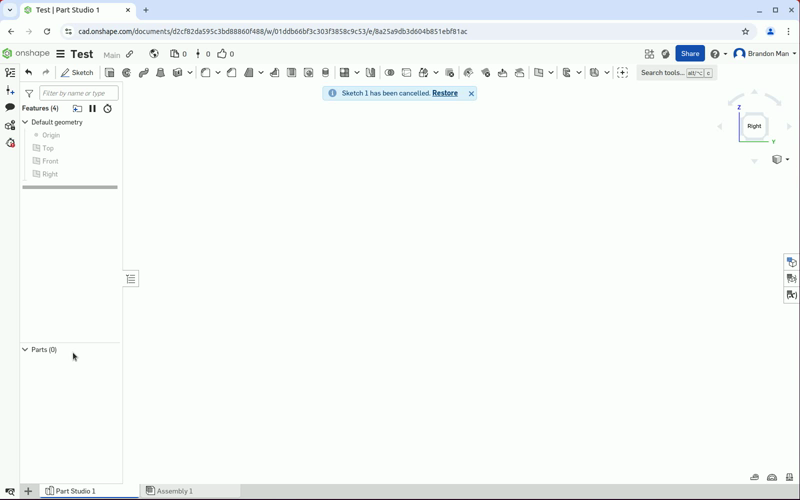
key(shift+s)
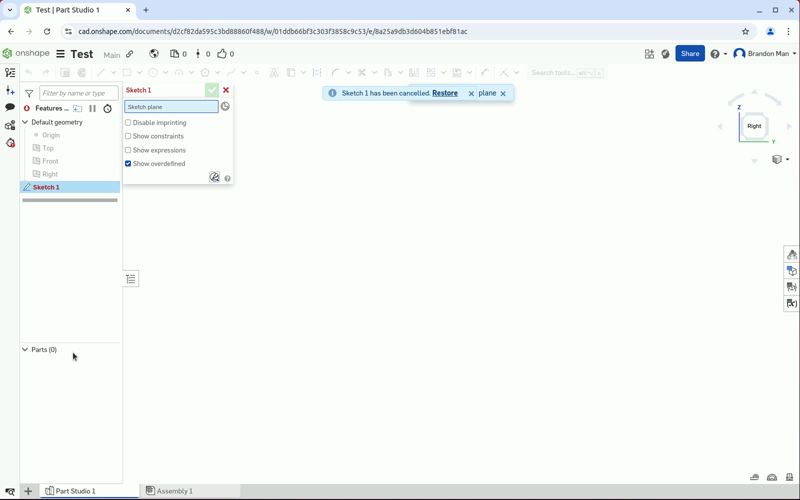
mouse_move(73, 176)
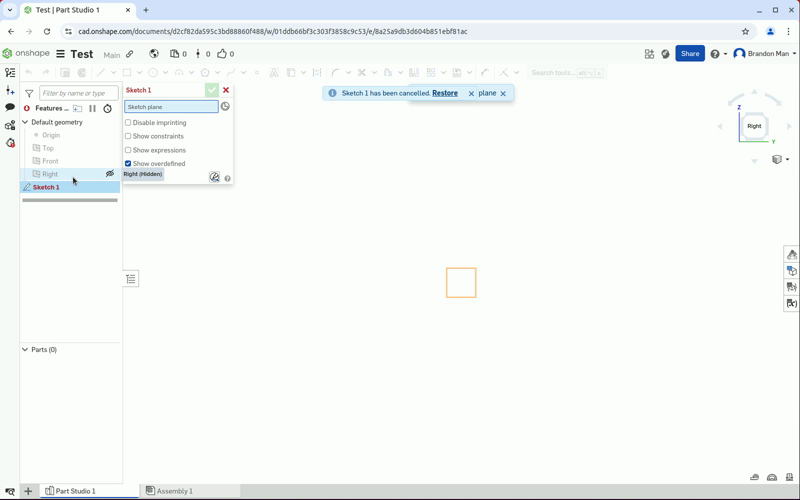
click(73, 176)
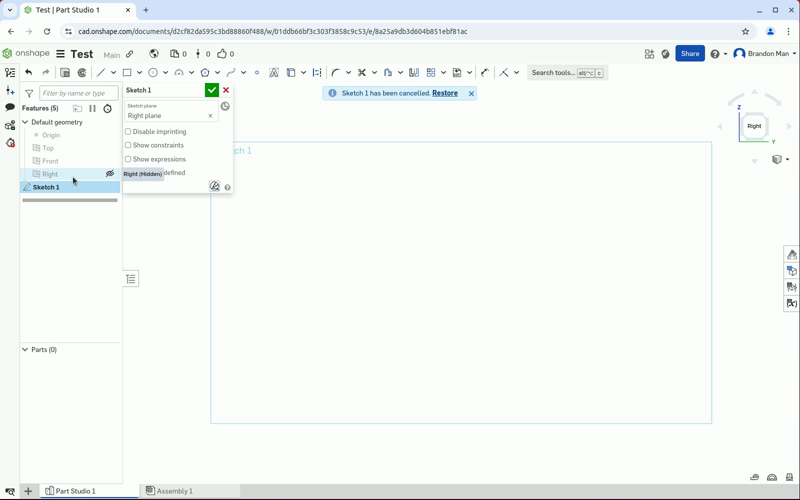
mouse_move(73, 352)
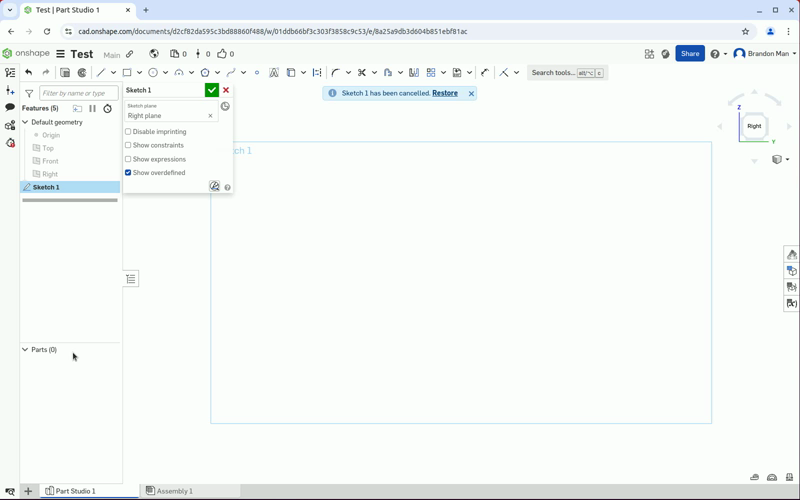
key(y)
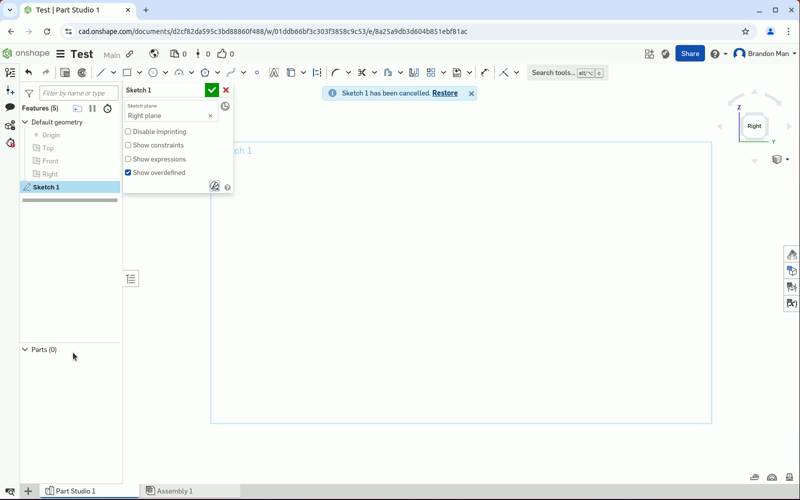
key(c)
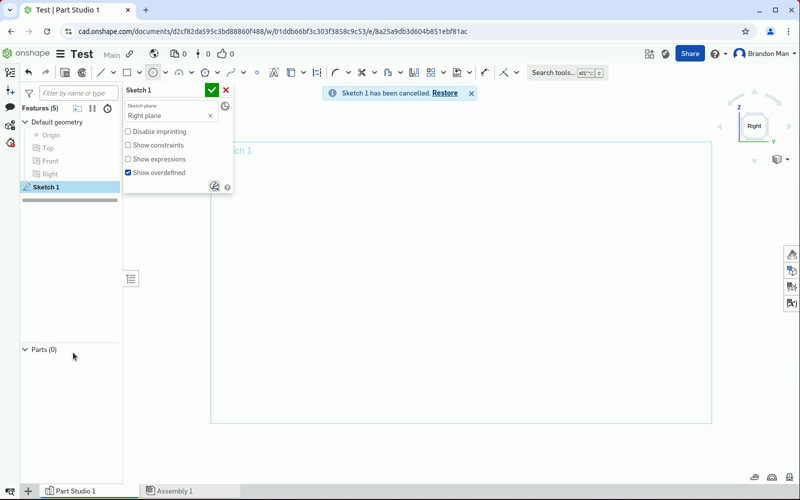
key_down(shift)
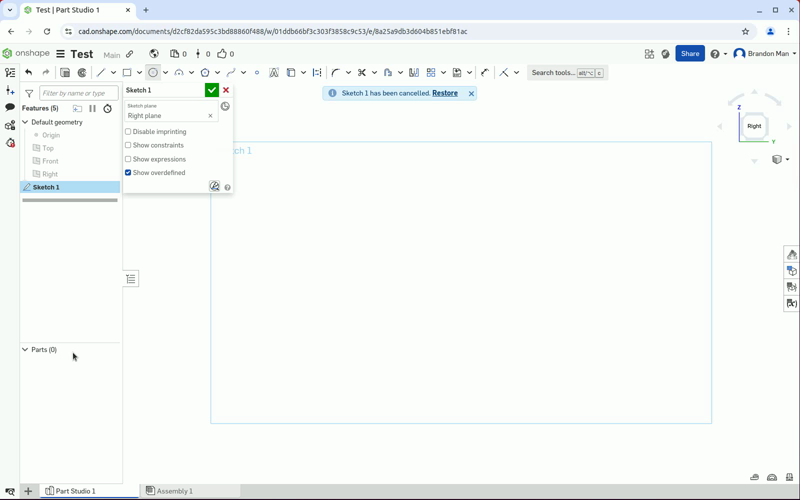
mouse_move(461, 282)
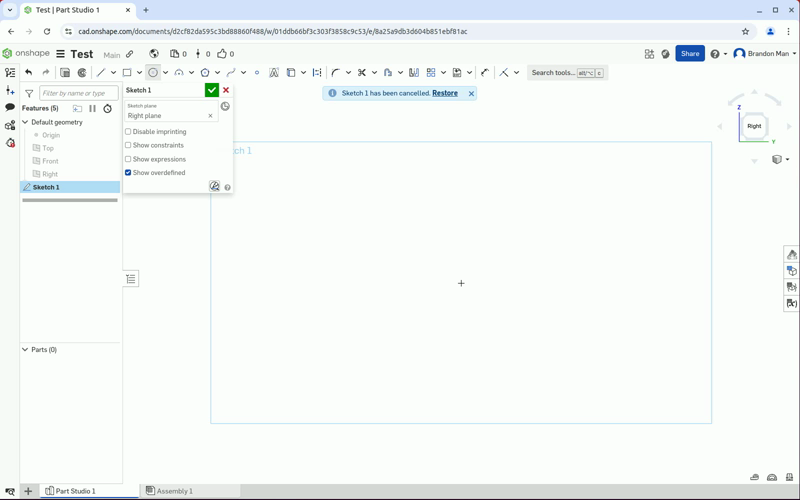
click(461, 282)
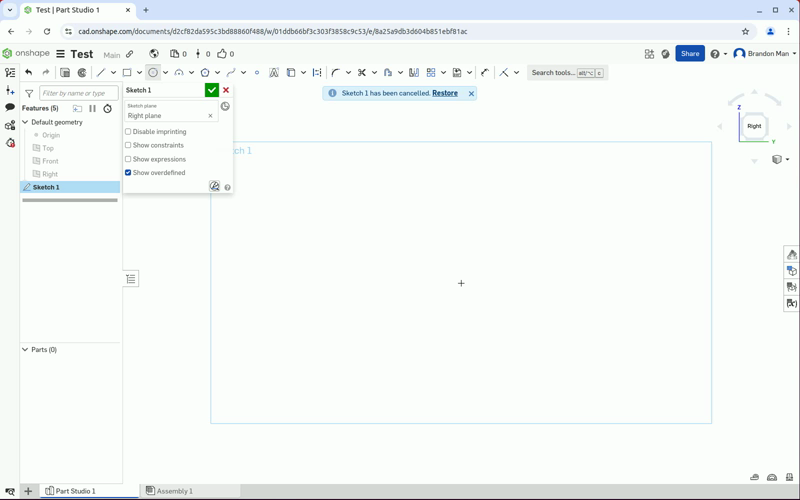
key_up(shift)
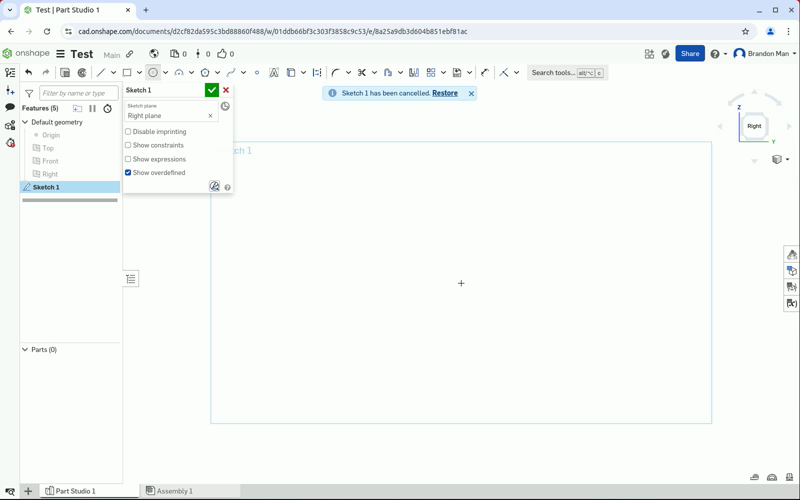
mouse_move(499, 282)
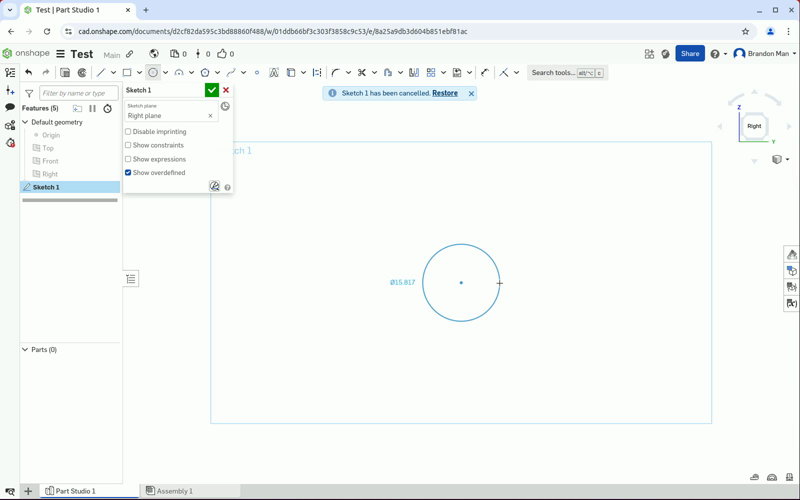
click(499, 282)
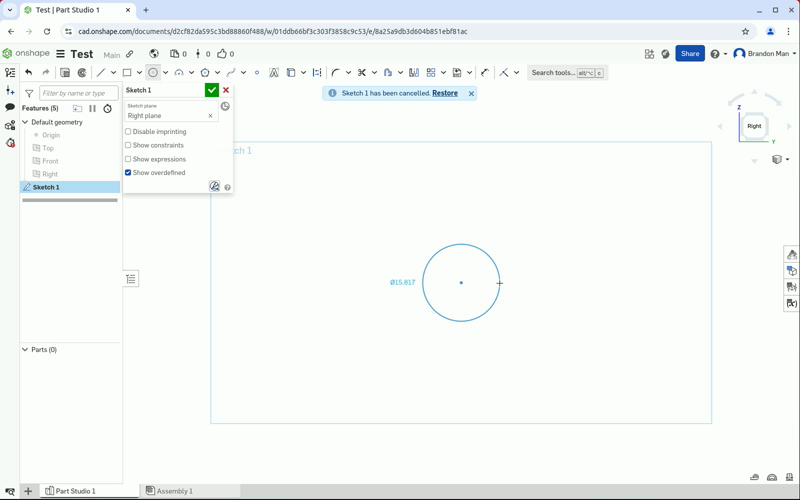
key(esc)
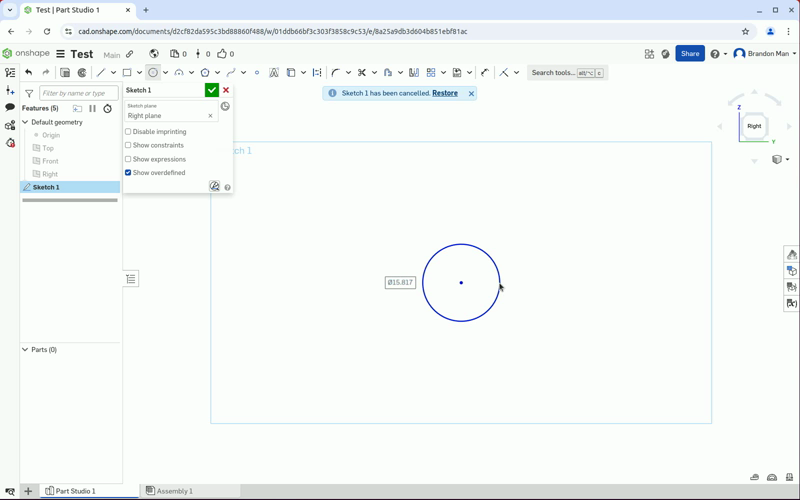
mouse_move(496, 279)
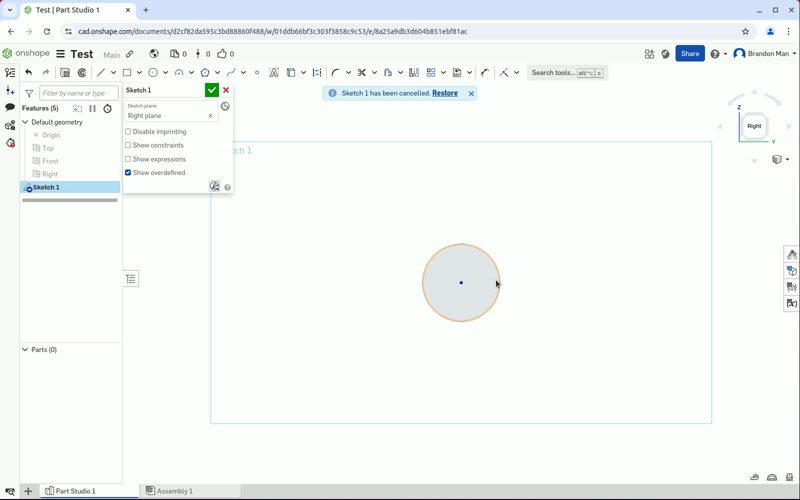
click(496, 279)
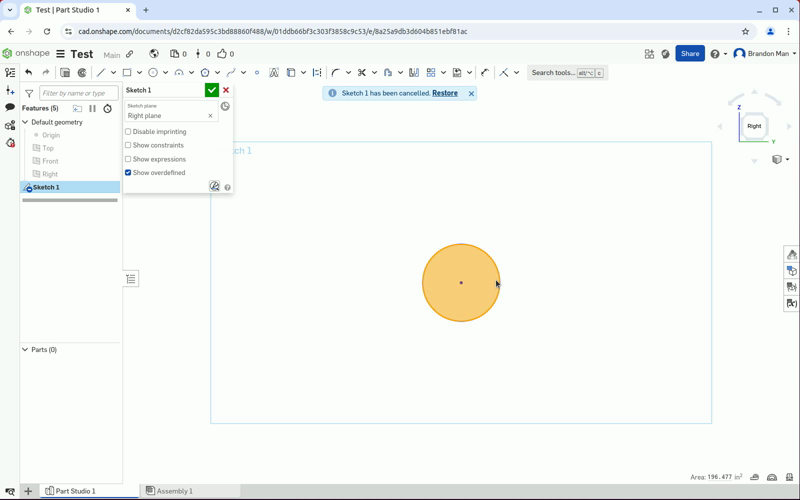
mouse_move(73, 352)
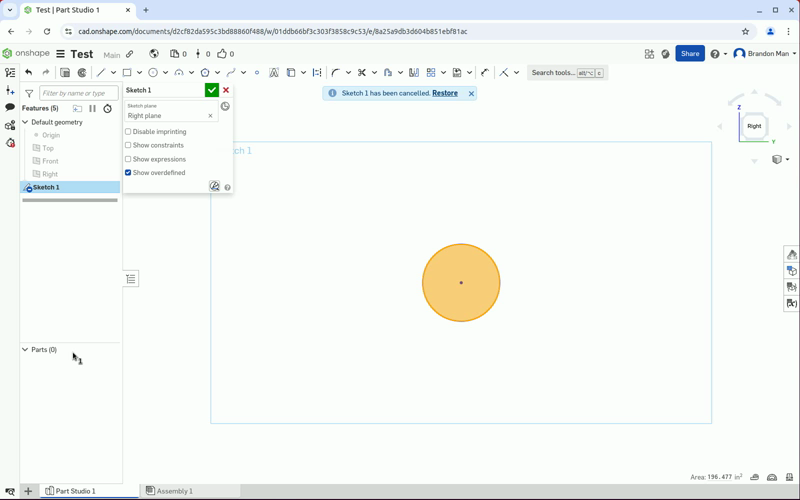
key(shift+y)
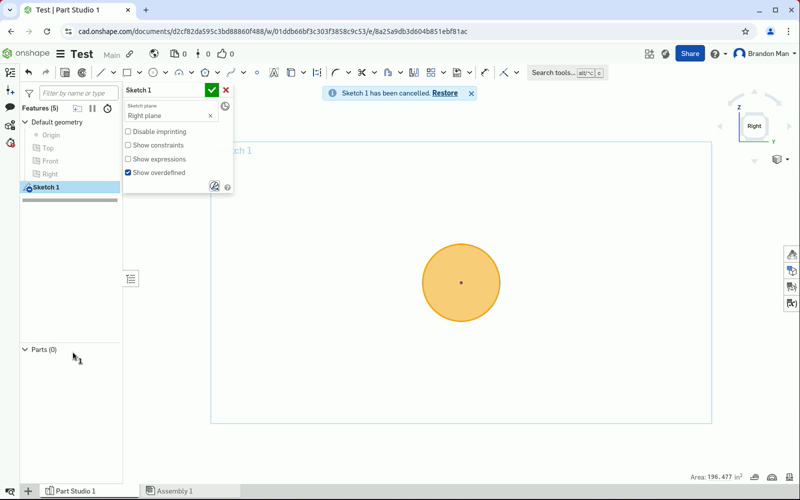
key(shift+e)
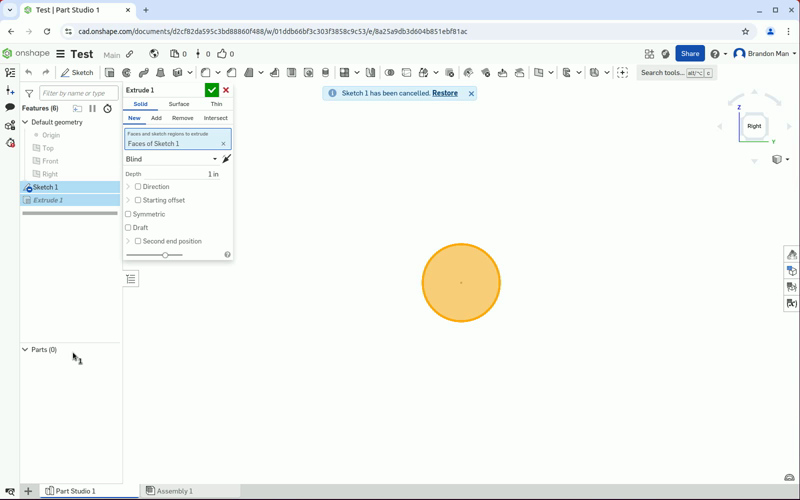
mouse_move(143, 106)
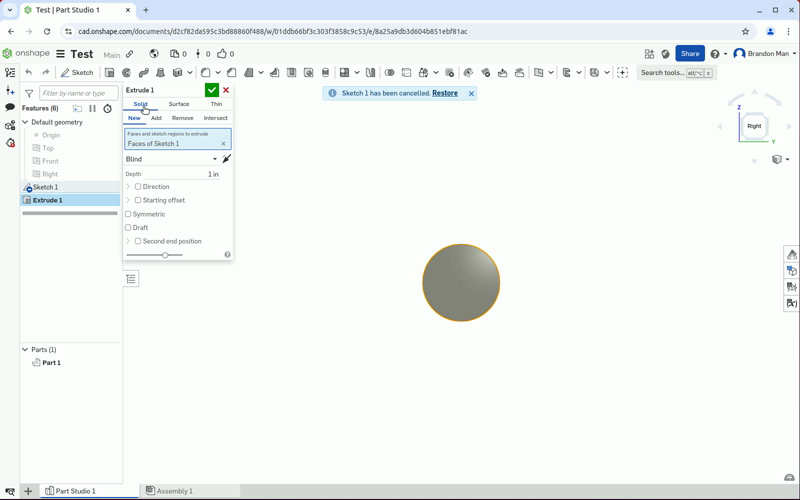
click(143, 106)
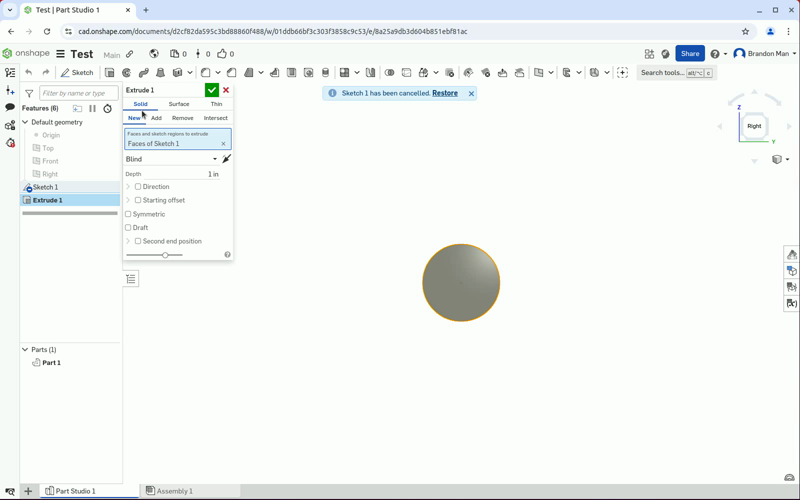
mouse_move(137, 120)
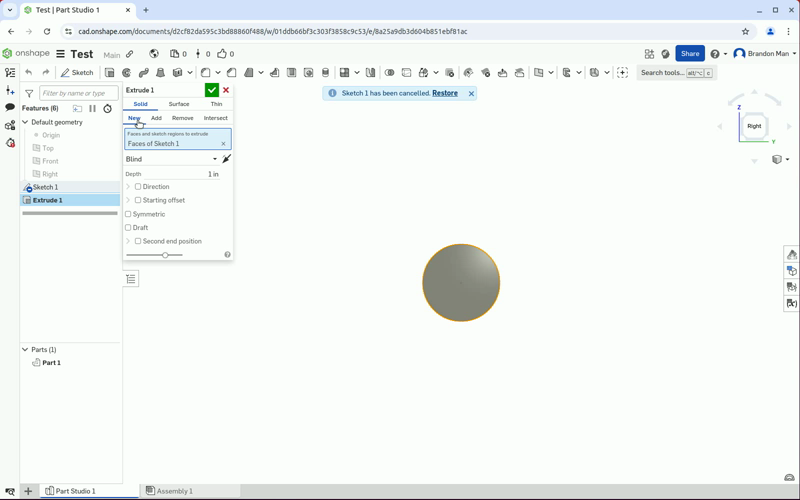
click(137, 120)
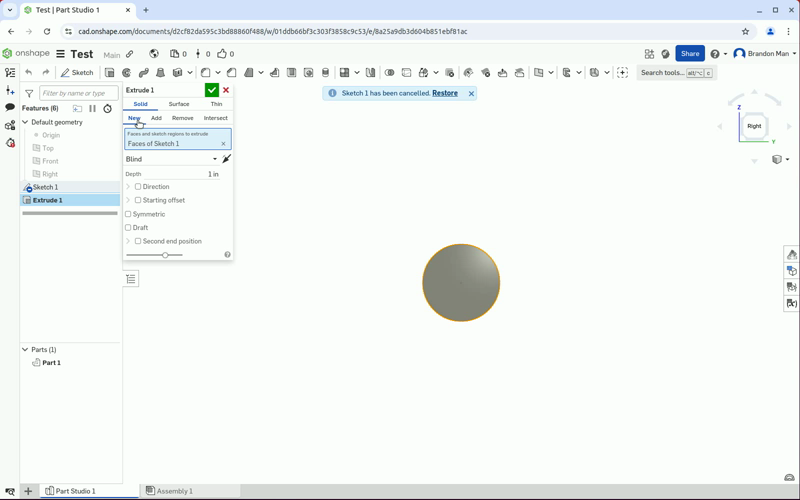
key(tab, 4)
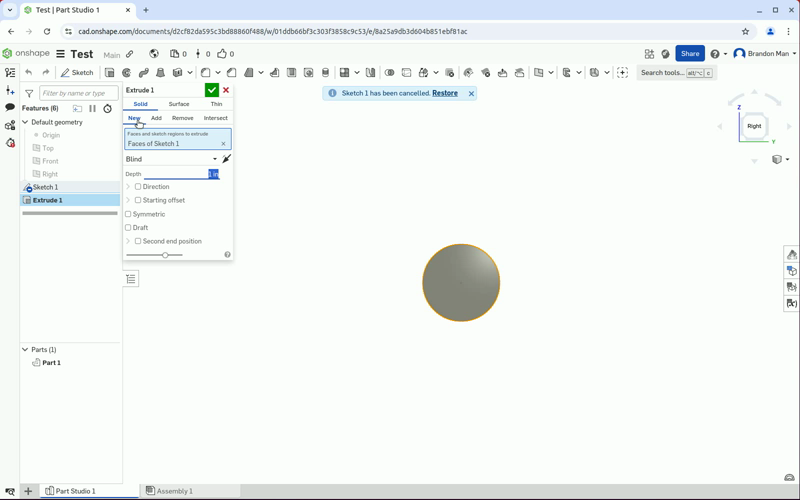
text(11.554)
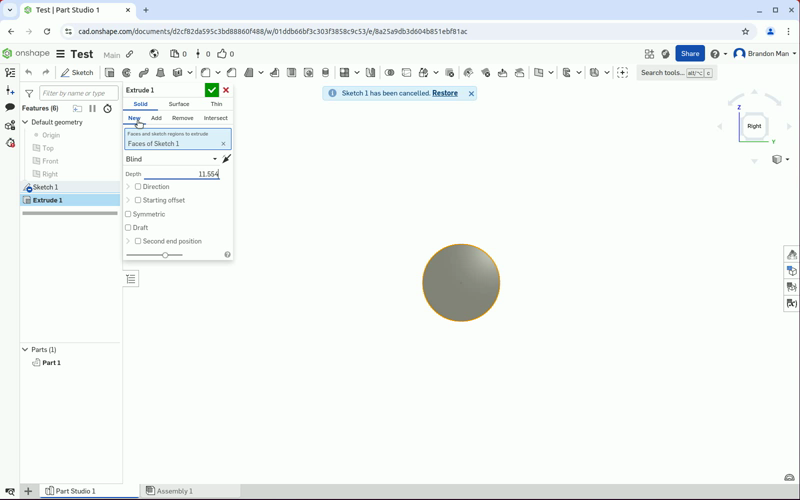
key(enter)
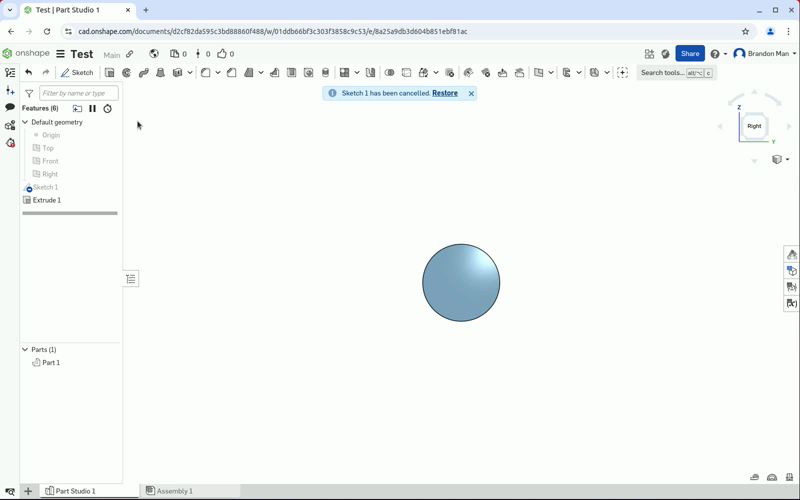
key(shift+h)
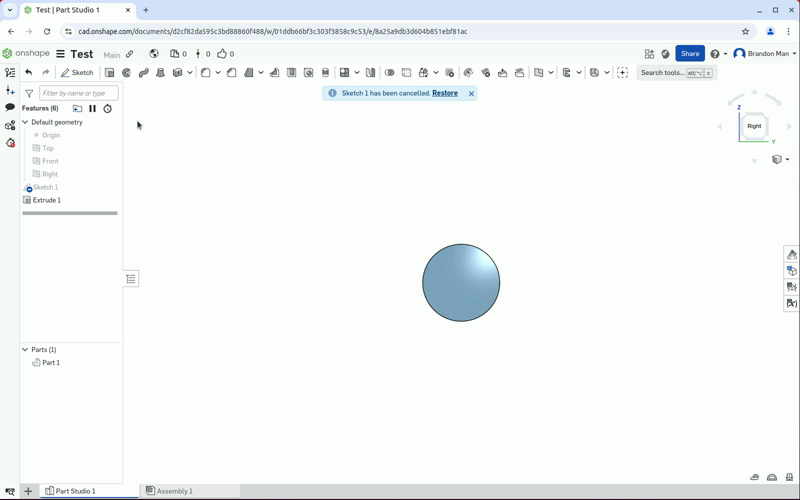
key(shift+h)
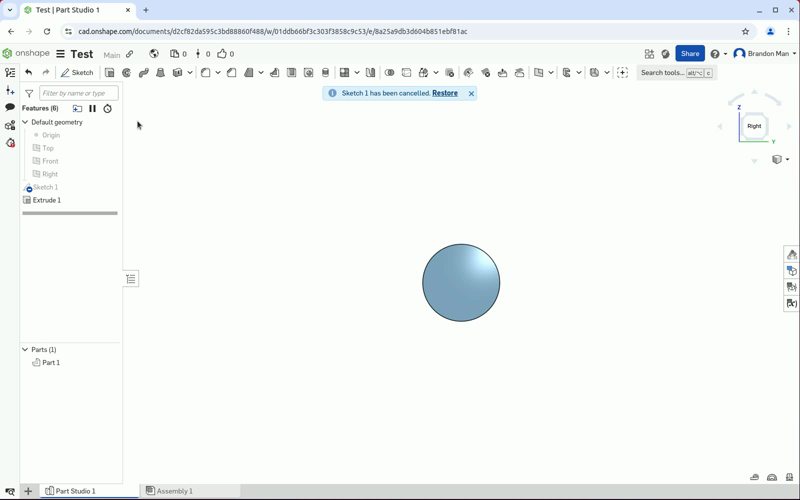
mouse_move(73, 189)
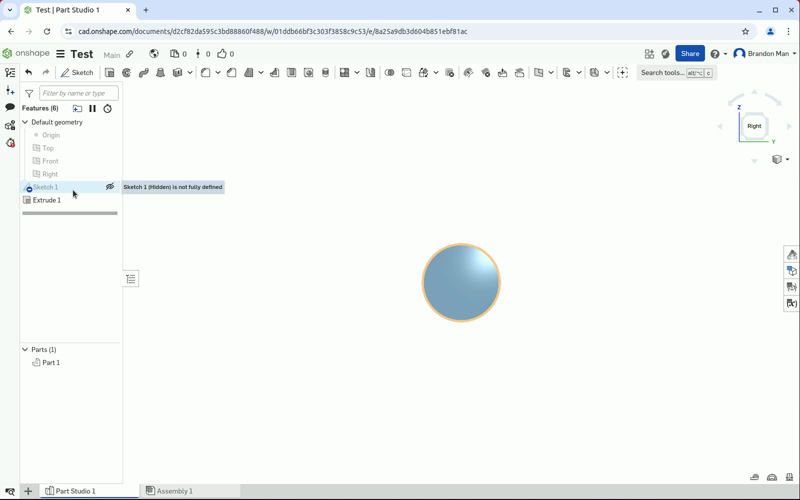
click(73, 189)
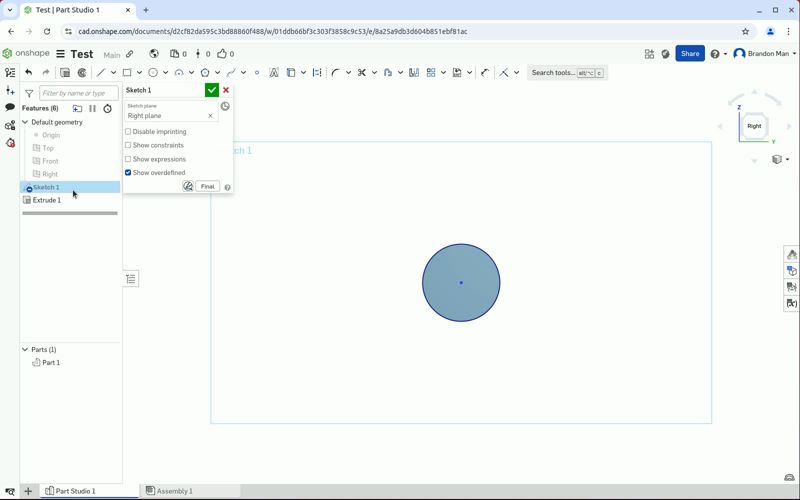
mouse_move(229, 92)
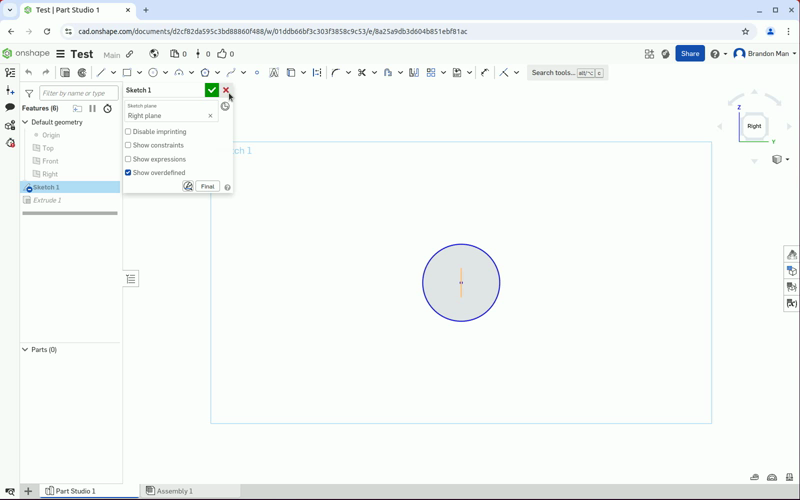
click(229, 92)
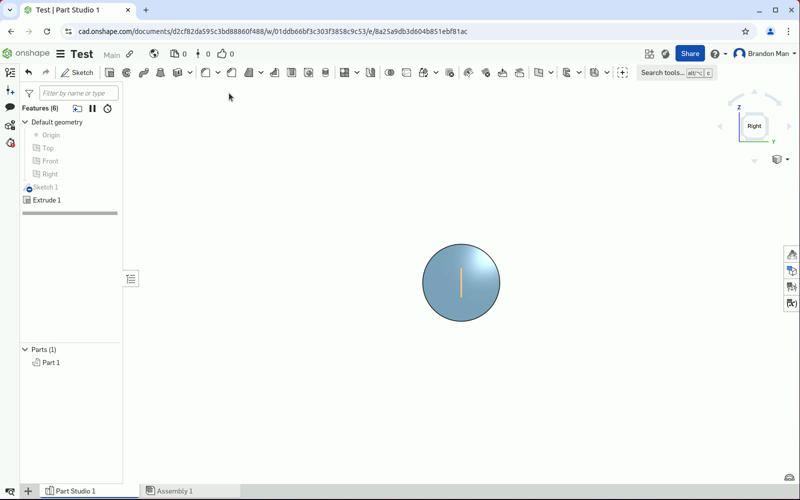
mouse_move(541, 75)
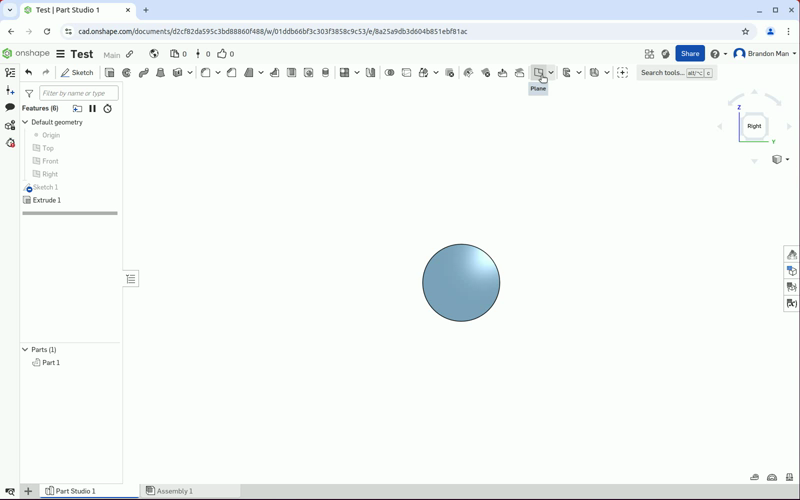
click(541, 75)
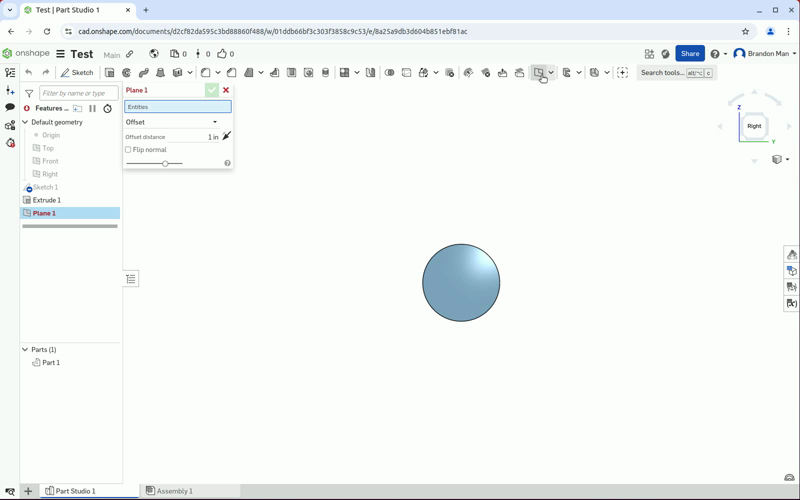
mouse_move(73, 176)
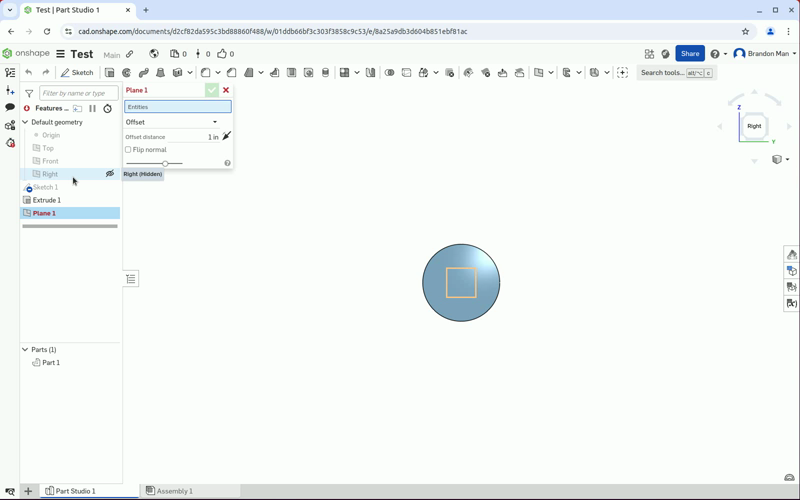
click(73, 176)
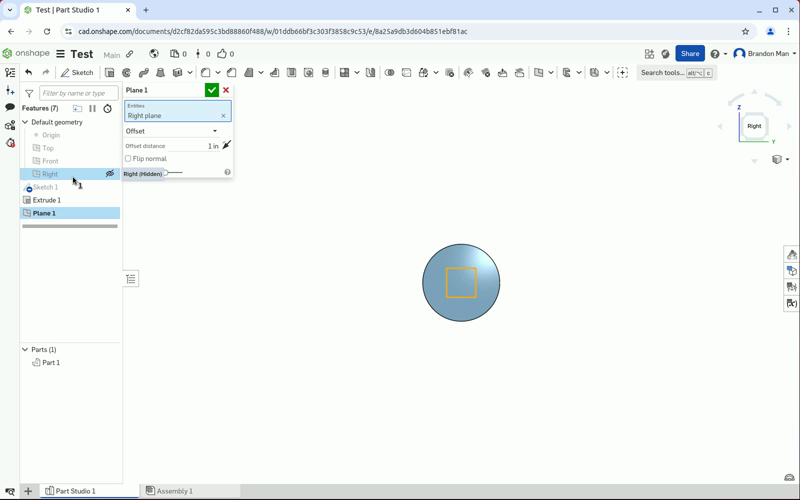
key(tab, 2)
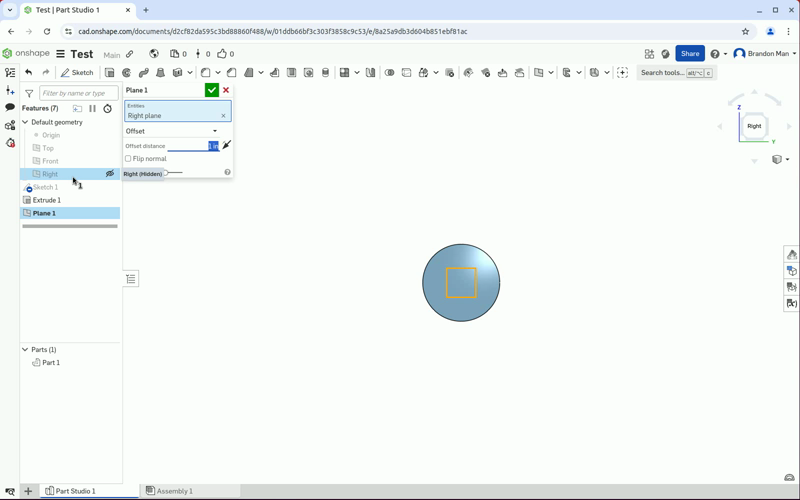
text(11.554)
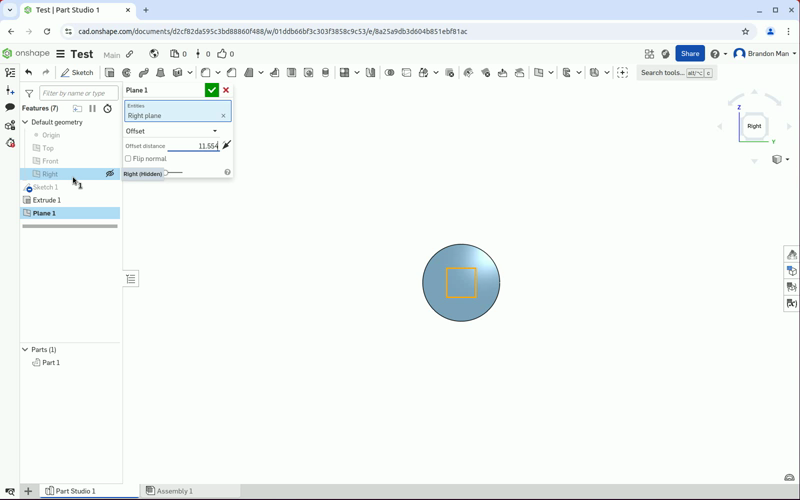
key(enter, 2)
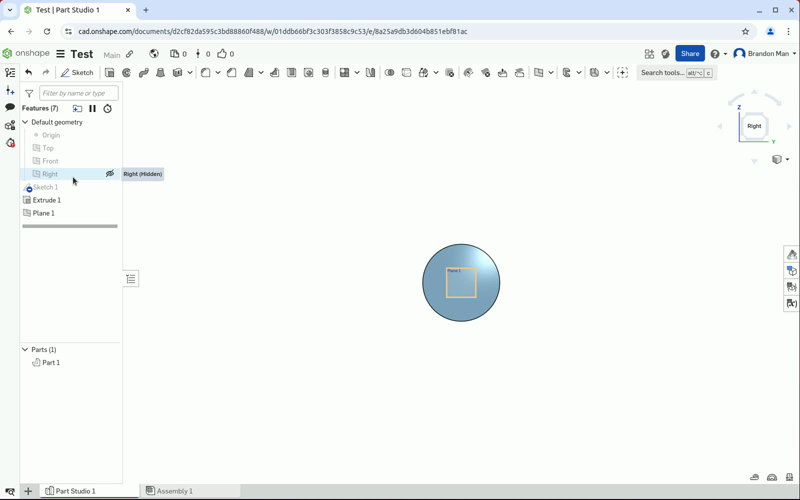
key(shift+s)
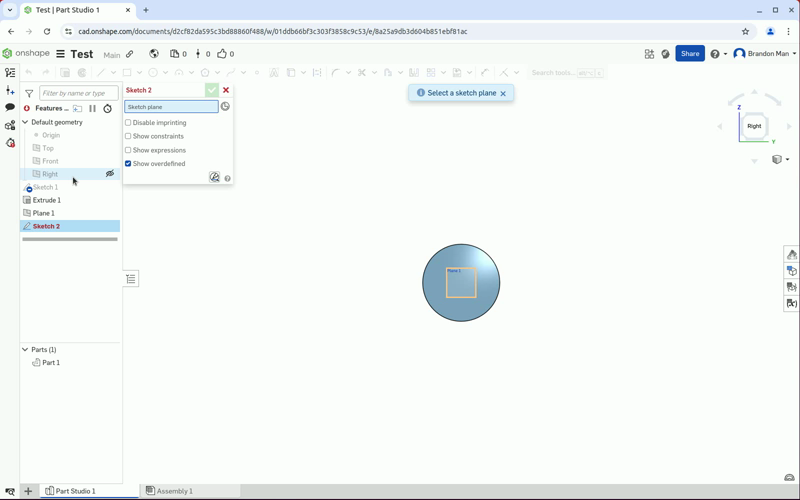
mouse_move(73, 215)
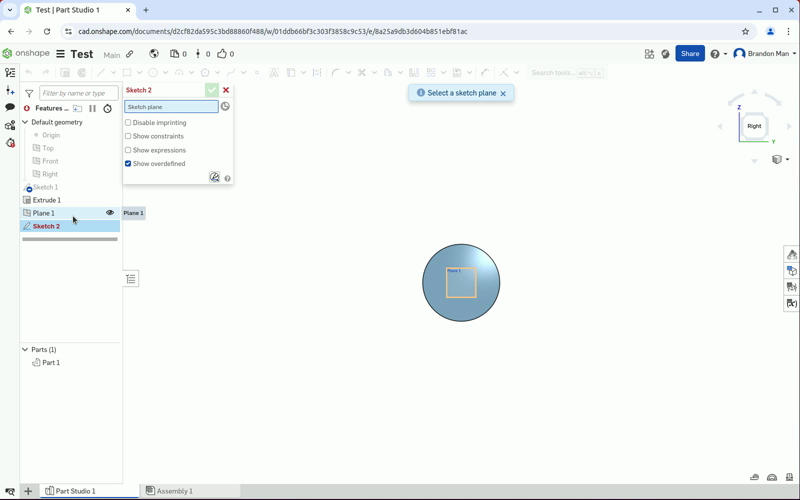
click(73, 215)
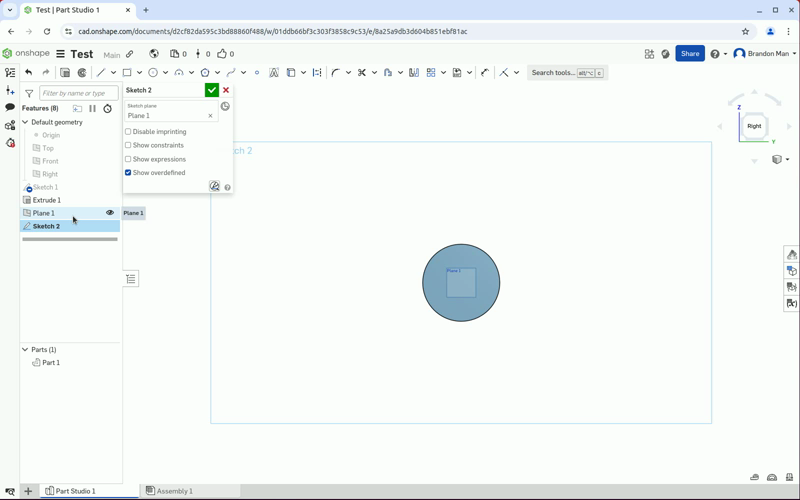
mouse_move(73, 352)
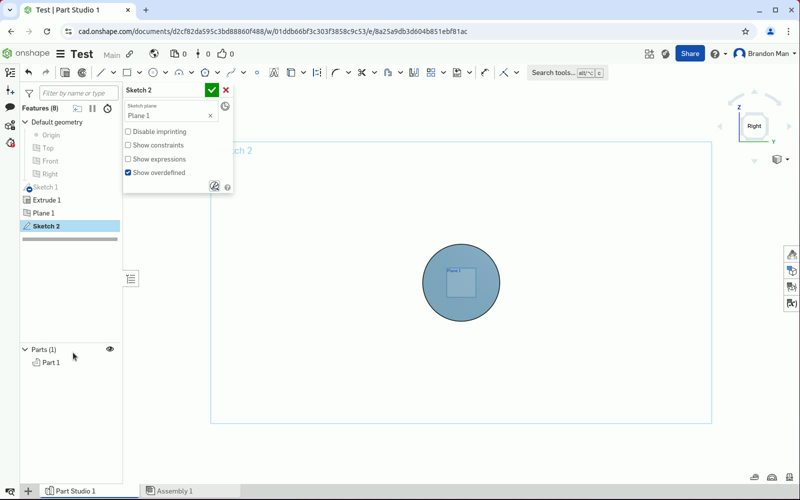
key(y)
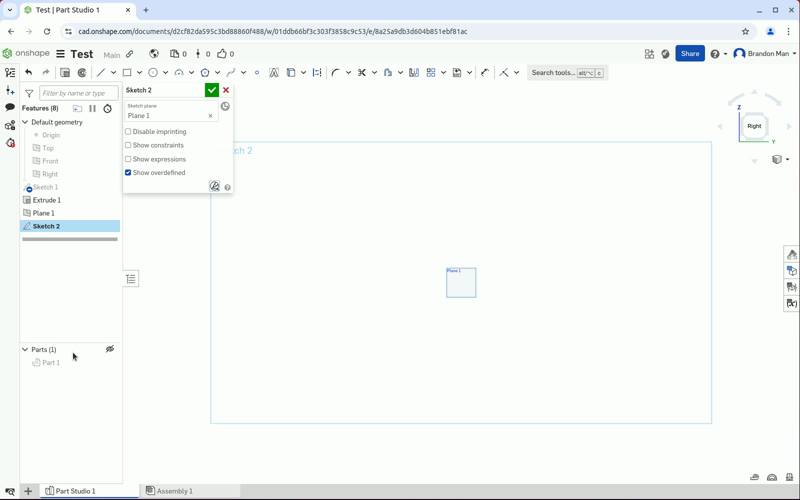
key(c)
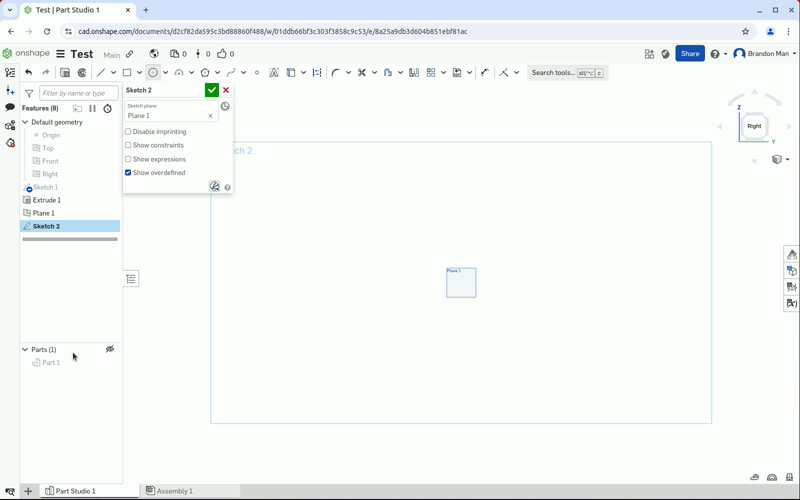
key_down(shift)
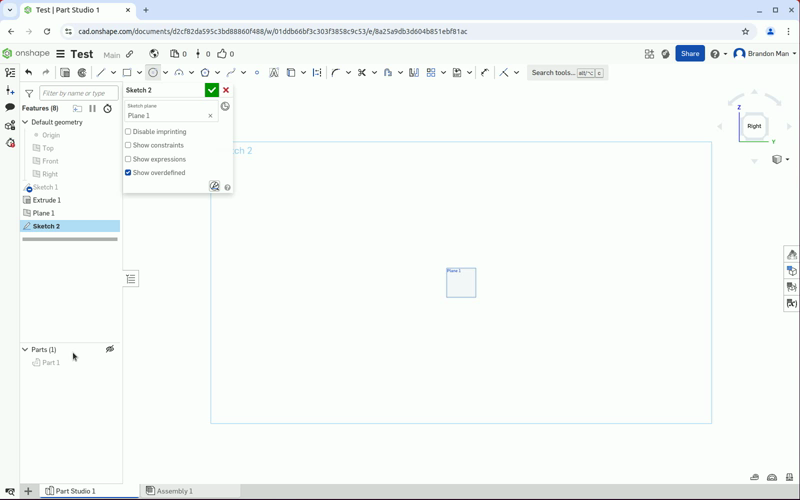
mouse_move(484, 295)
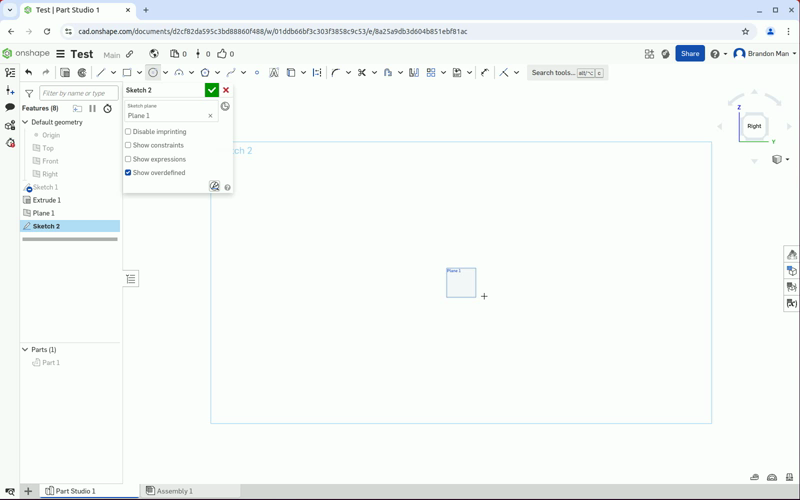
click(484, 295)
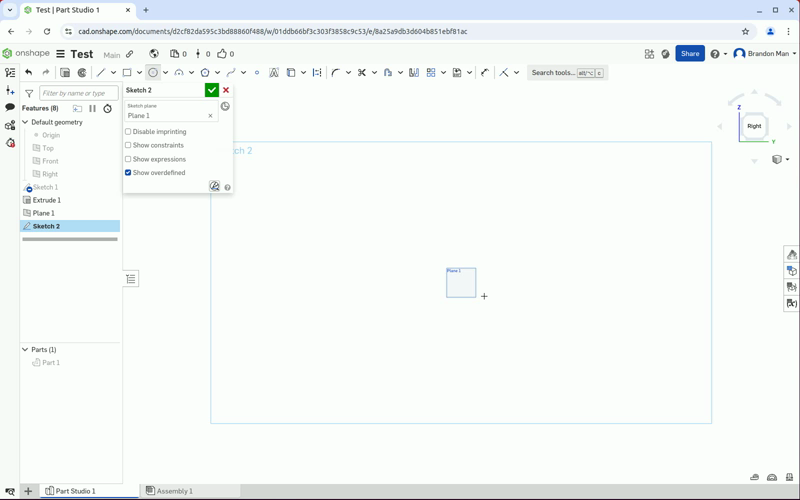
key_up(shift)
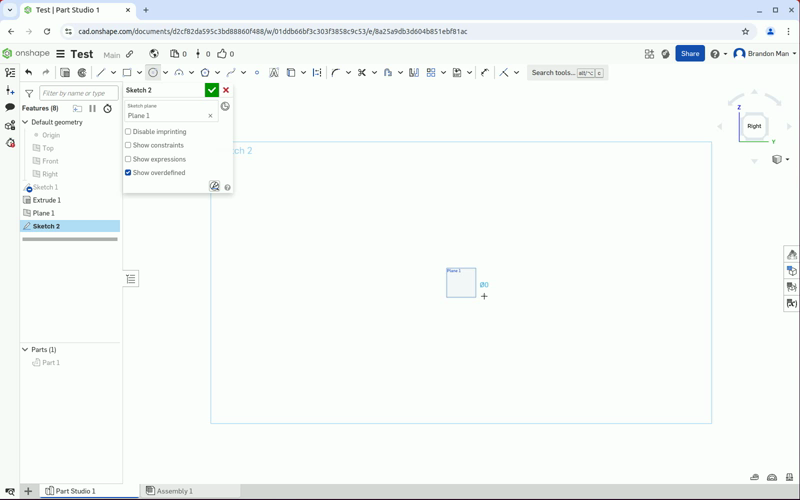
mouse_move(492, 295)
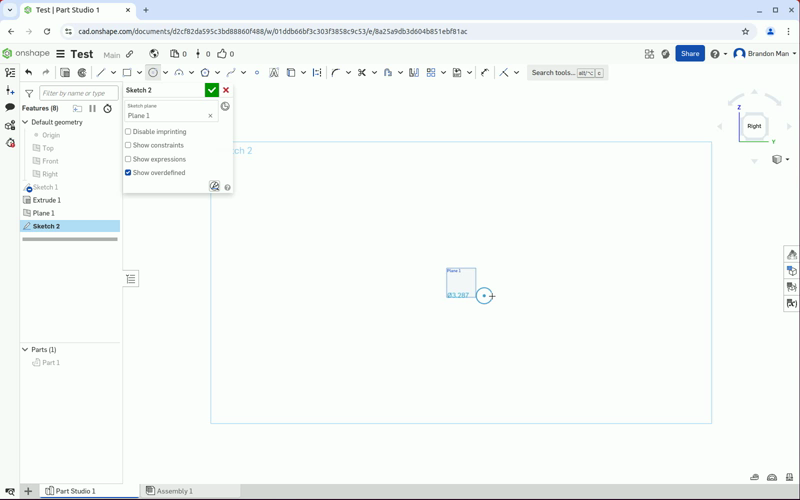
click(492, 295)
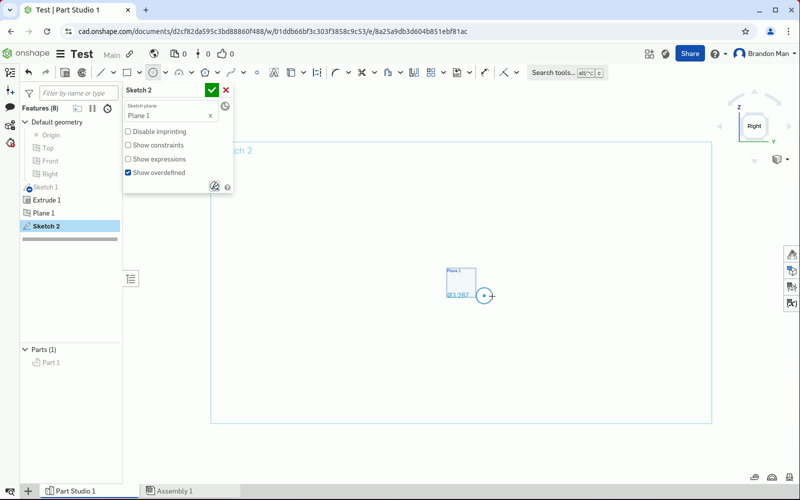
key(esc)
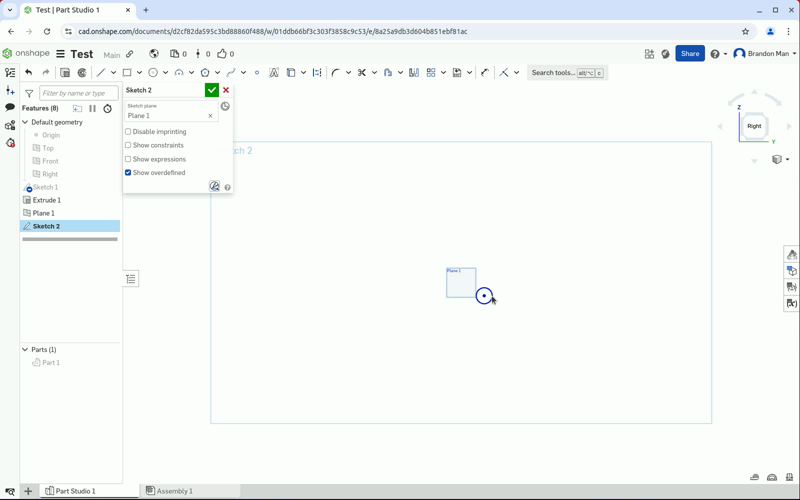
mouse_move(486, 297)
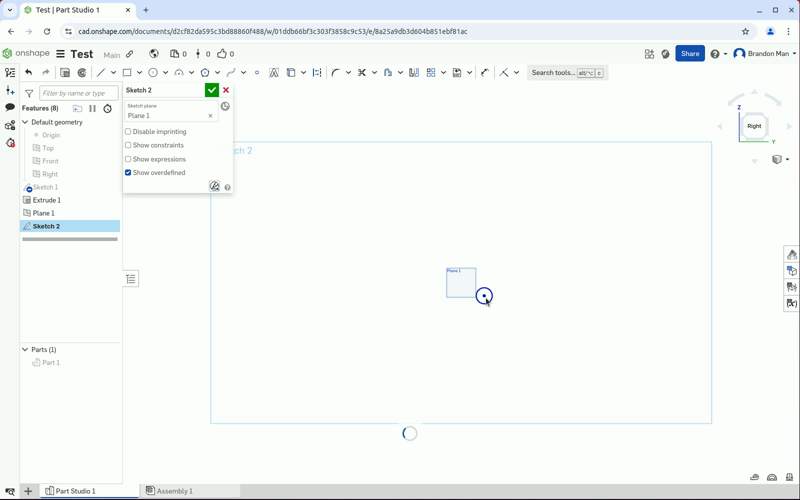
scroll(6)
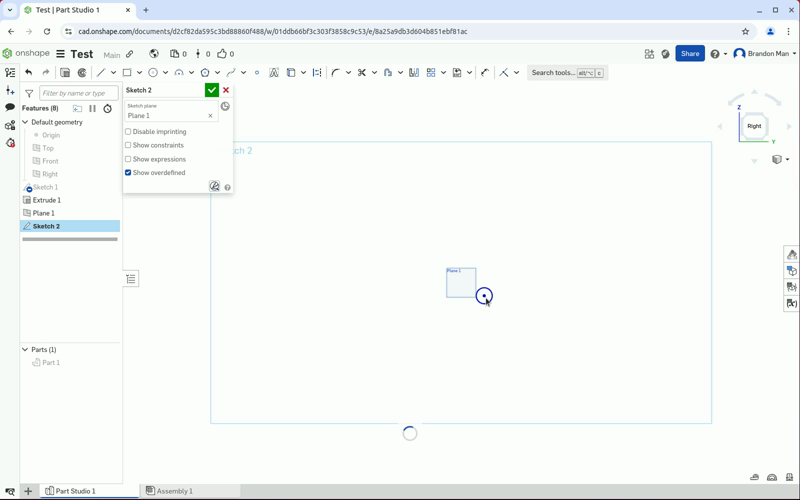
scroll(6)
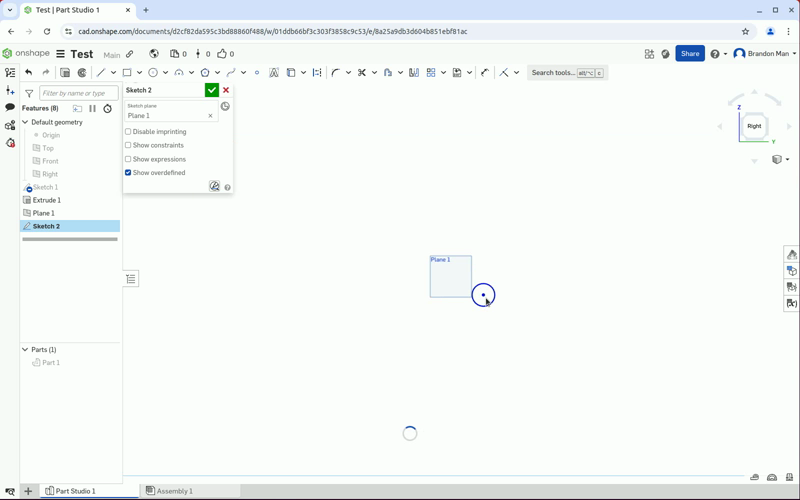
scroll(6)
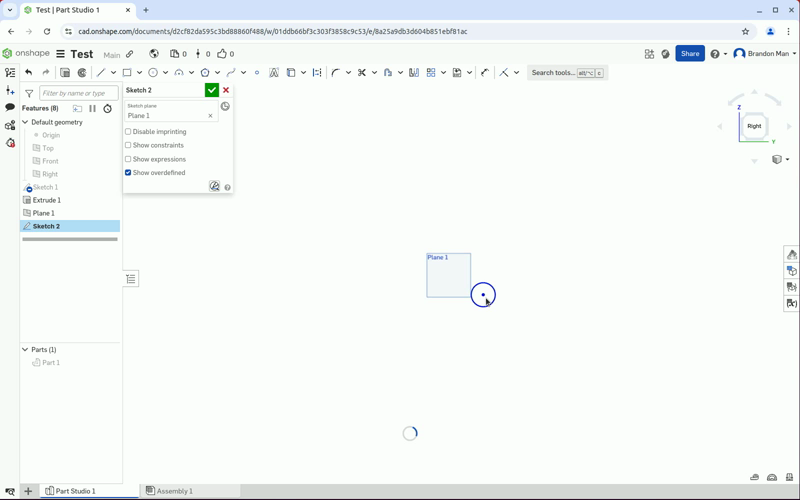
scroll(6)
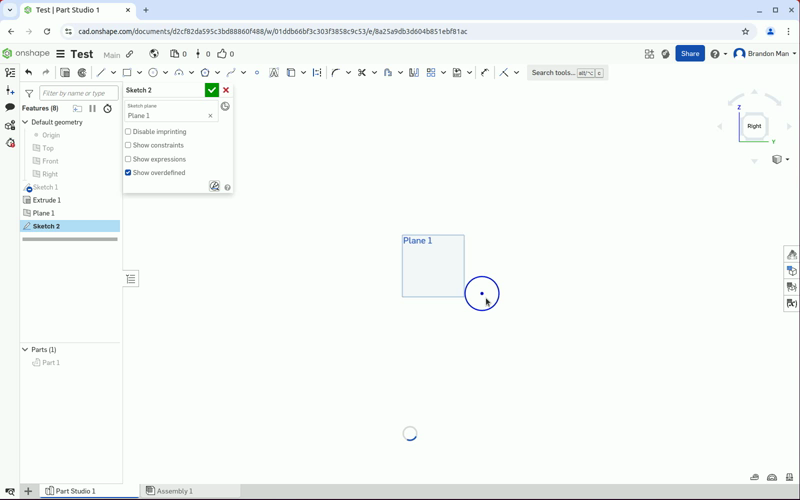
scroll(6)
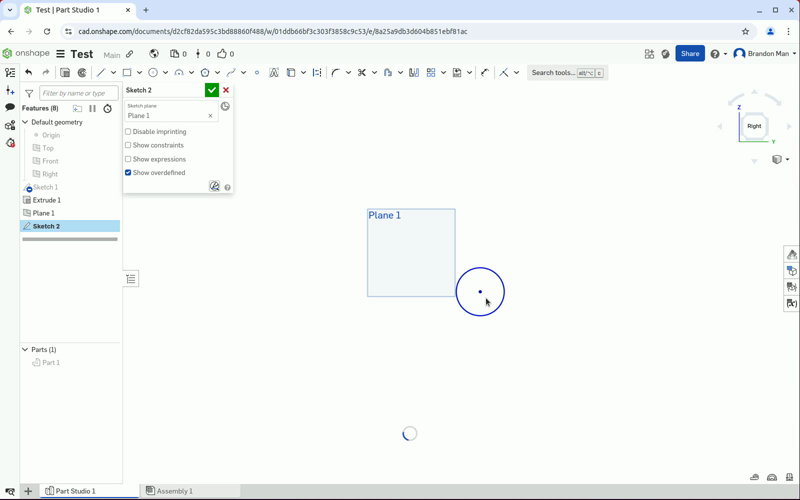
scroll(6)
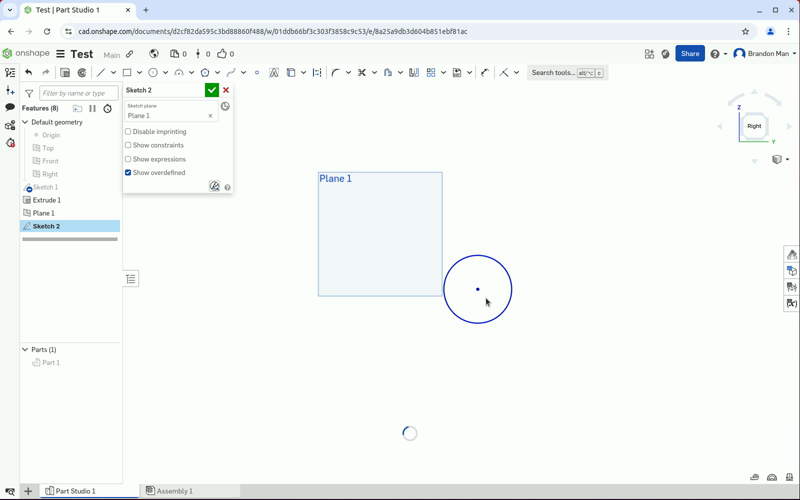
scroll(6)
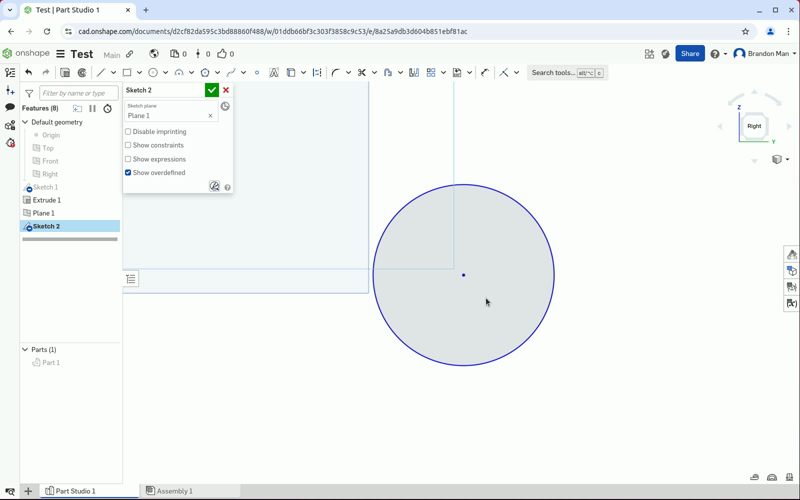
click(486, 297)
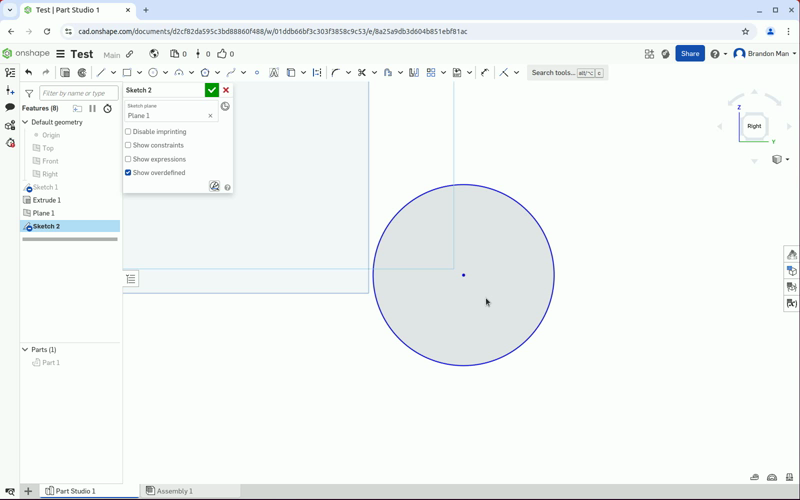
scroll(-6)
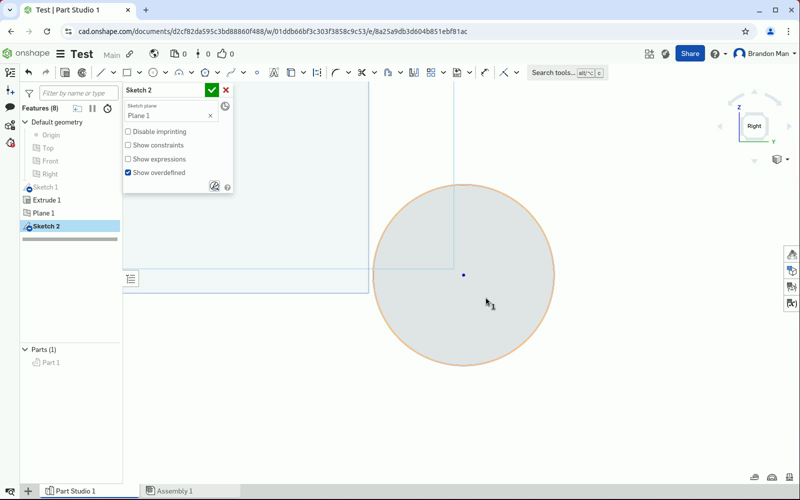
scroll(-6)
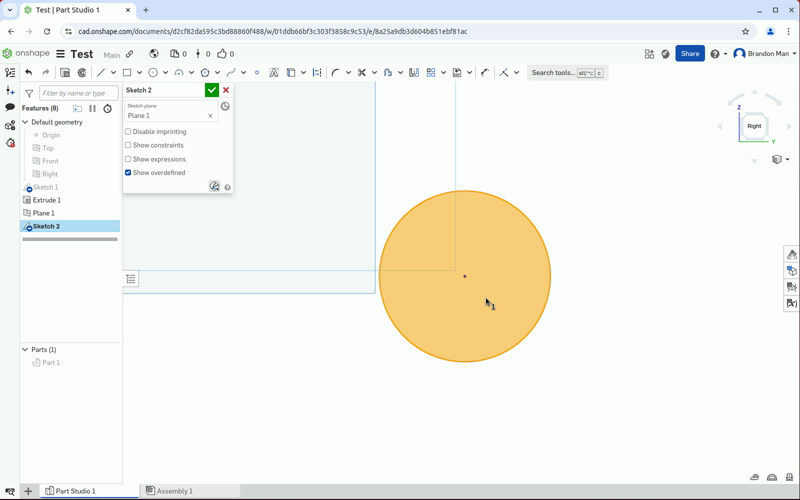
scroll(-6)
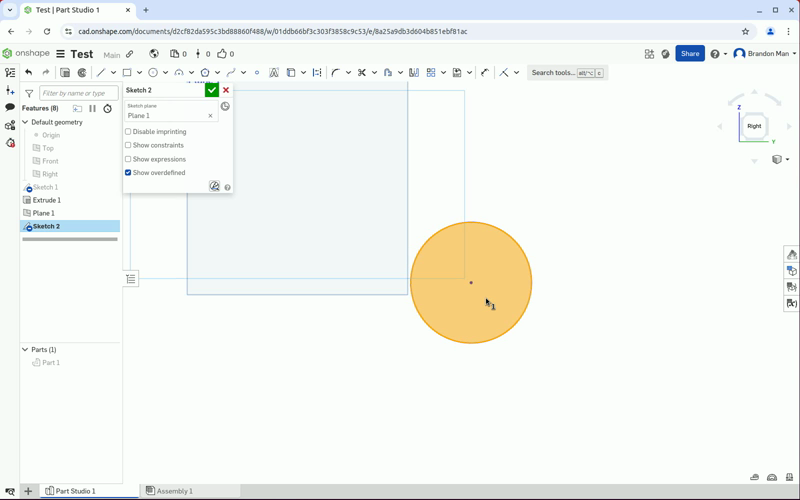
scroll(-6)
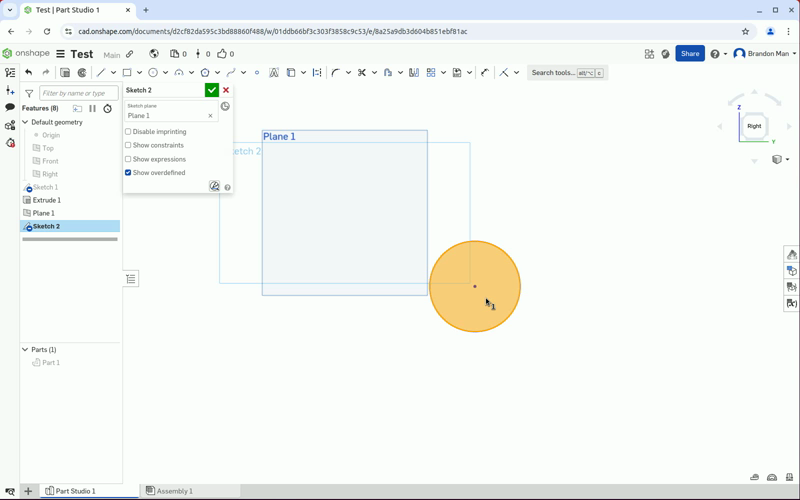
scroll(-6)
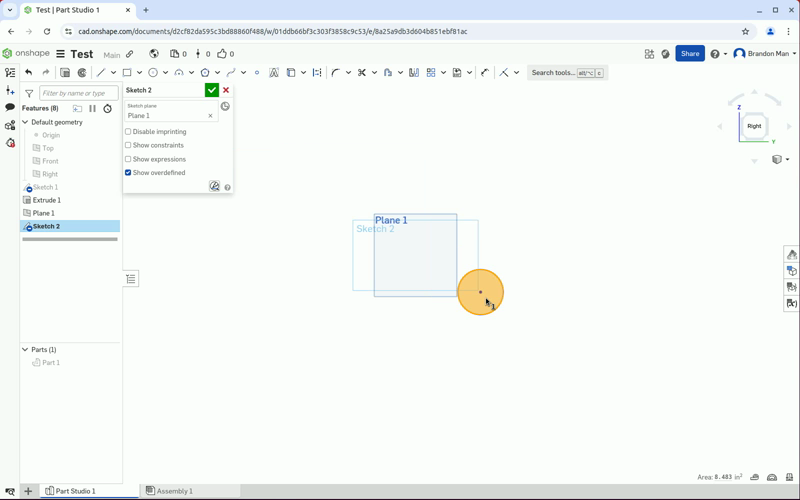
scroll(-6)
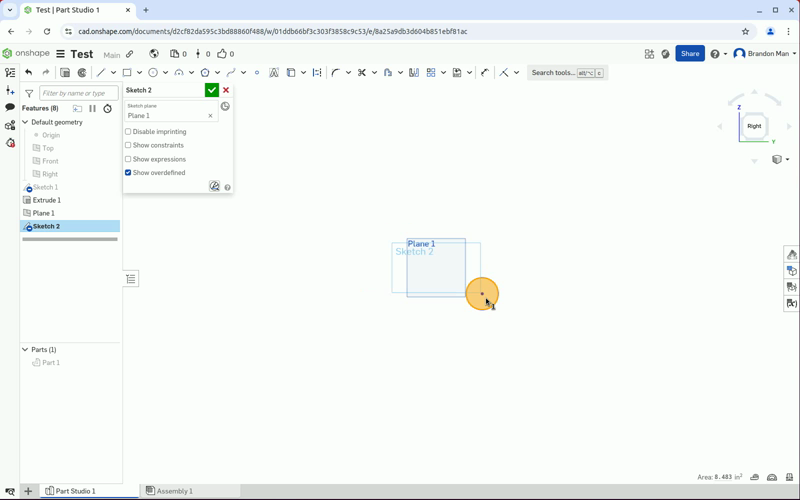
scroll(-6)
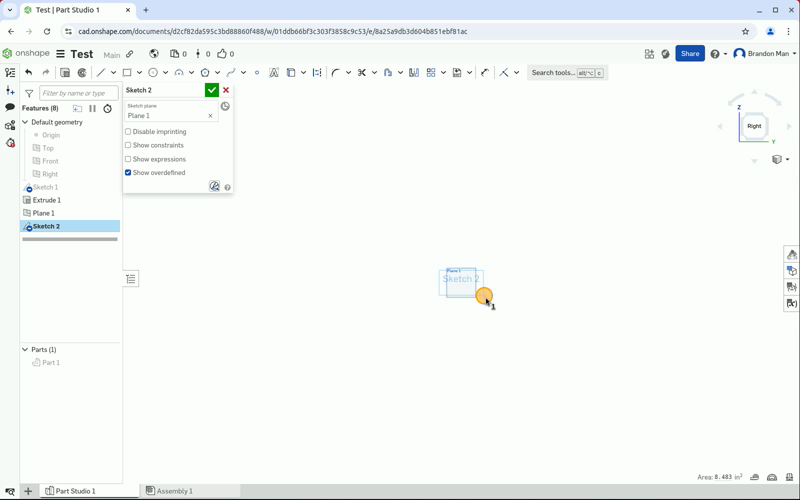
mouse_move(73, 352)
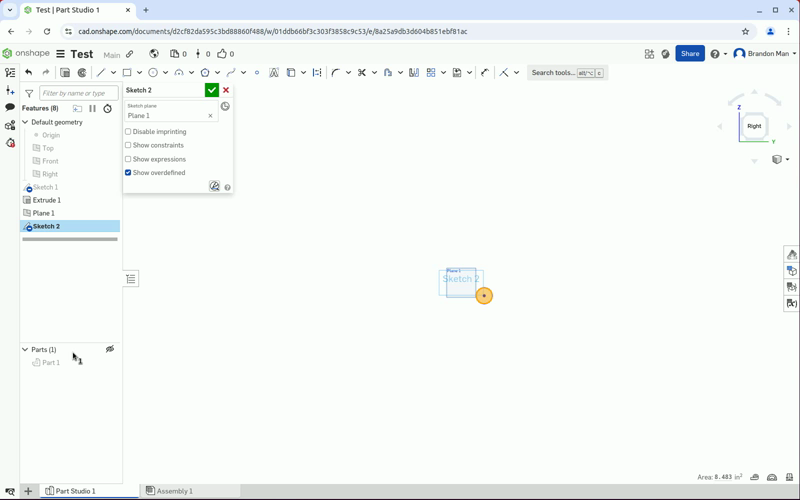
key(shift+y)
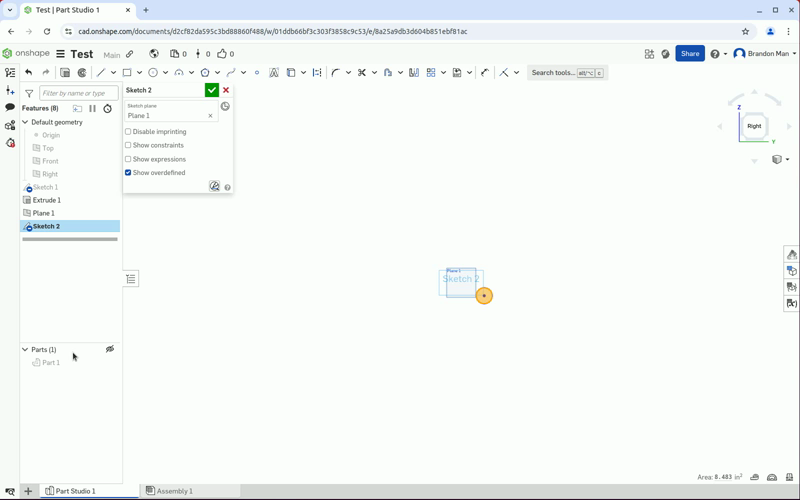
key(shift+e)
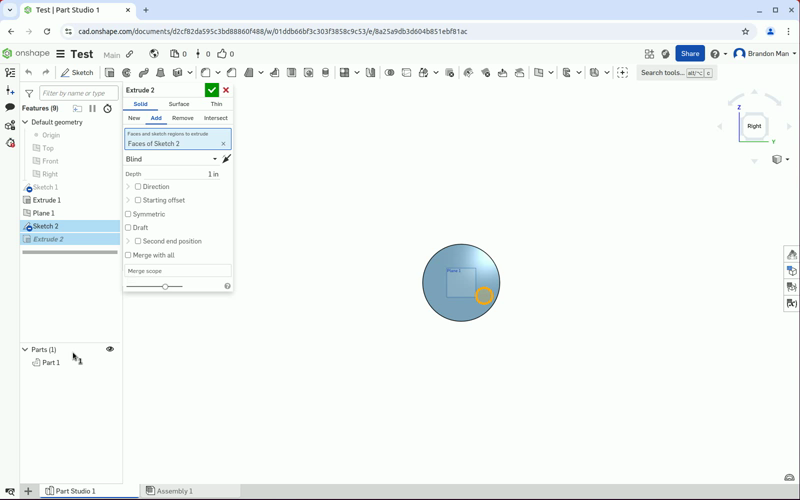
mouse_move(143, 106)
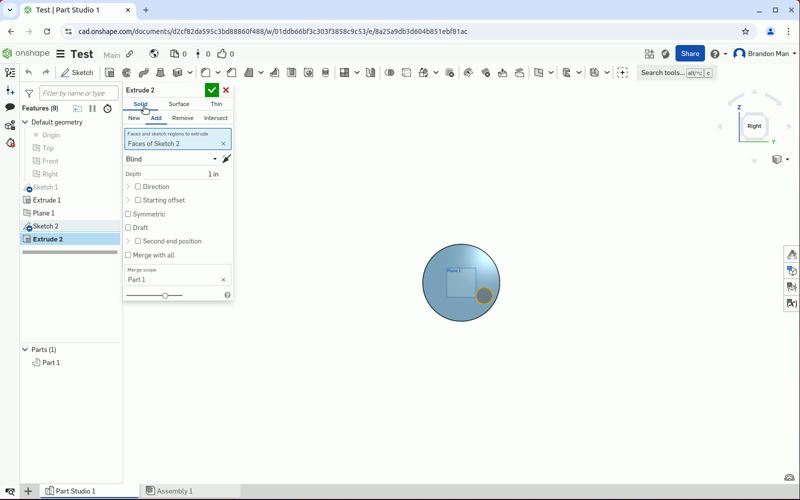
click(143, 106)
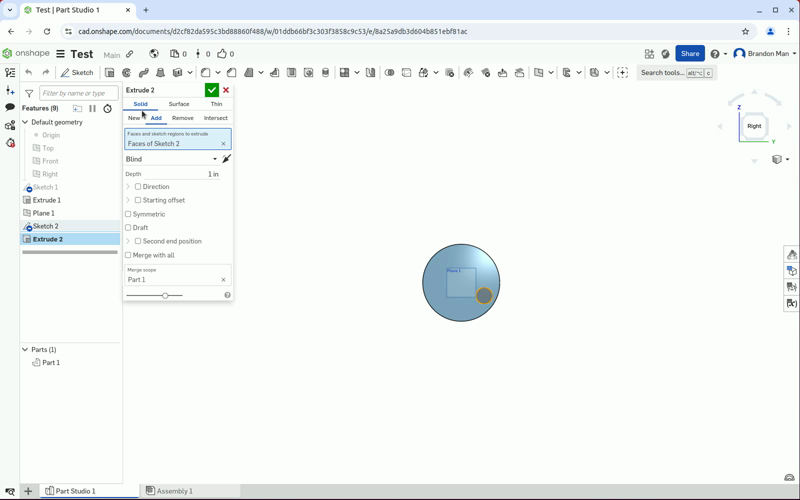
mouse_move(137, 120)
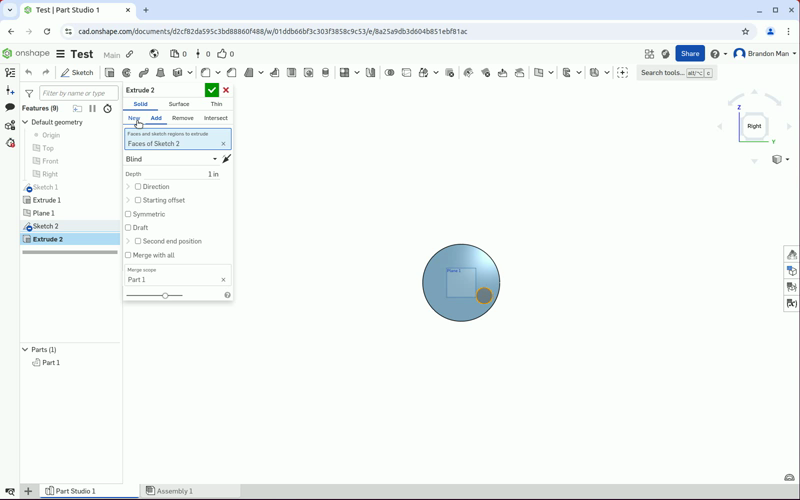
click(137, 120)
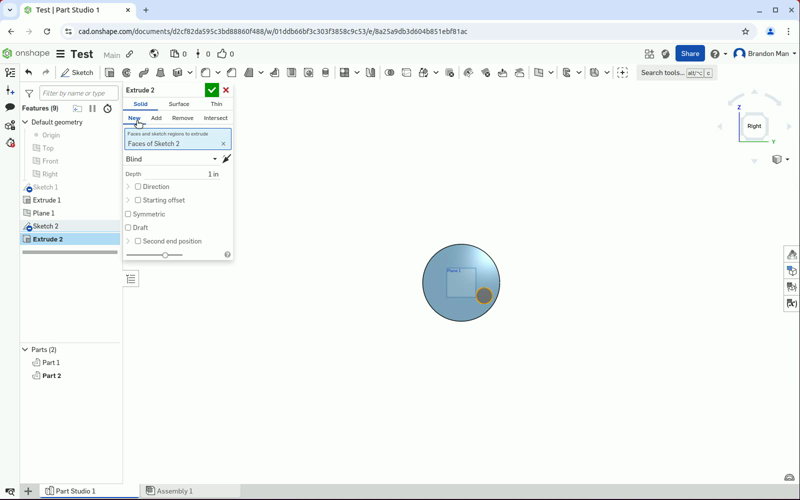
key(tab, 4)
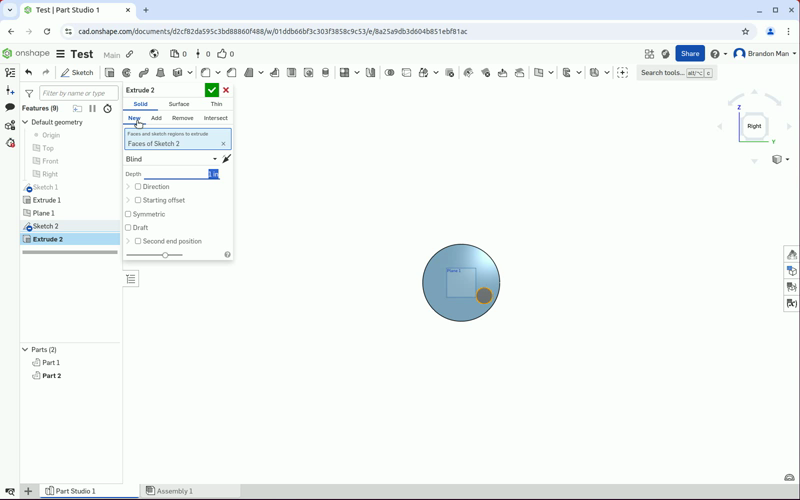
text(11.554)
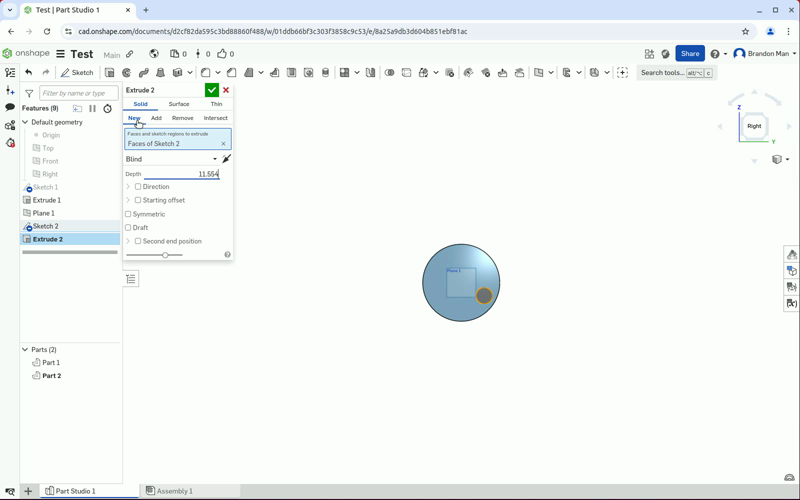
key(enter)
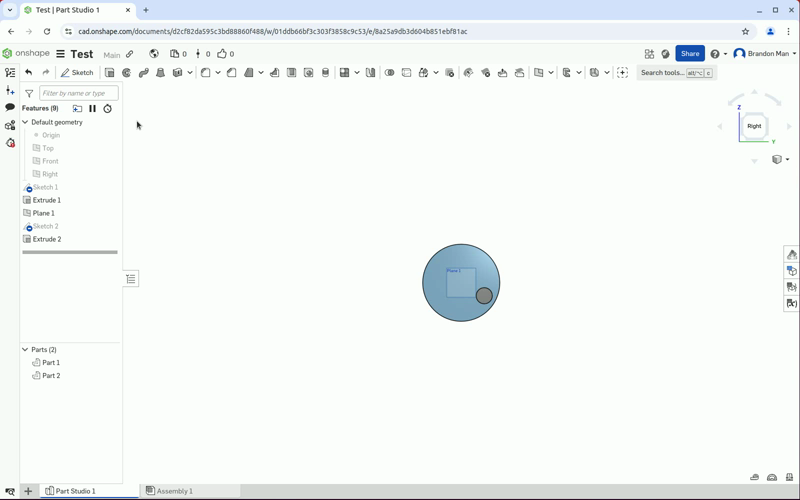
key(shift+h)
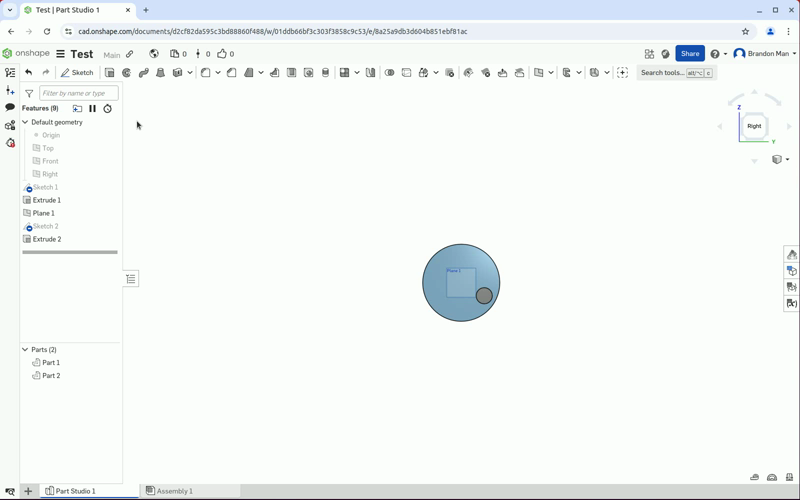
key(shift+h)
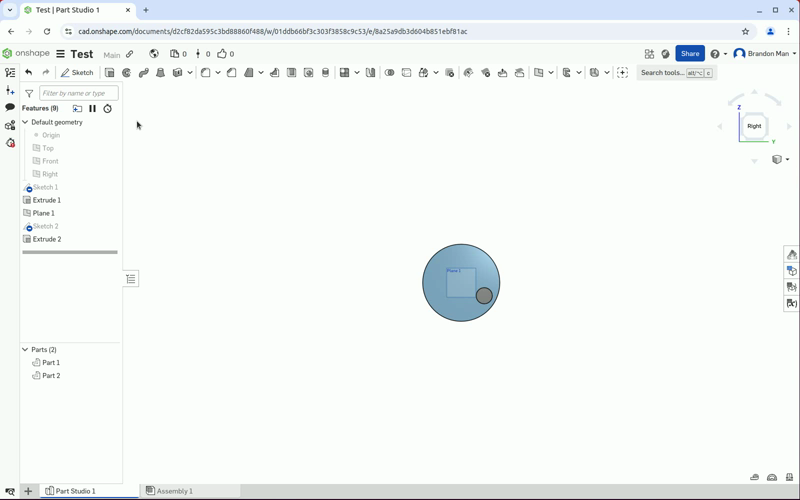
mouse_move(73, 189)
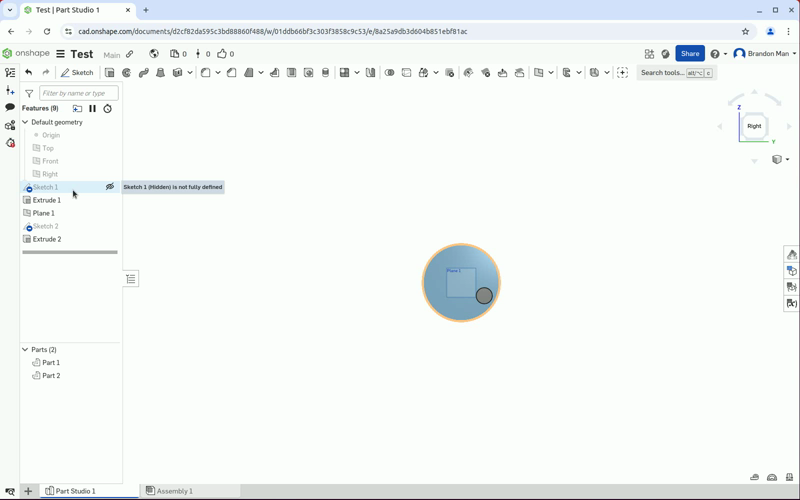
click(73, 189)
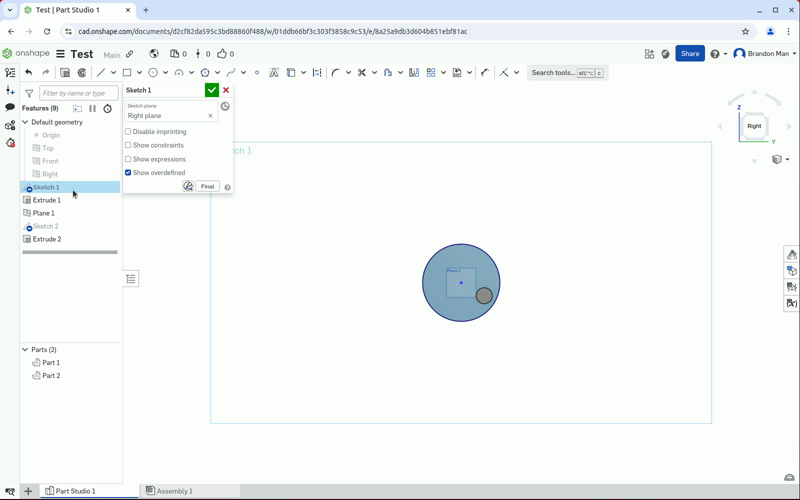
mouse_move(229, 92)
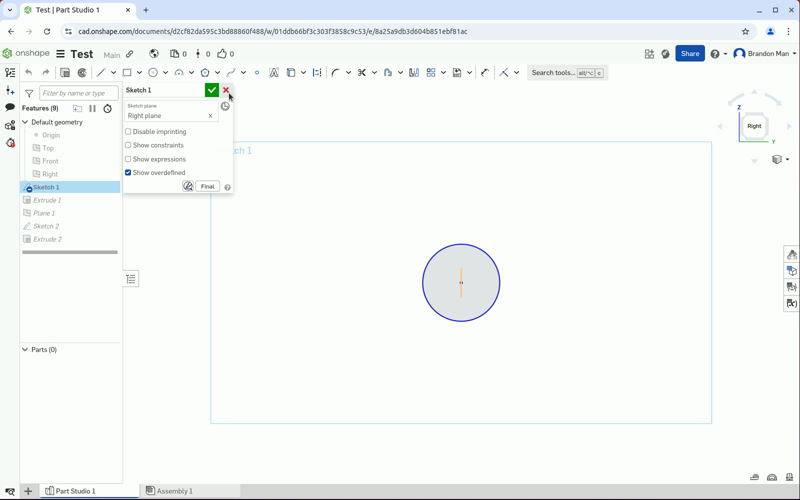
click(229, 92)
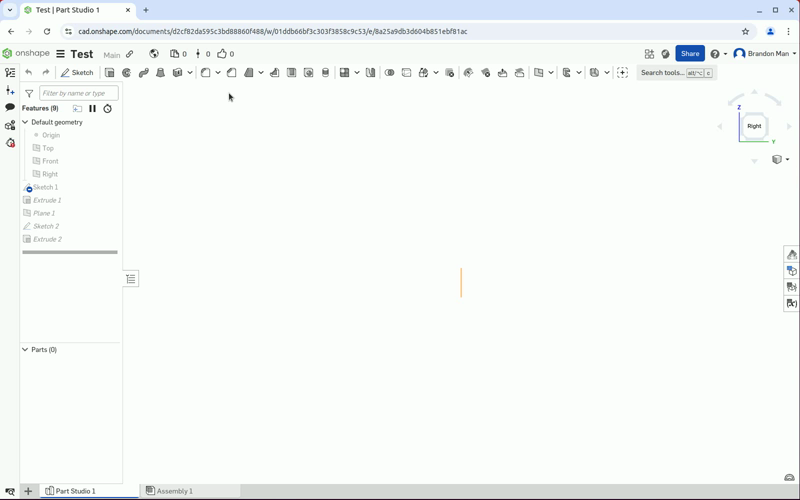
key(shift+s)
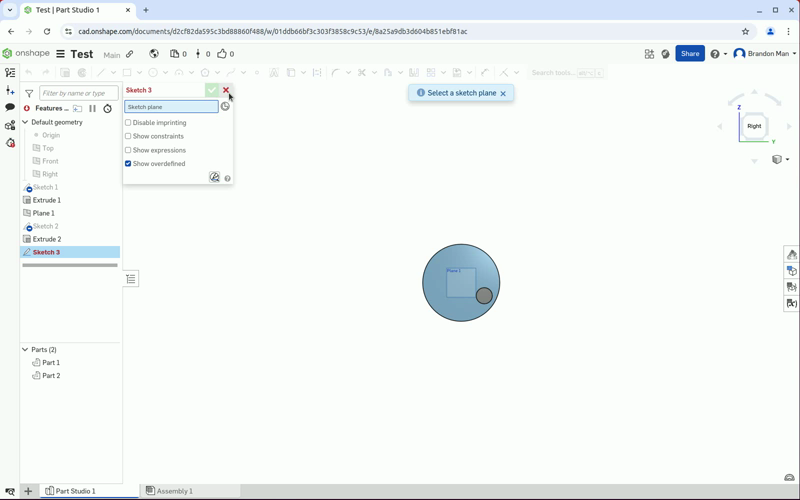
mouse_move(73, 215)
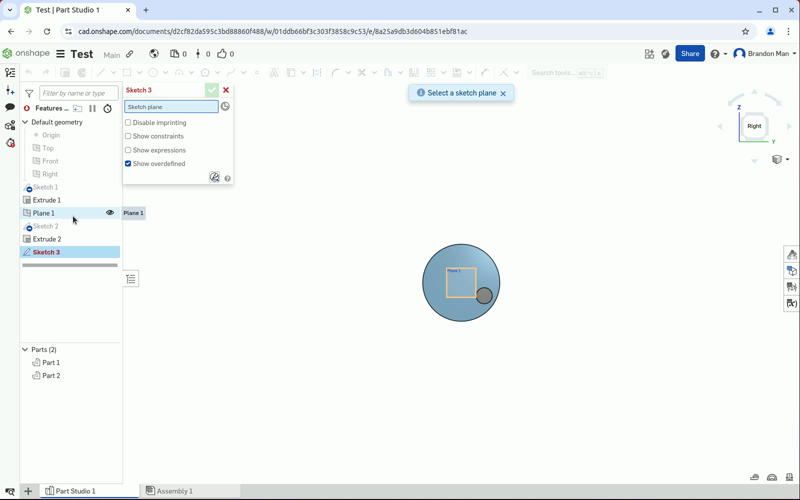
click(73, 215)
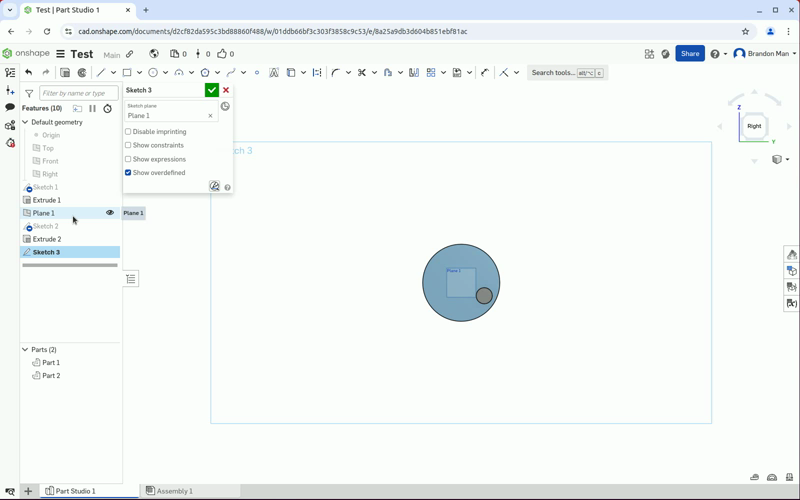
mouse_move(73, 352)
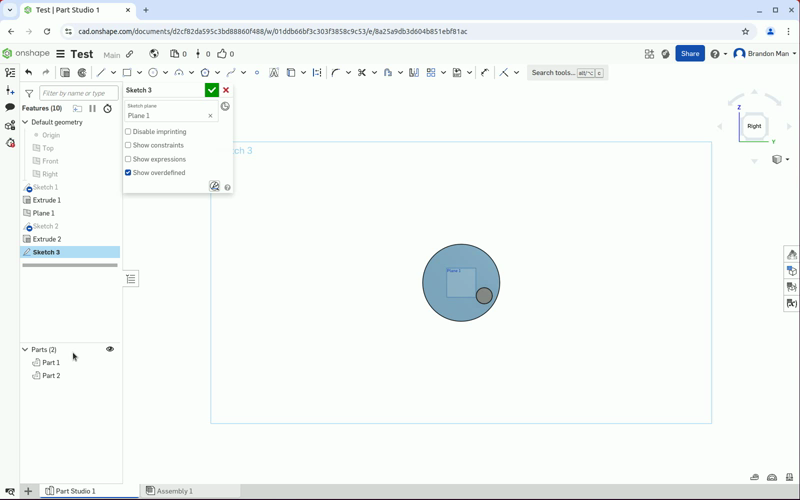
key(y)
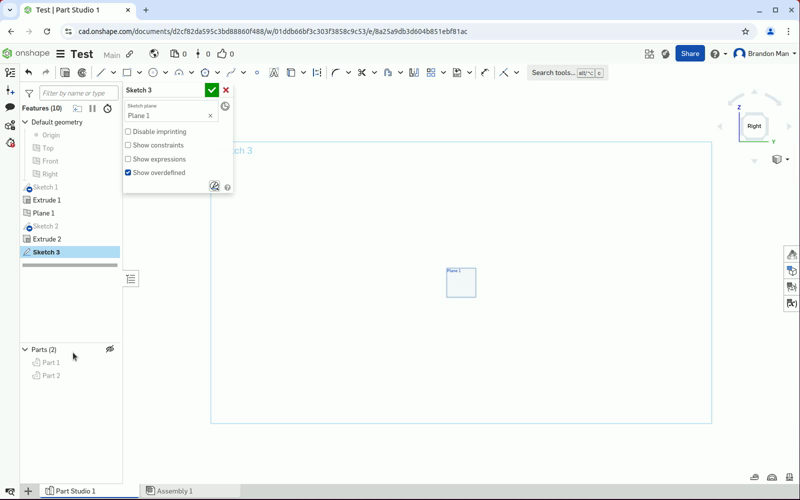
key(c)
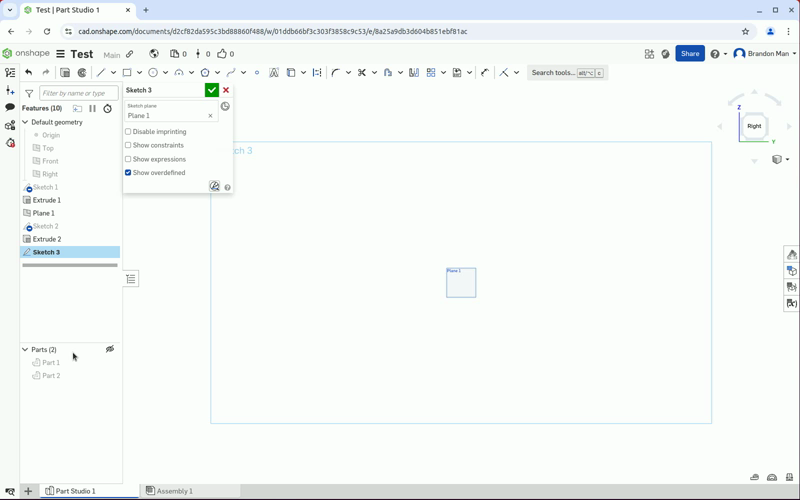
key_down(shift)
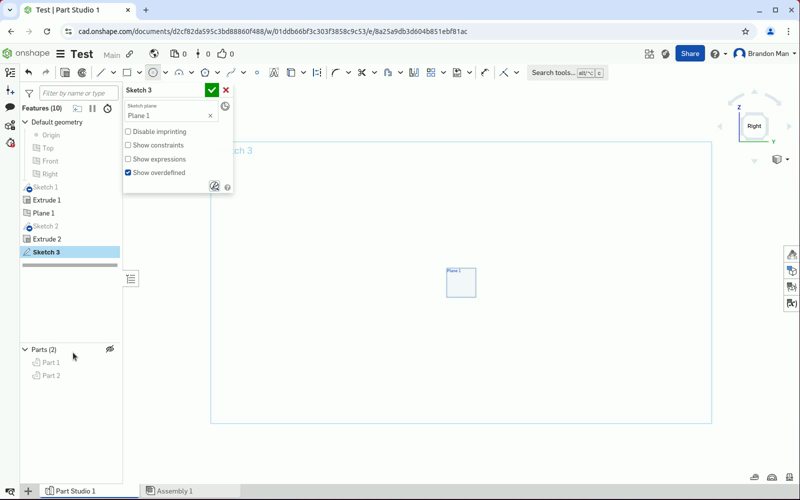
mouse_move(438, 295)
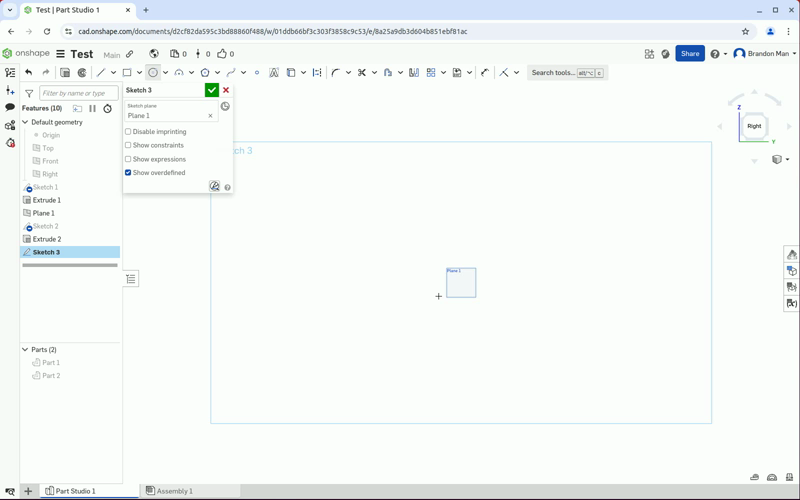
click(438, 295)
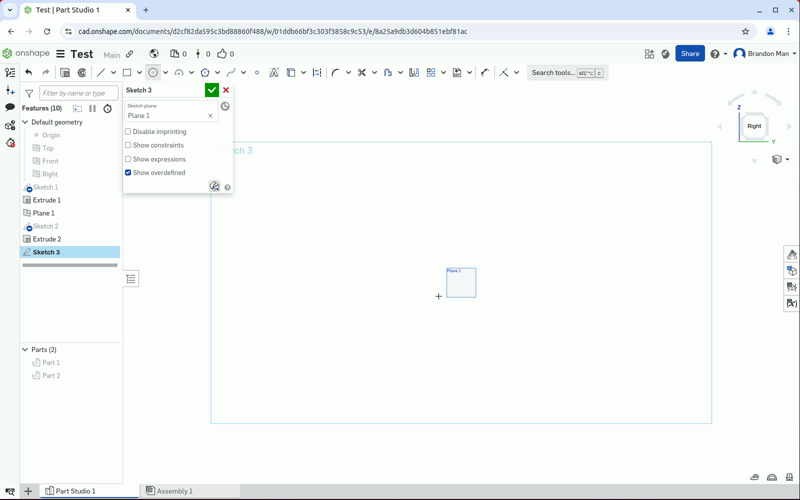
key_up(shift)
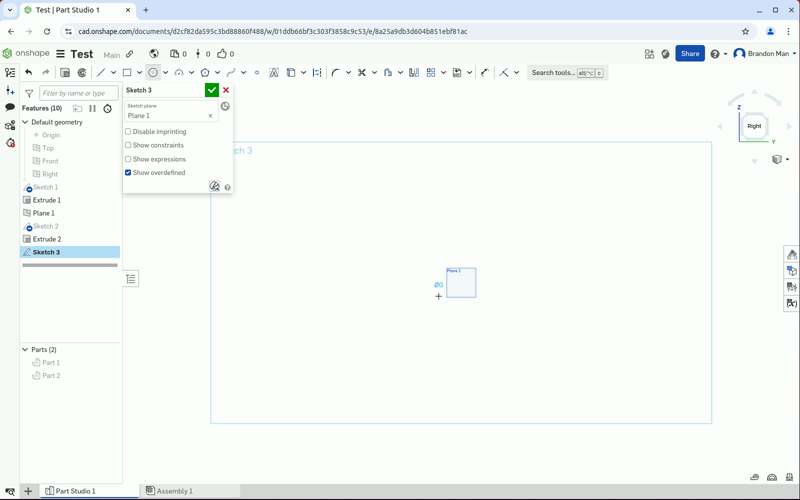
mouse_move(446, 295)
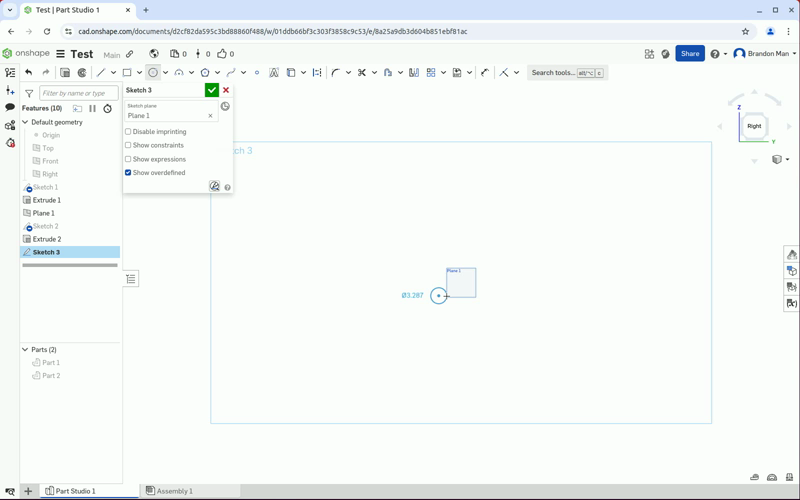
click(446, 295)
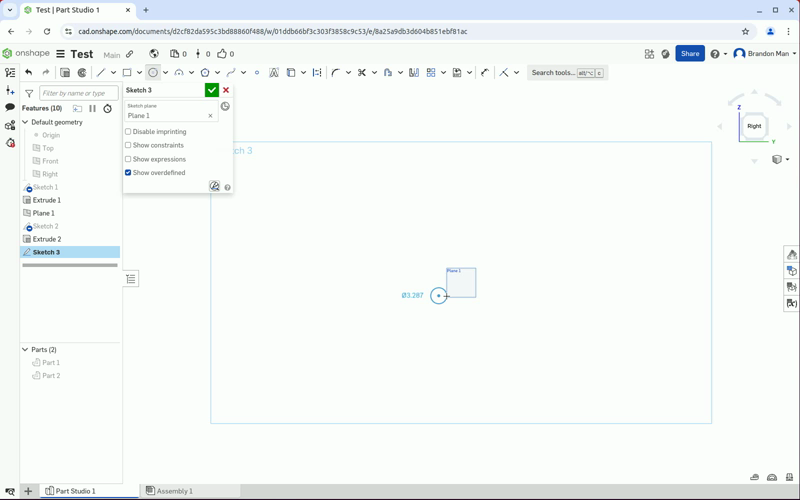
key(esc)
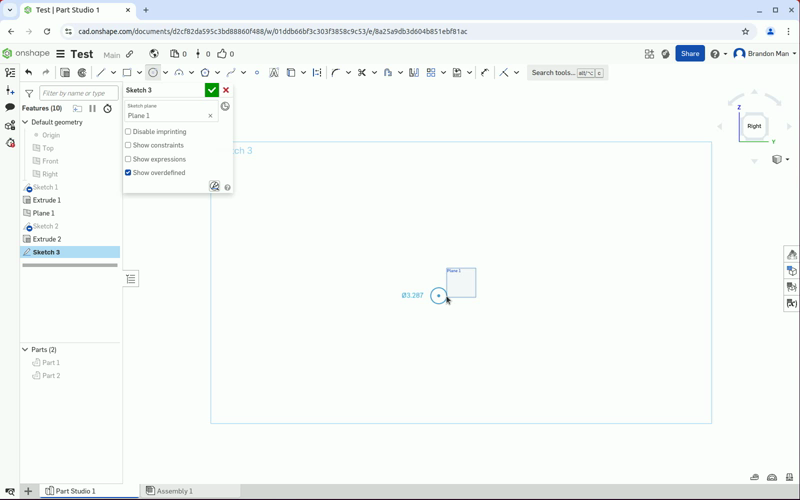
mouse_move(443, 295)
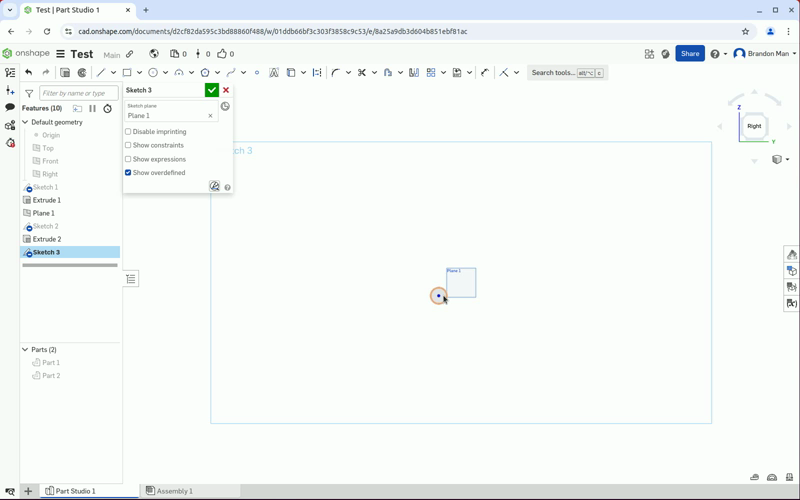
scroll(6)
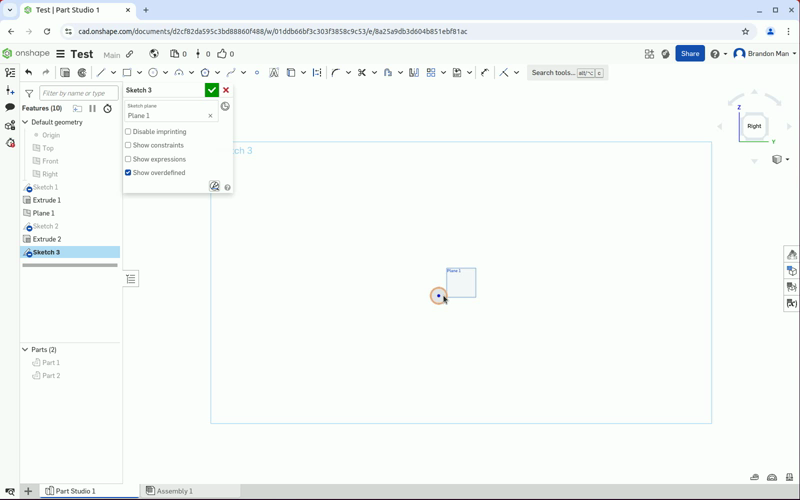
scroll(6)
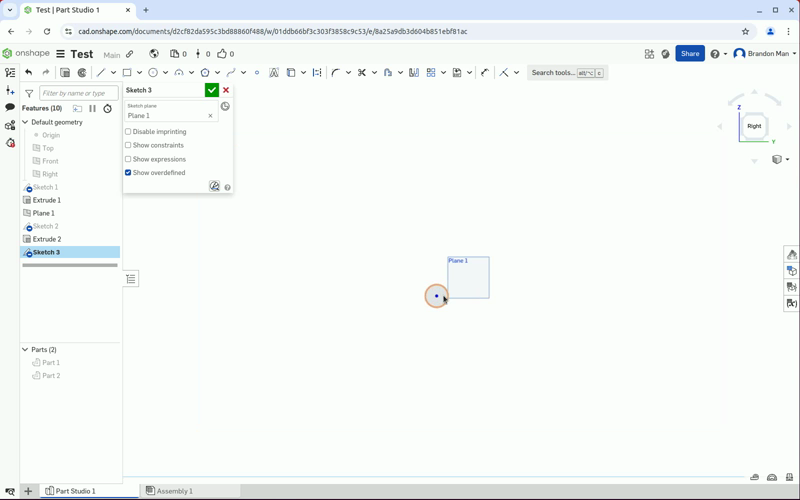
scroll(6)
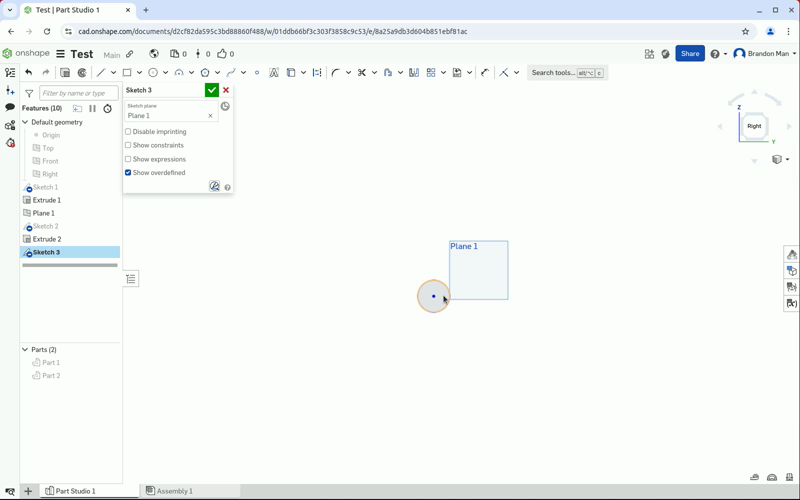
scroll(6)
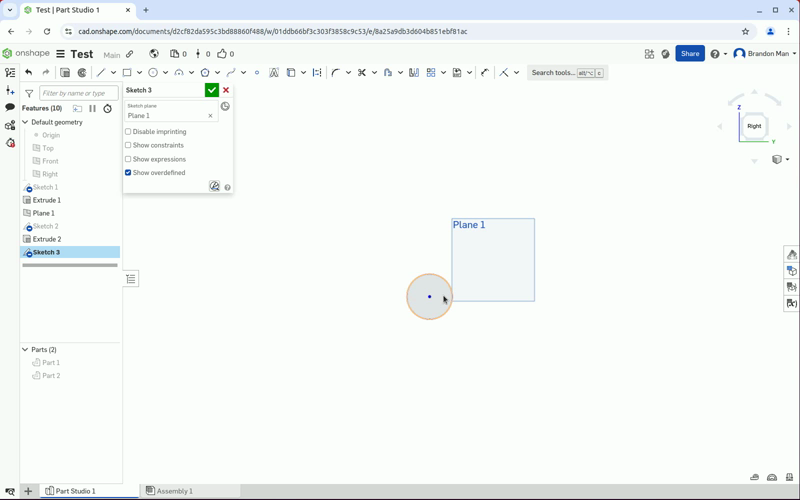
scroll(6)
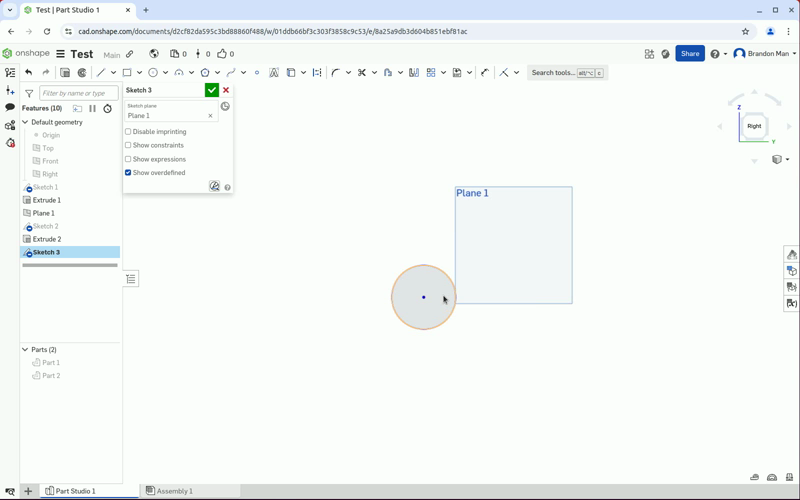
scroll(6)
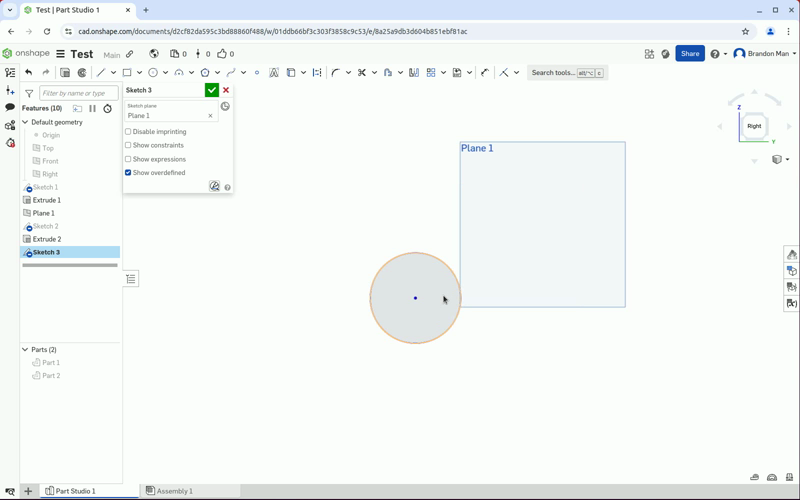
scroll(6)
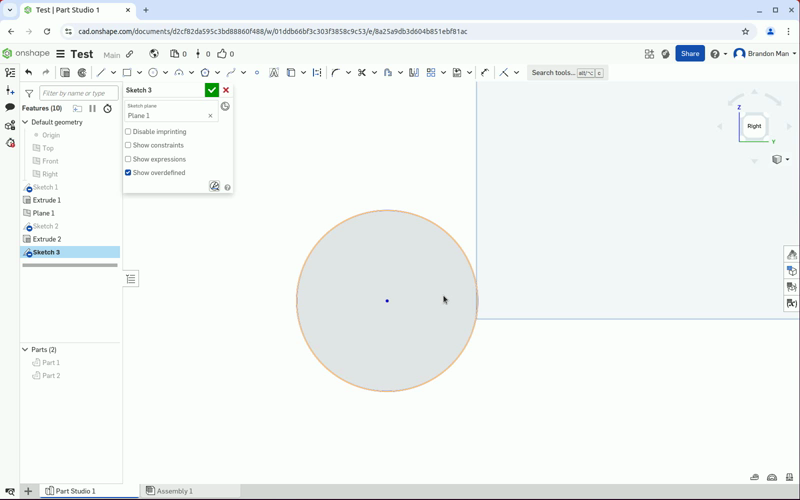
click(443, 295)
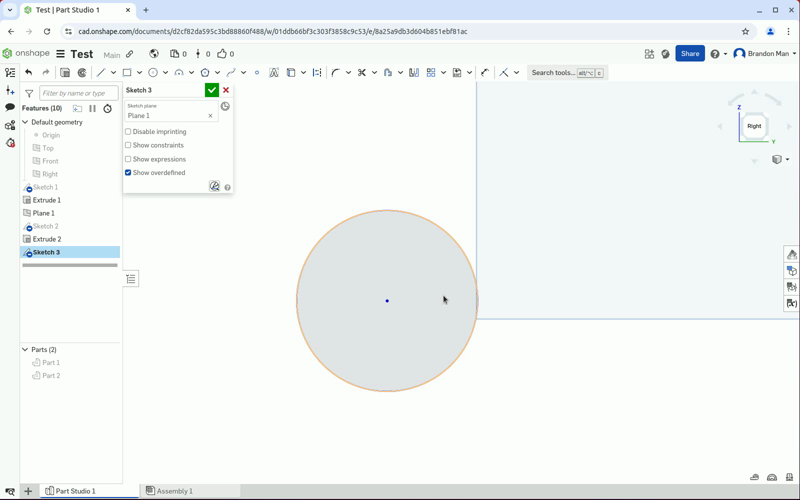
scroll(-6)
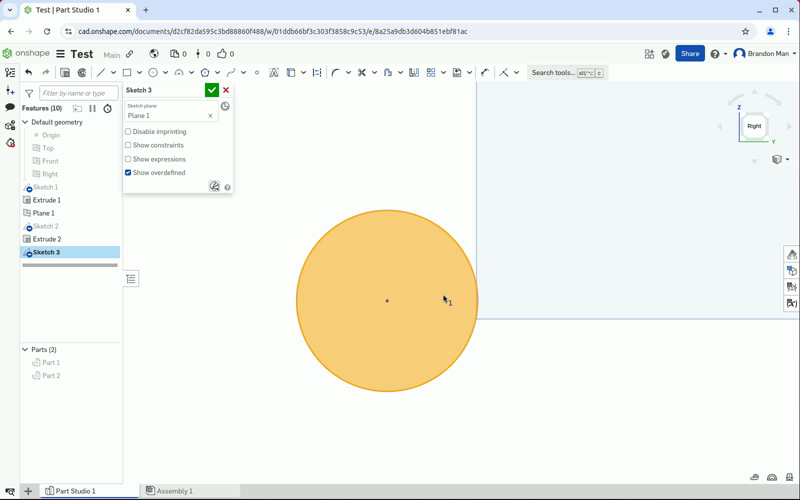
scroll(-6)
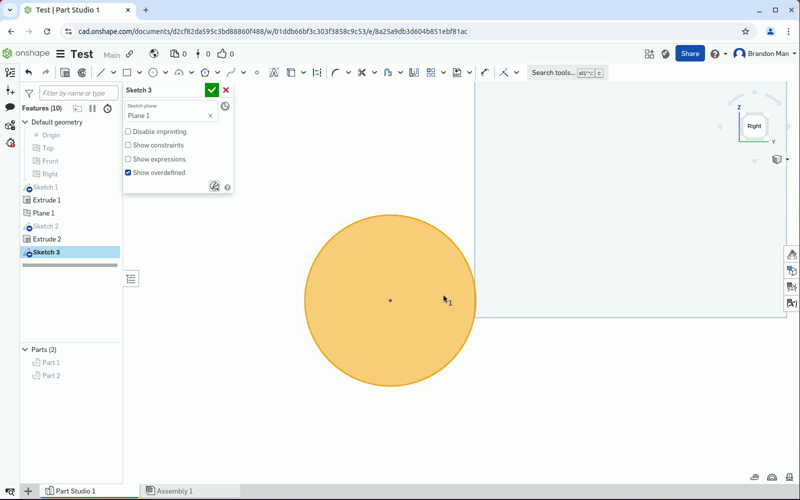
scroll(-6)
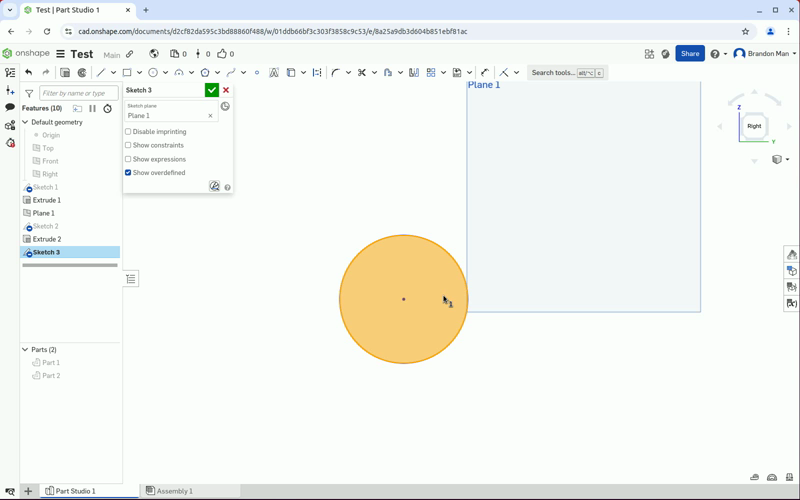
scroll(-6)
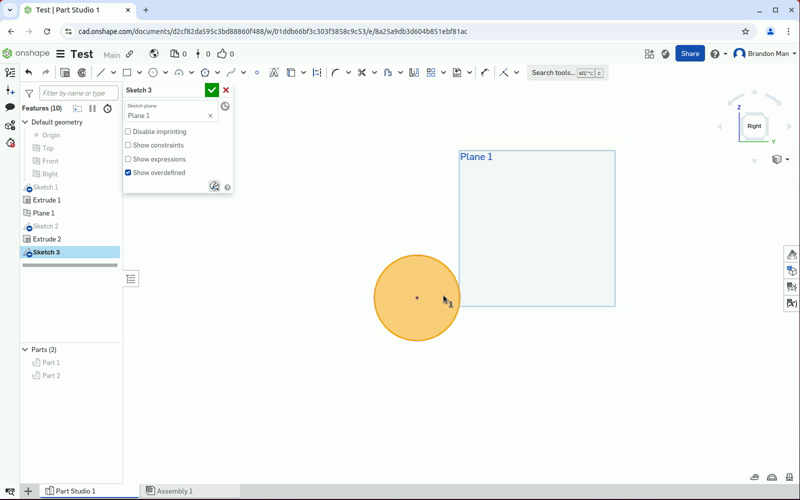
scroll(-6)
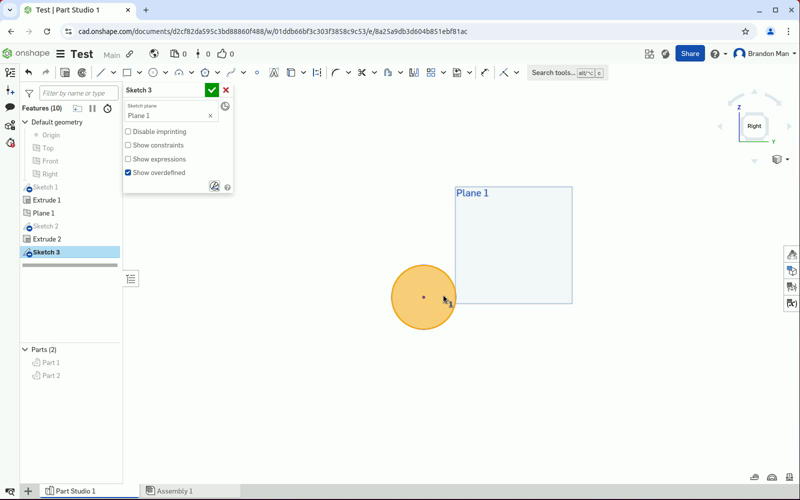
scroll(-6)
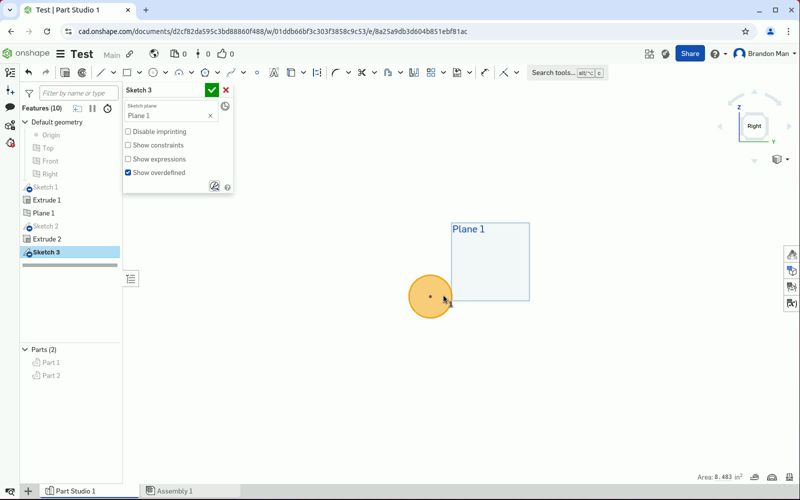
scroll(-6)
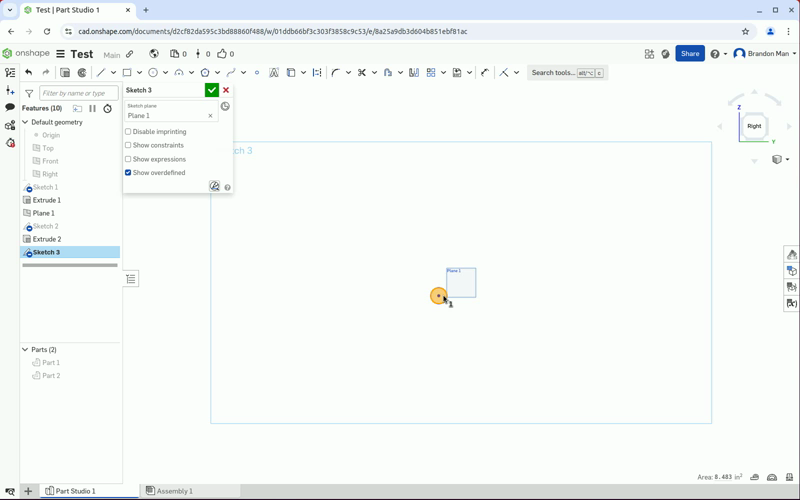
mouse_move(73, 352)
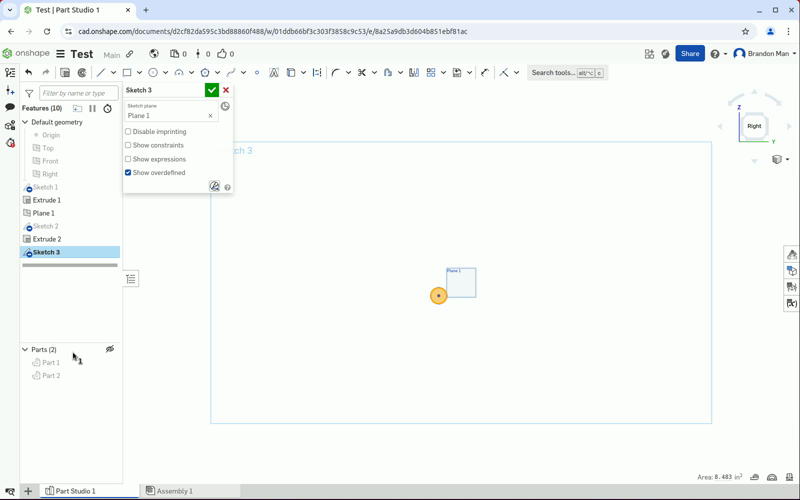
key(shift+y)
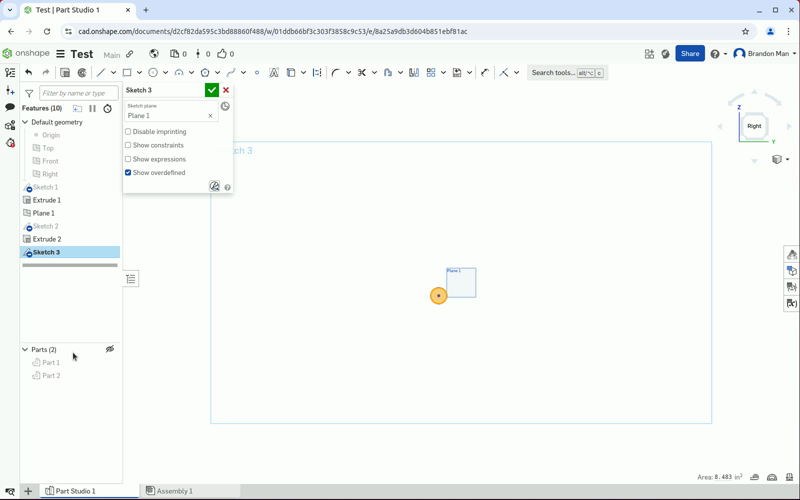
key(shift+e)
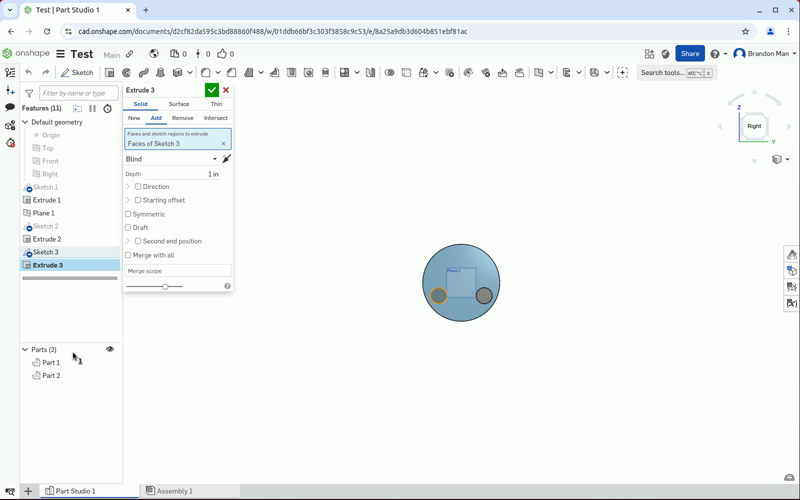
mouse_move(143, 106)
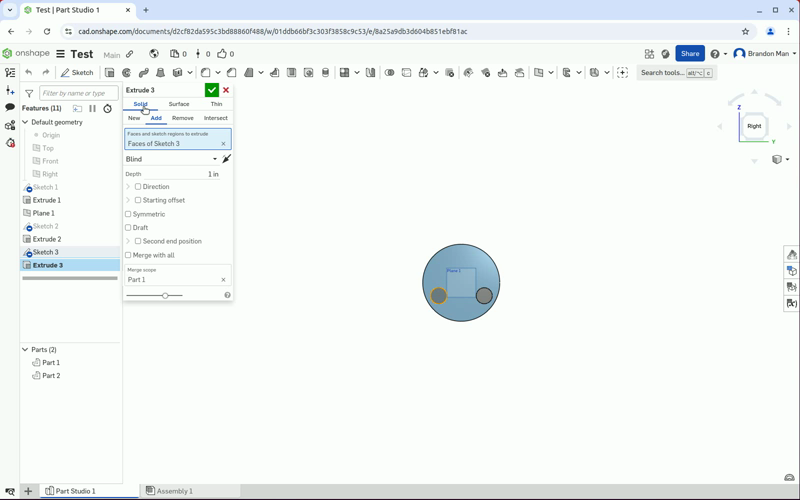
click(143, 106)
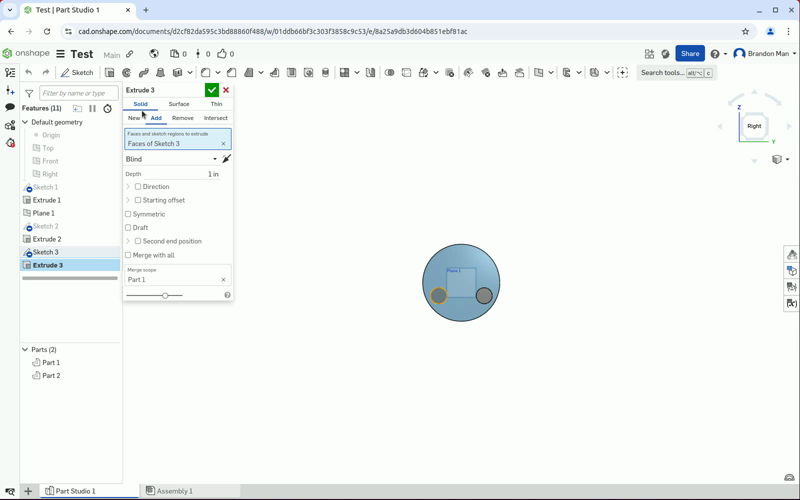
mouse_move(137, 120)
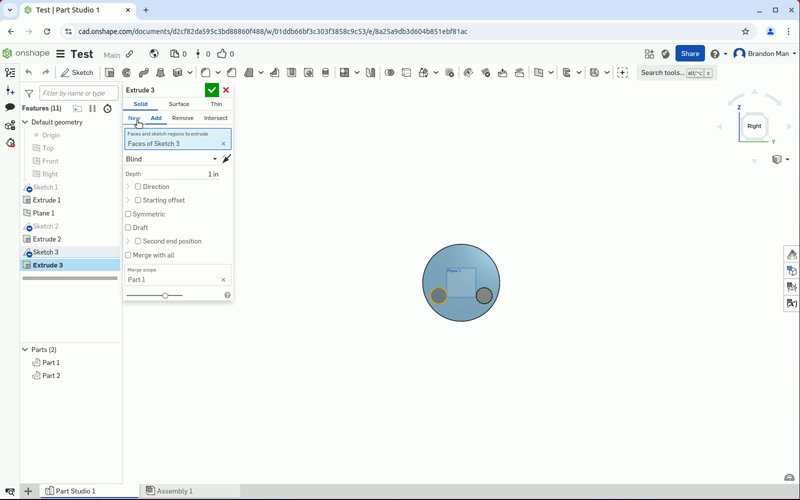
click(137, 120)
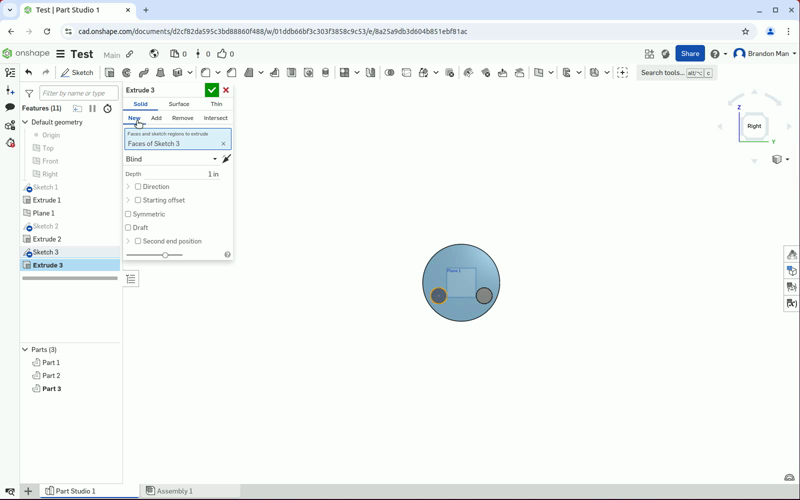
key(tab, 4)
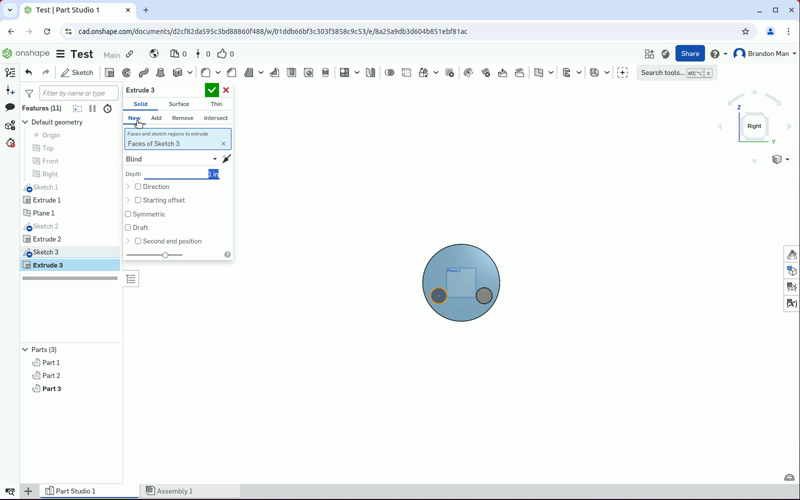
text(11.554)
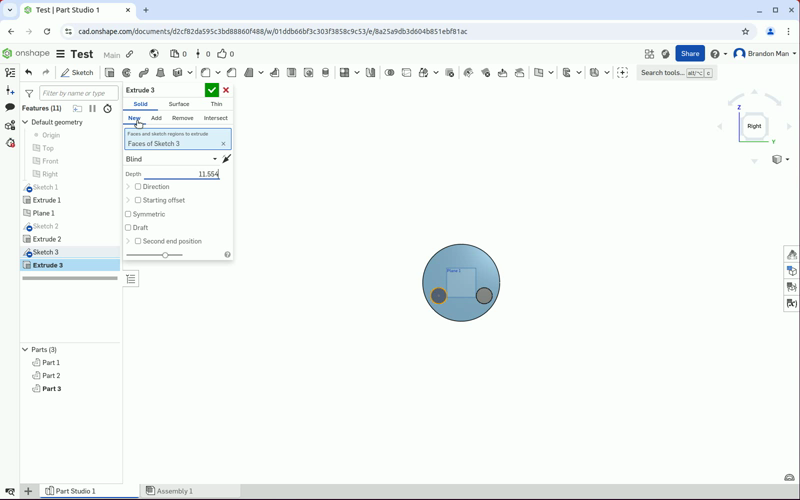
key(enter)
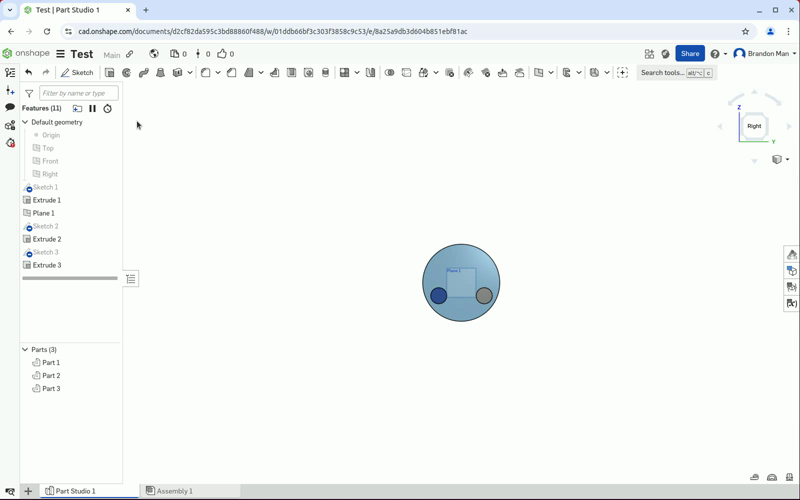
key(shift+h)
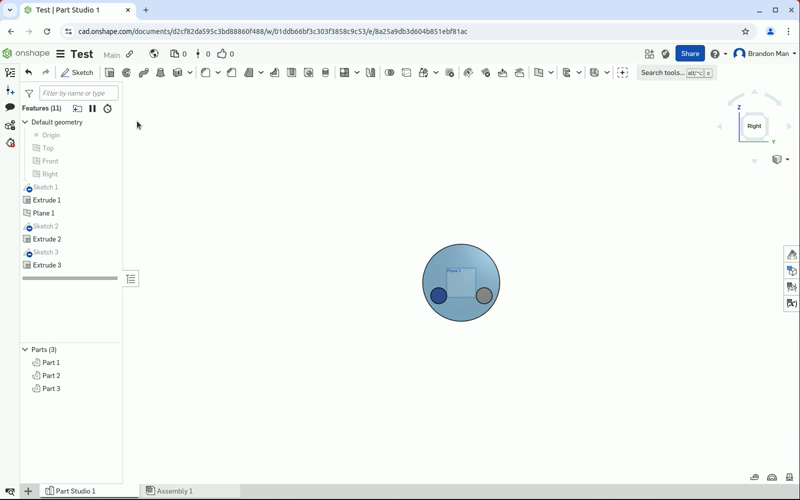
key(shift+h)
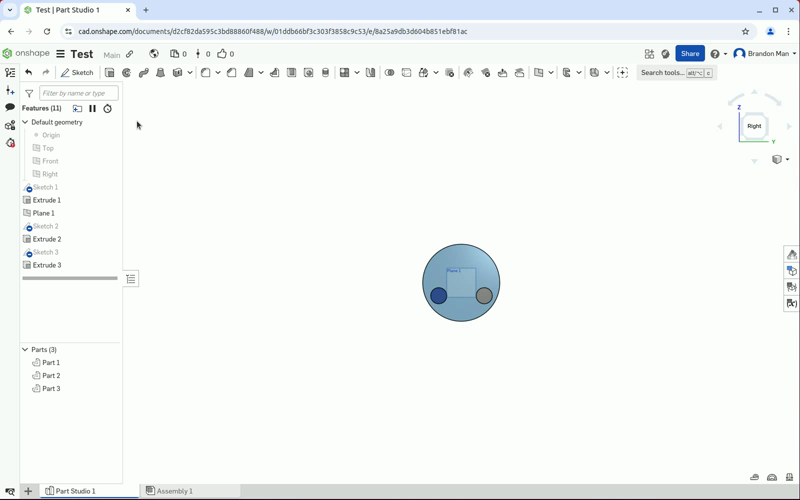
mouse_move(73, 189)
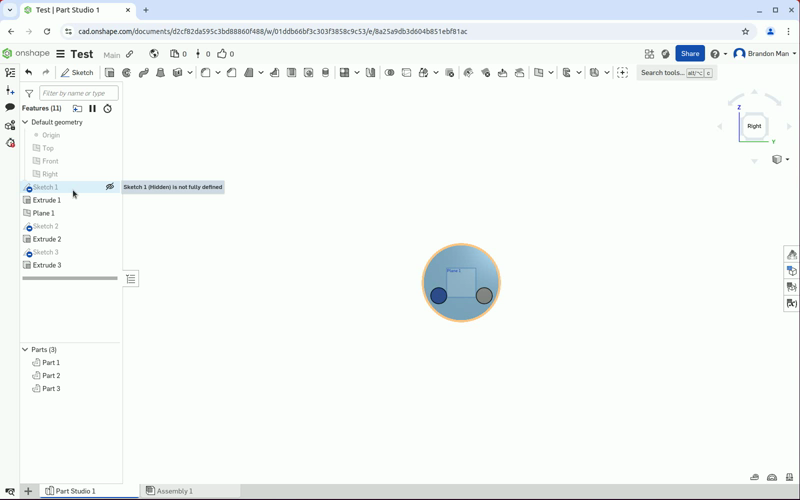
click(73, 189)
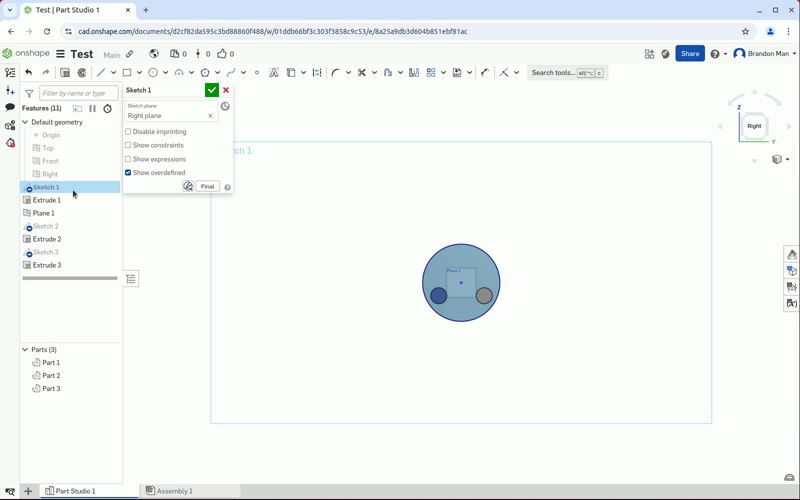
mouse_move(229, 92)
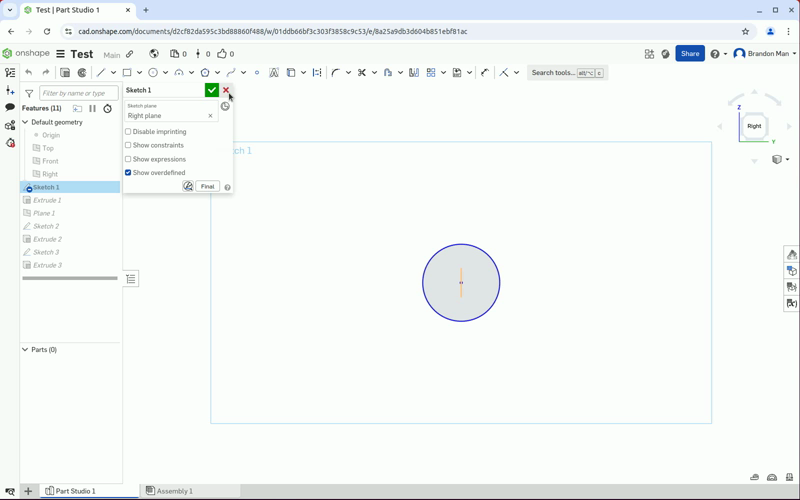
click(229, 92)
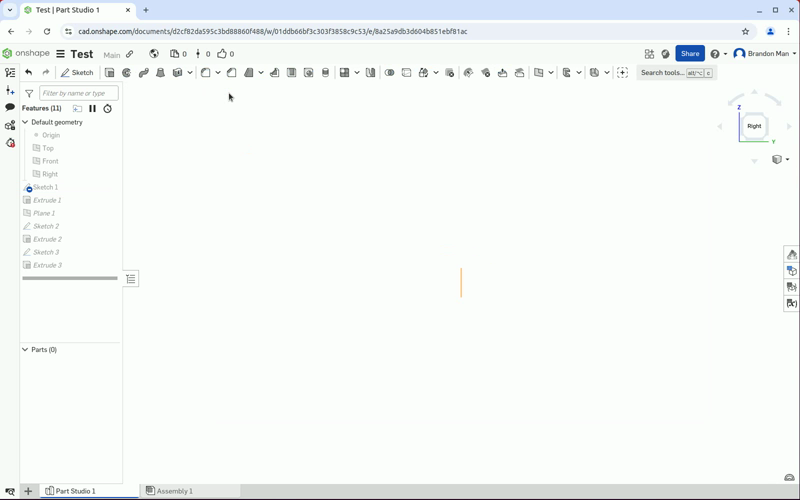
key(shift+s)
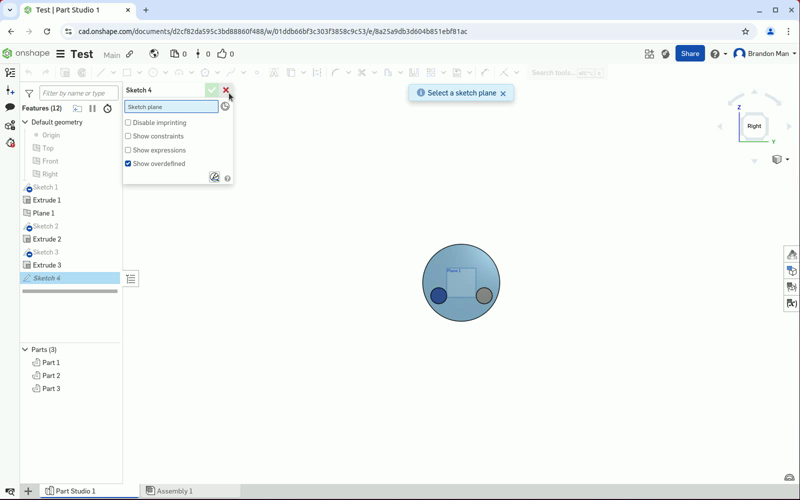
mouse_move(73, 215)
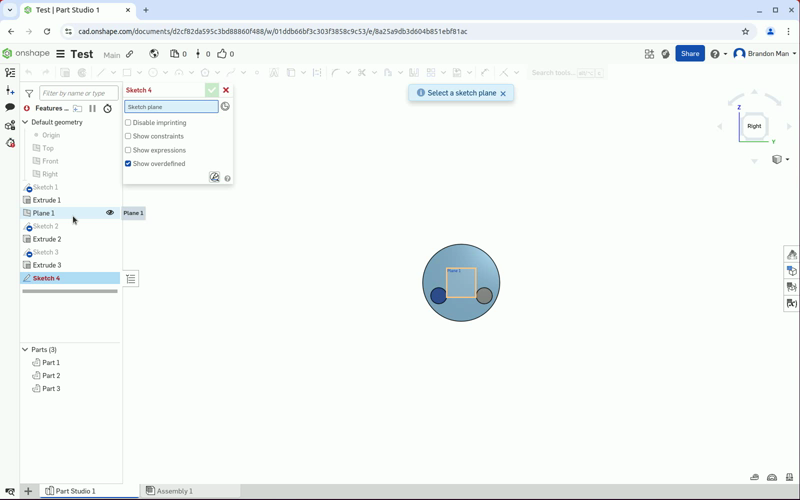
click(73, 215)
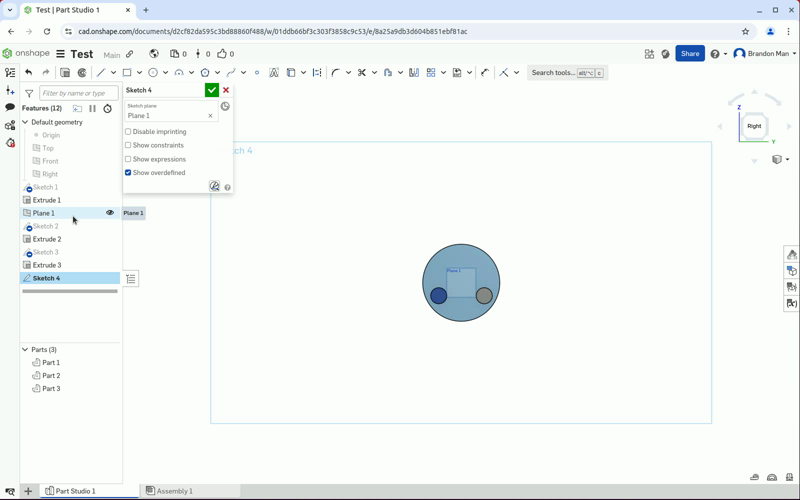
mouse_move(73, 352)
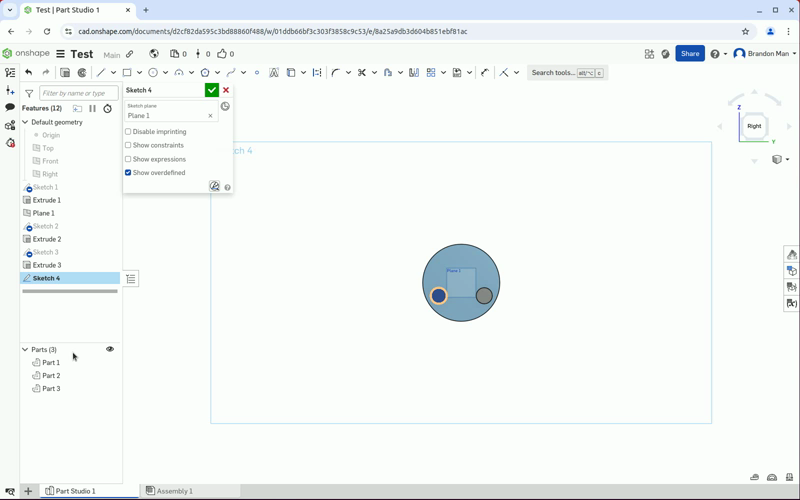
key(y)
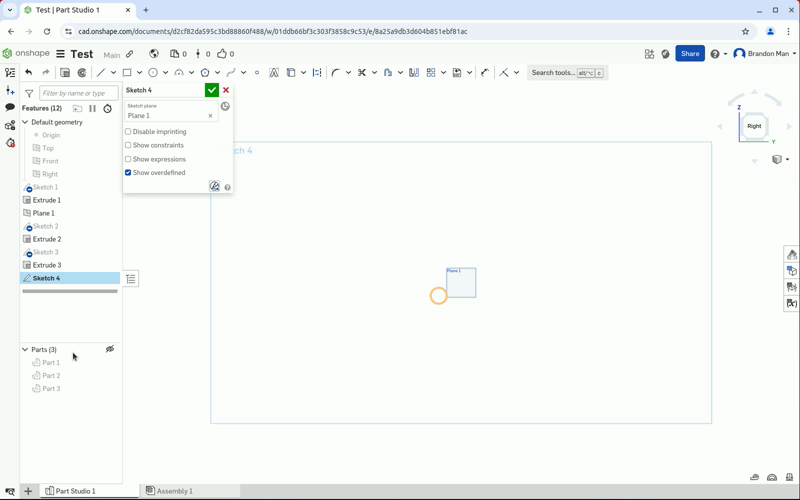
key(l)
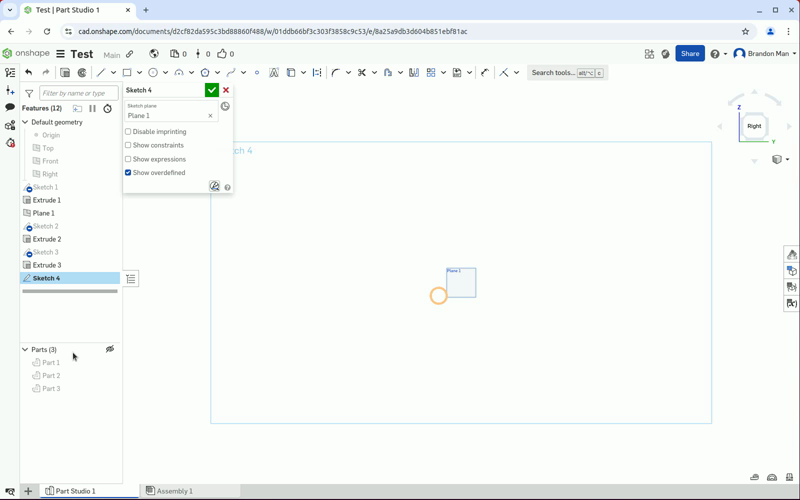
key_down(shift)
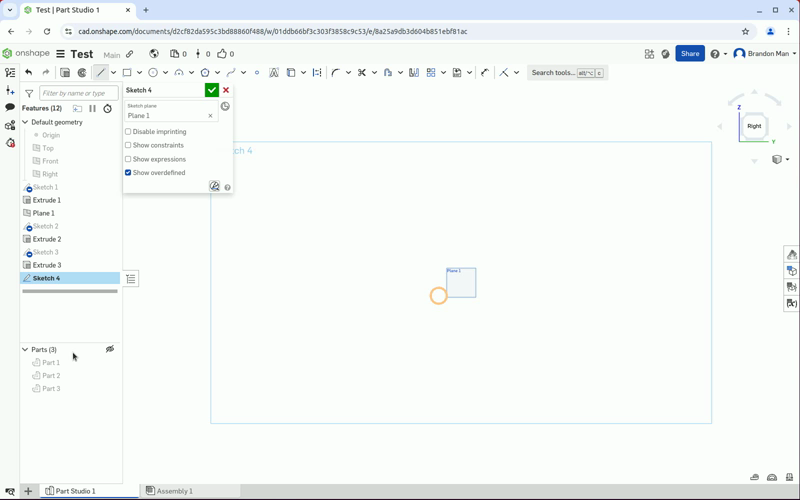
mouse_move(460, 264)
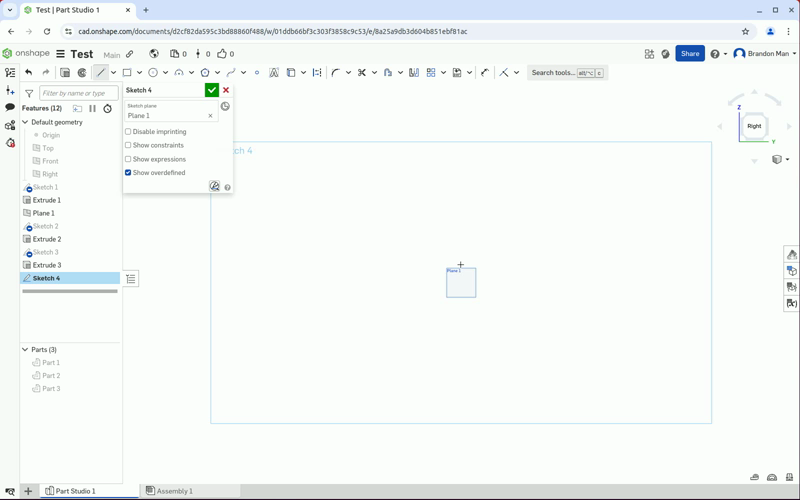
click(460, 264)
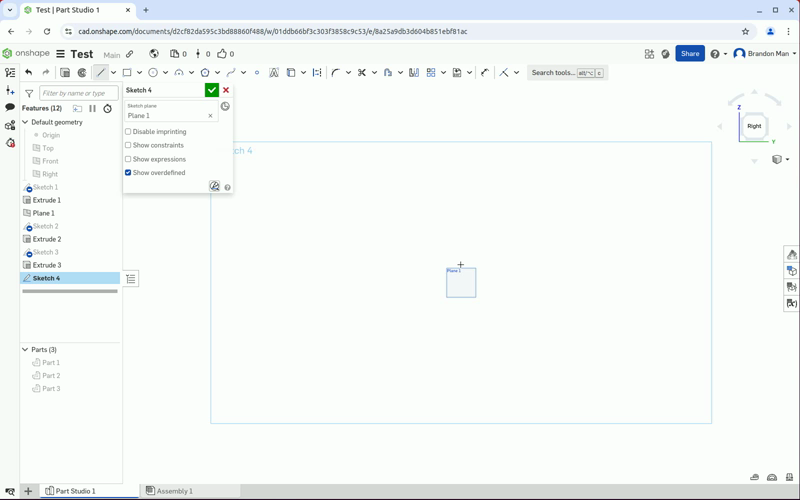
key_up(shift)
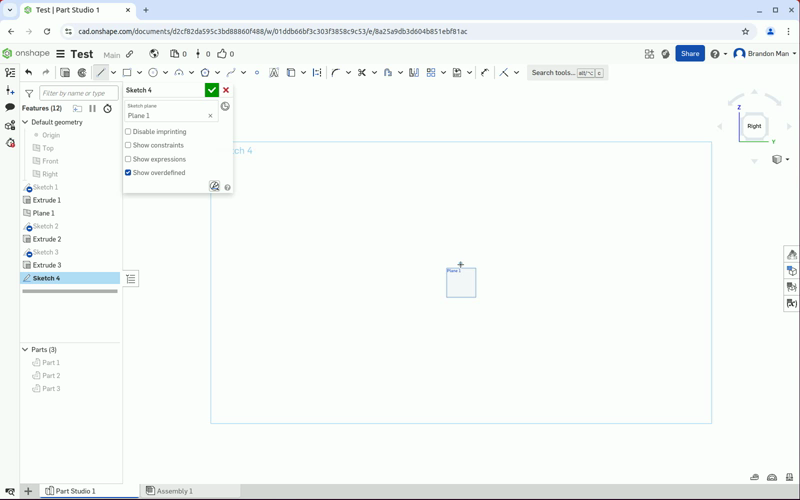
key_down(shift)
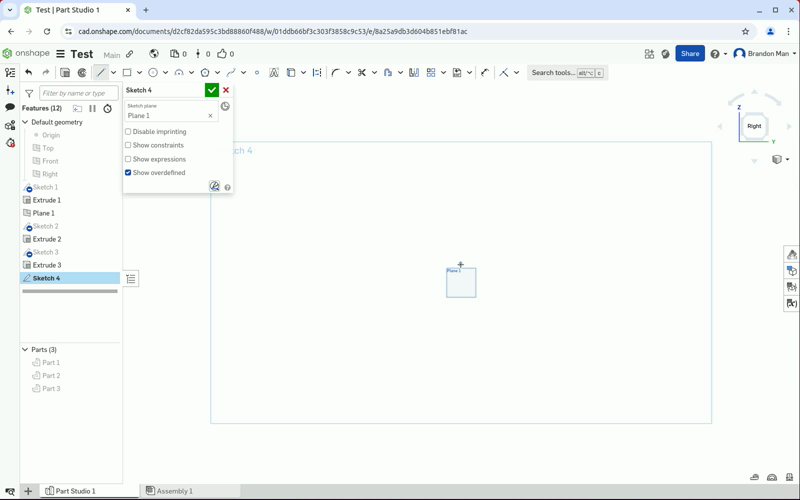
mouse_move(490, 264)
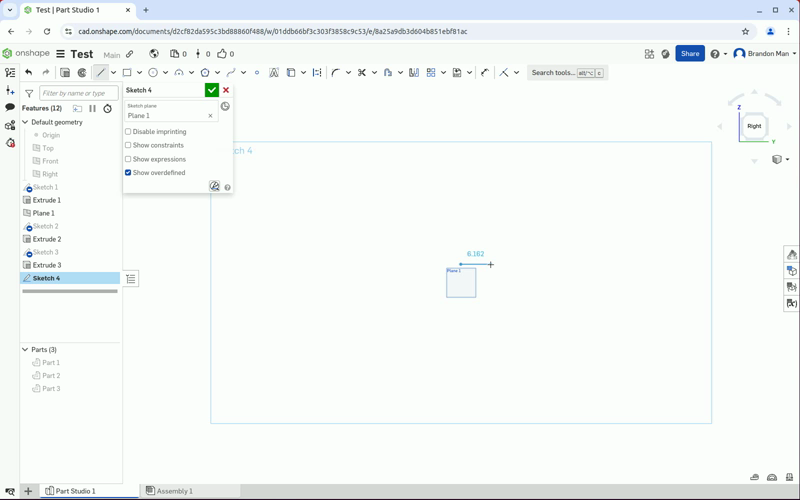
mouse_move(460, 255)
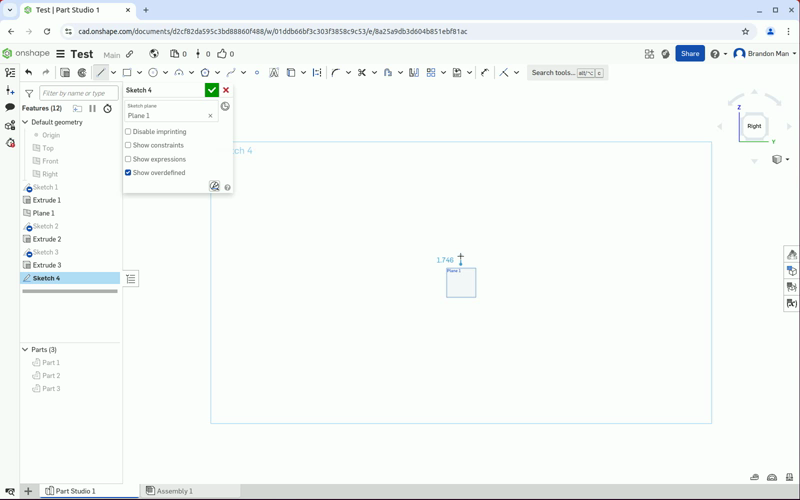
click(460, 255)
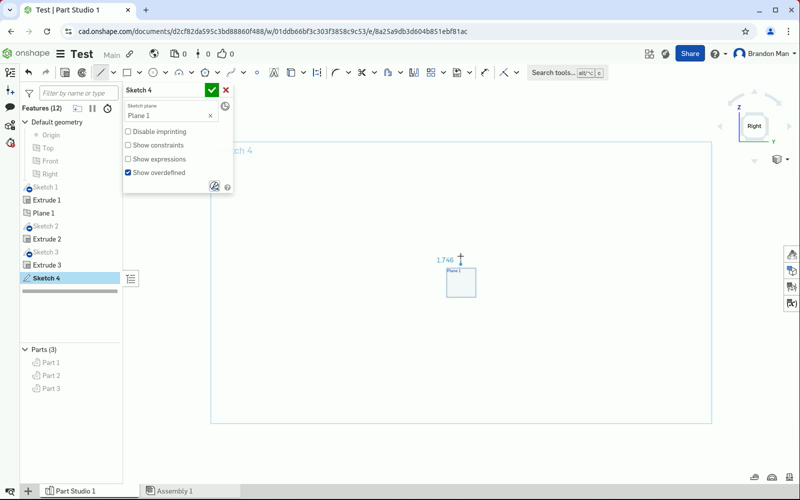
key_up(shift)
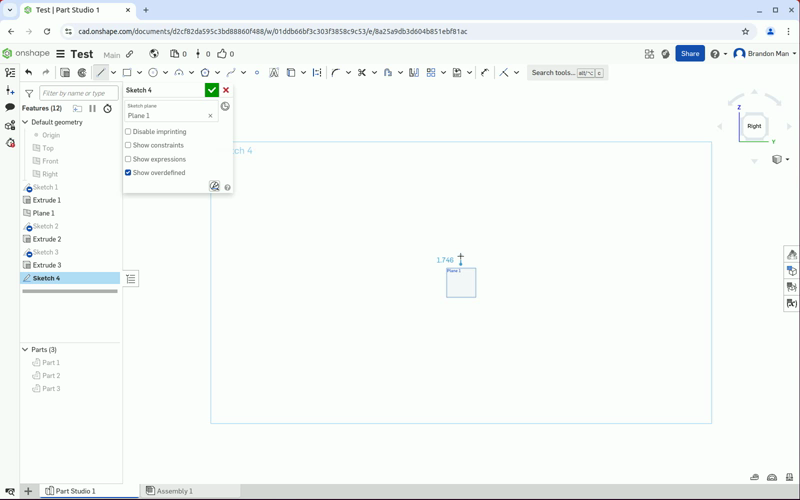
key_down(shift)
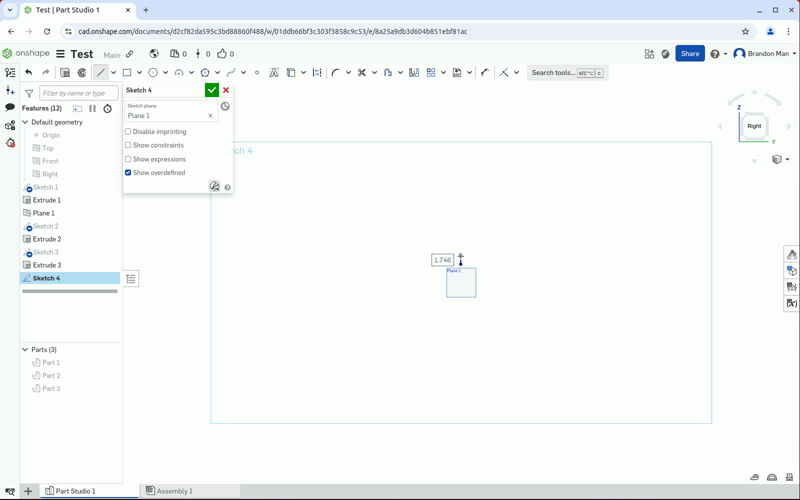
mouse_move(490, 255)
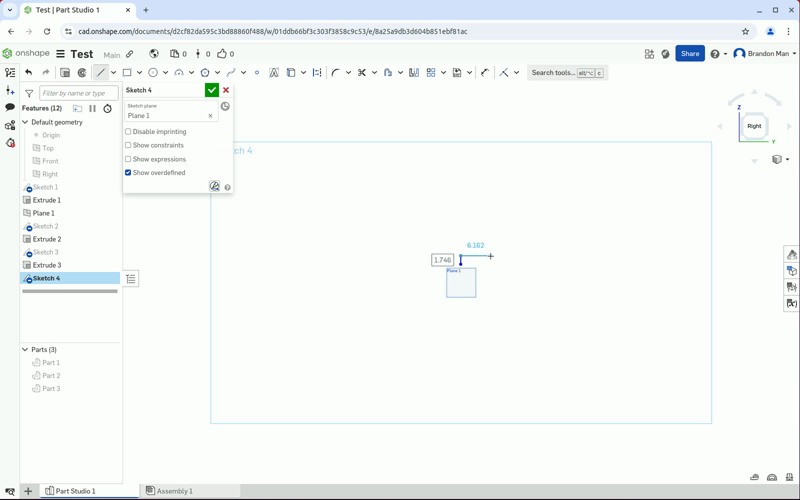
mouse_move(468, 255)
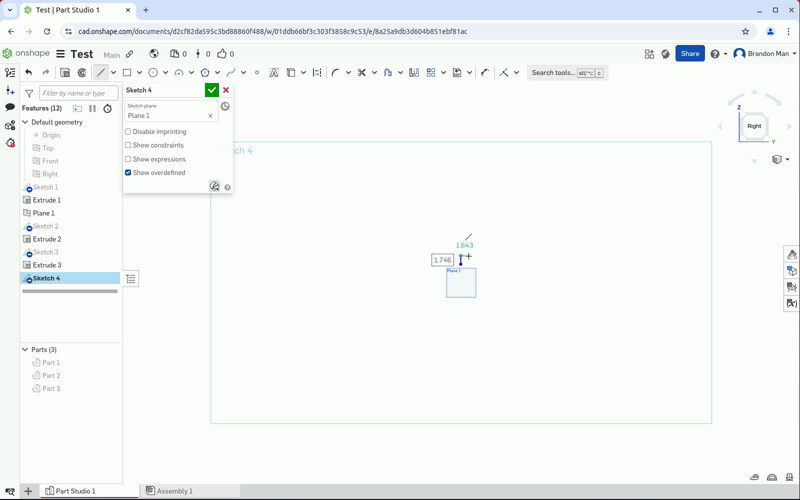
click(468, 255)
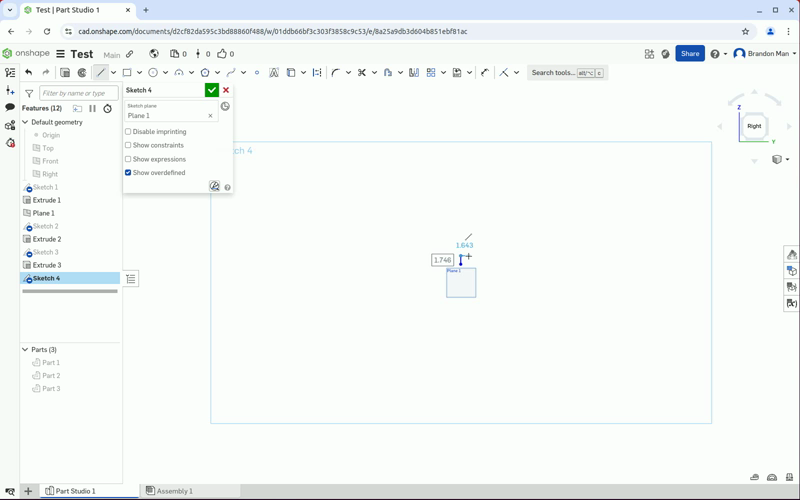
key_up(shift)
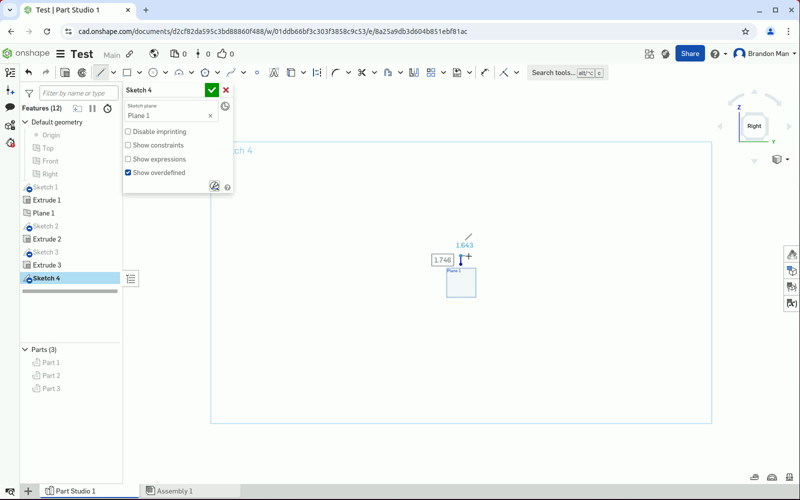
key(esc)
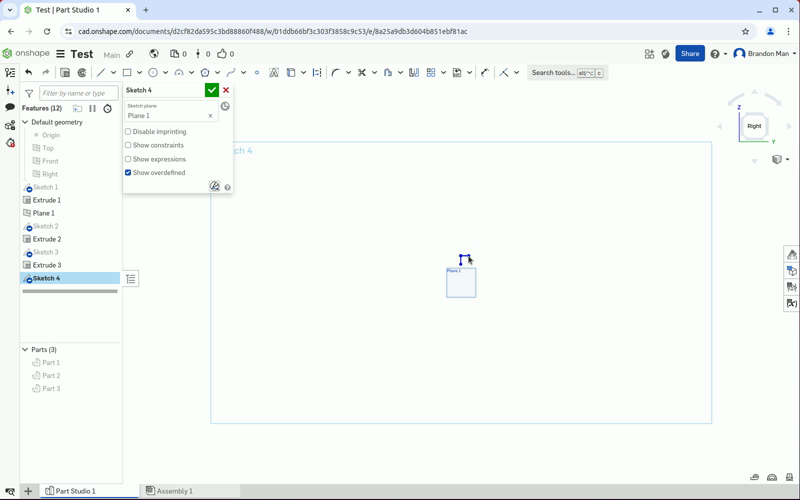
key(a)
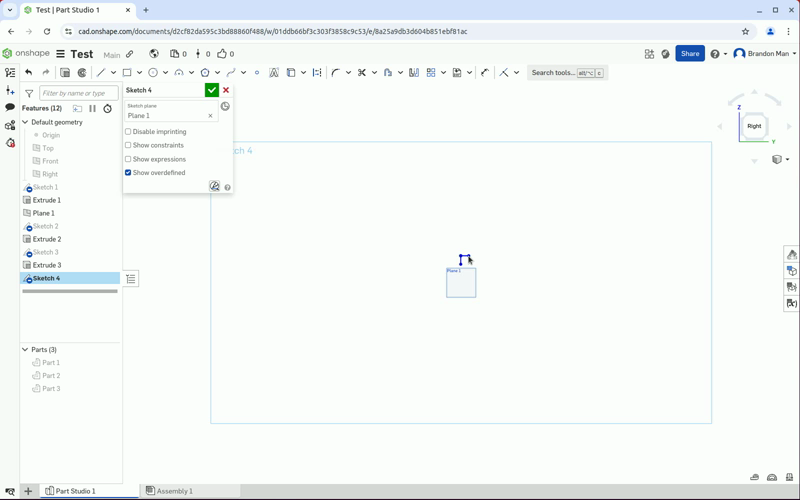
mouse_move(468, 255)
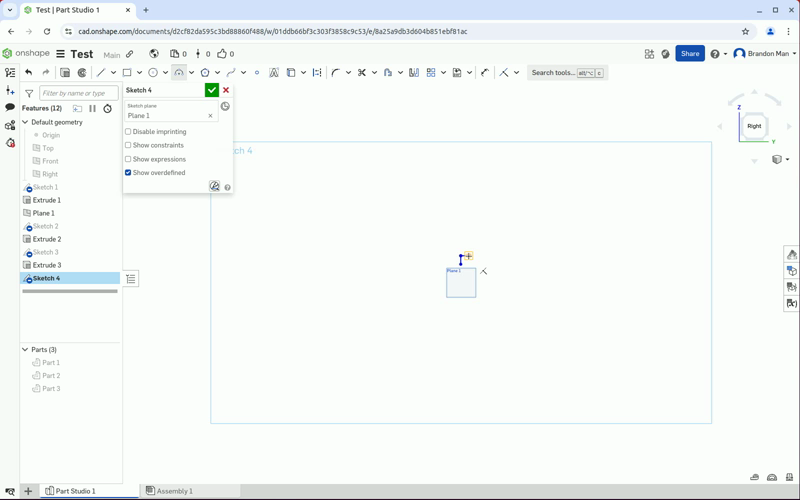
click(468, 255)
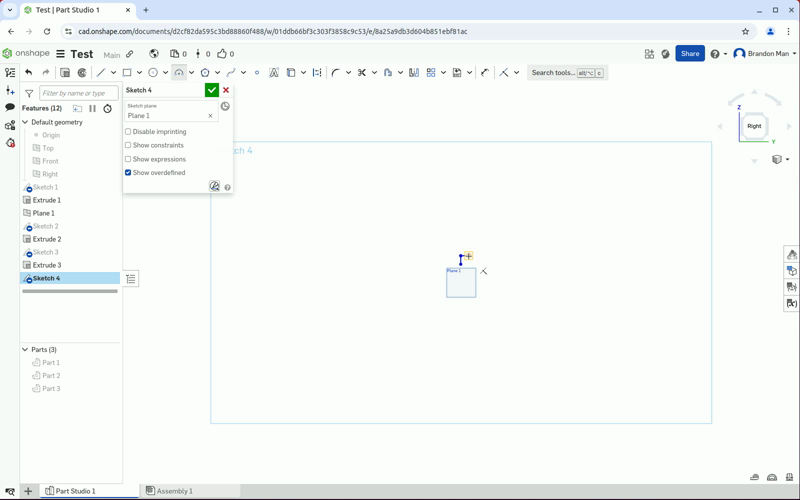
mouse_move(460, 264)
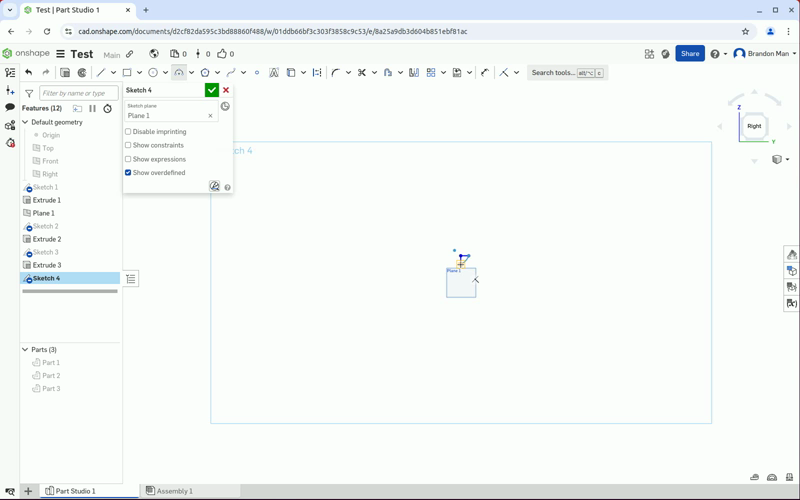
click(460, 264)
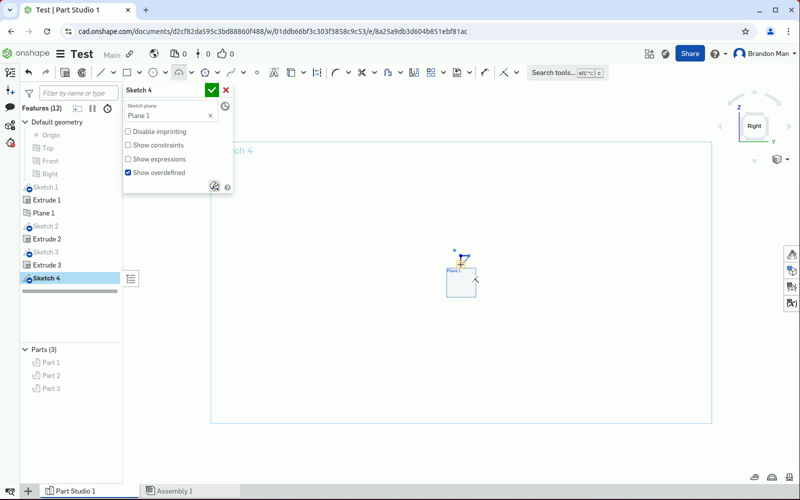
key_down(shift)
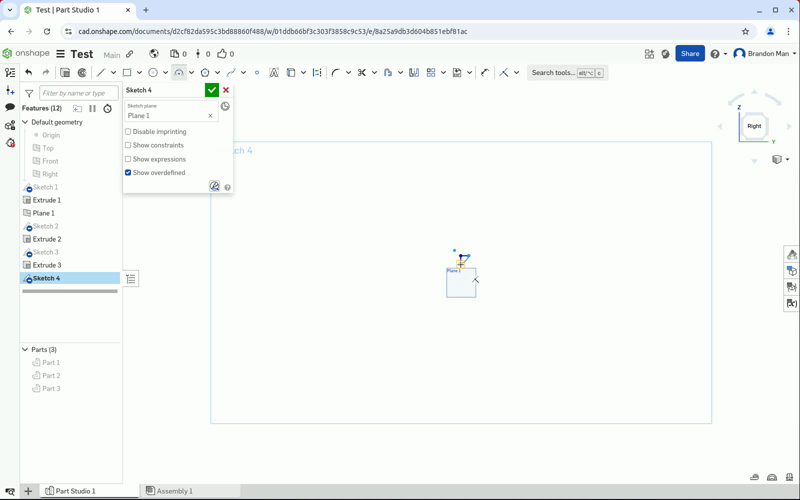
mouse_move(455, 250)
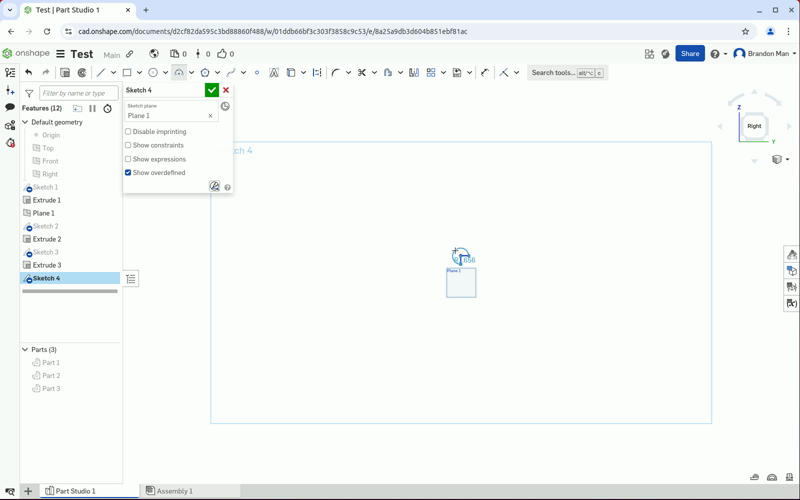
click(455, 250)
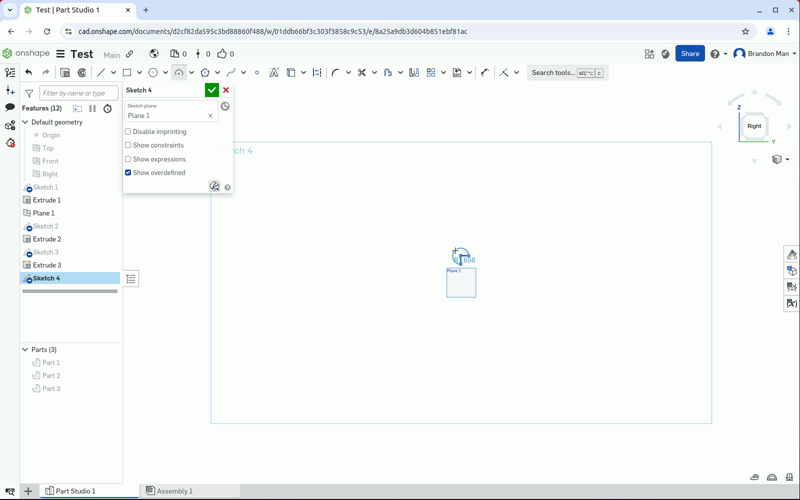
key_up(shift)
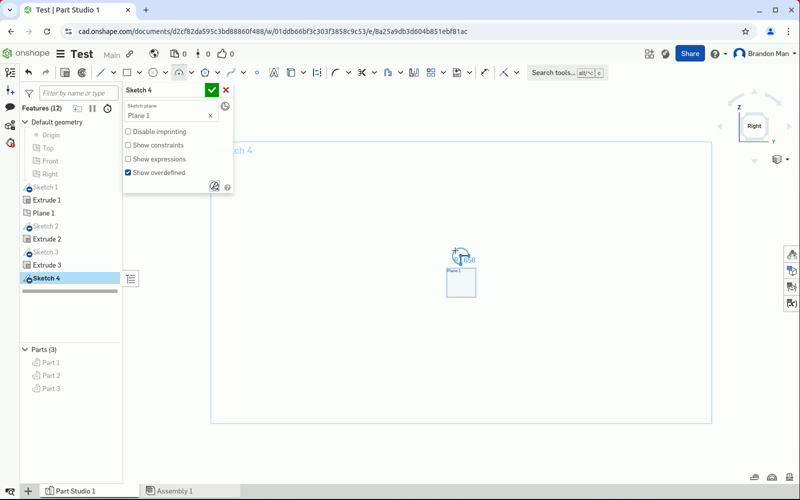
key(esc)
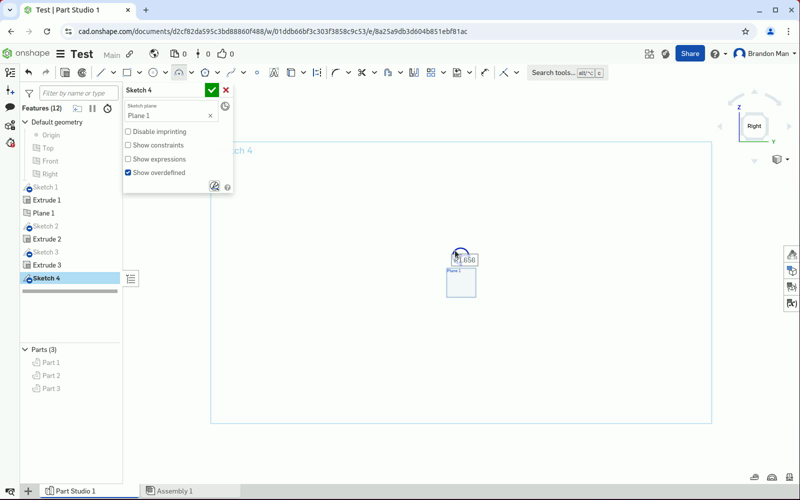
mouse_move(462, 249)
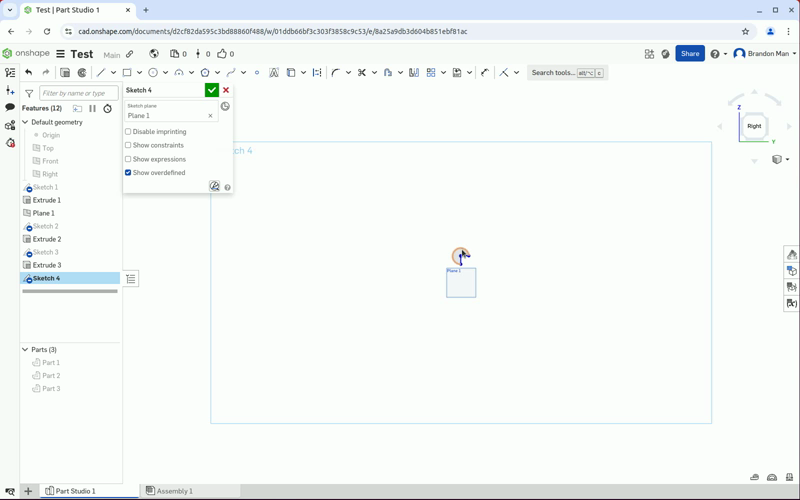
scroll(6)
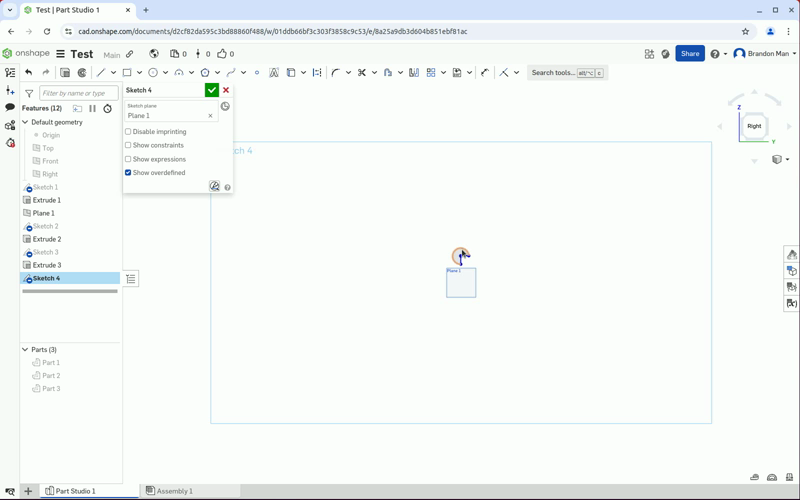
scroll(6)
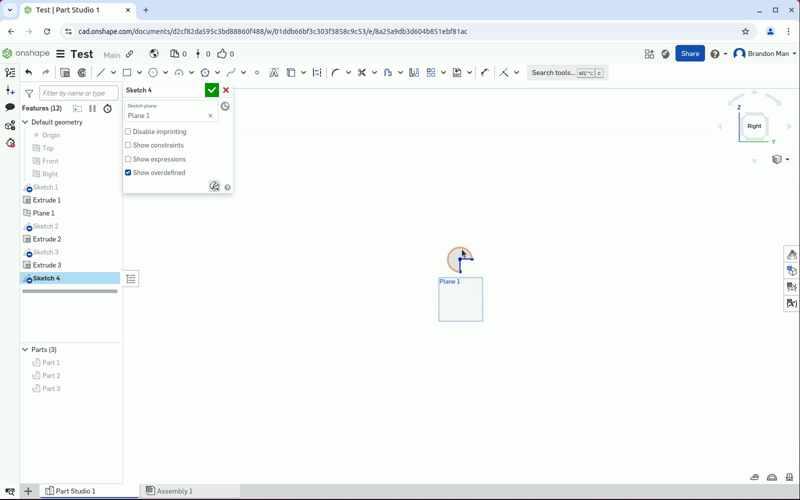
scroll(6)
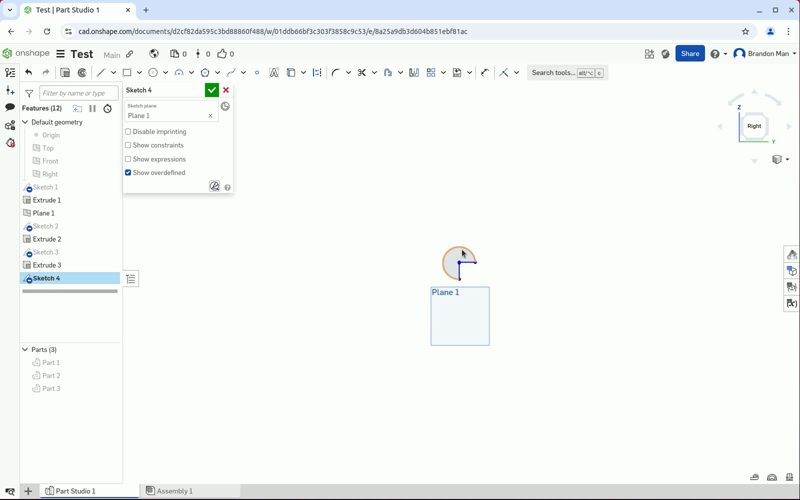
scroll(6)
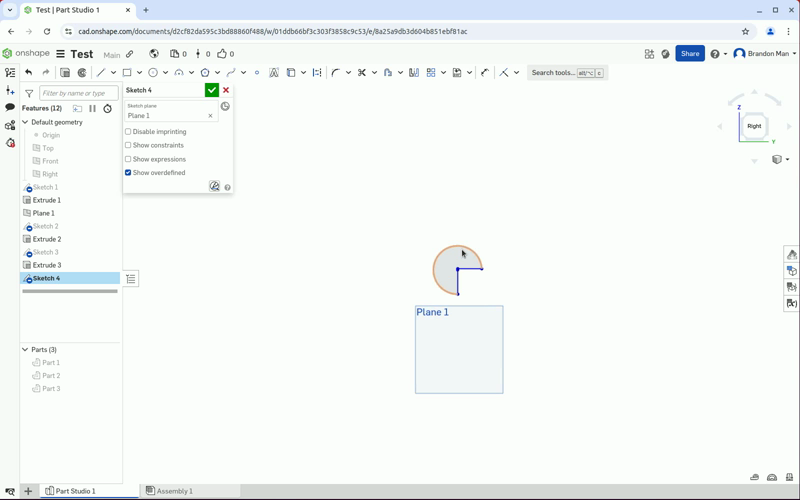
scroll(6)
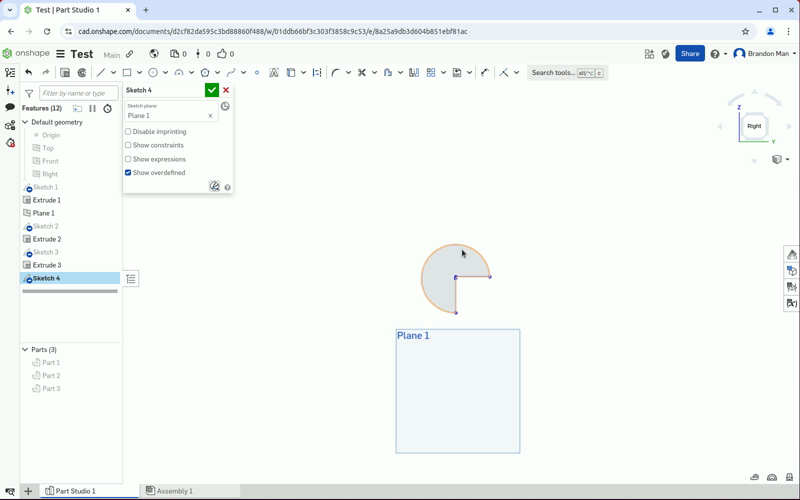
scroll(6)
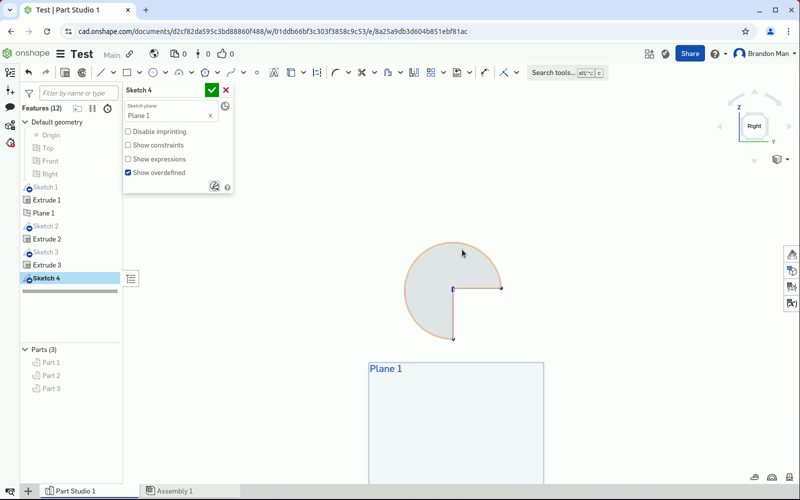
scroll(6)
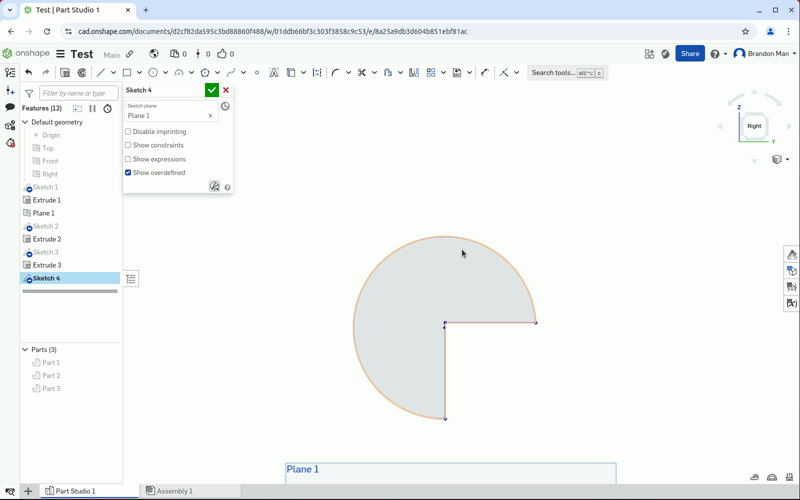
click(462, 249)
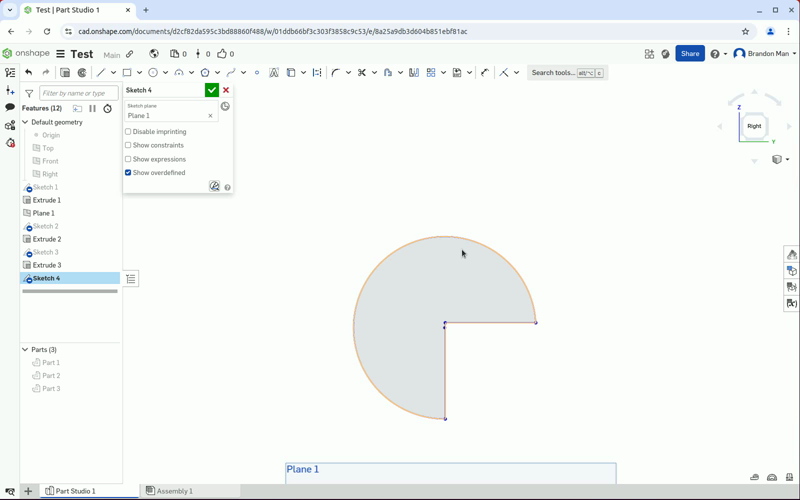
scroll(-6)
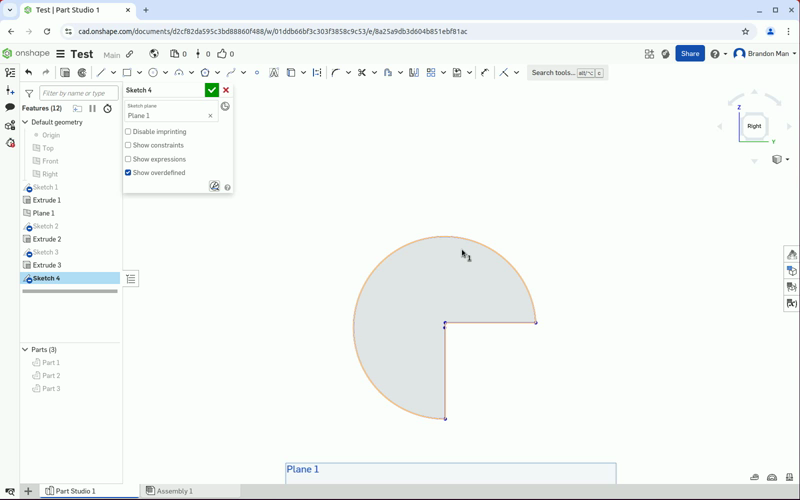
scroll(-6)
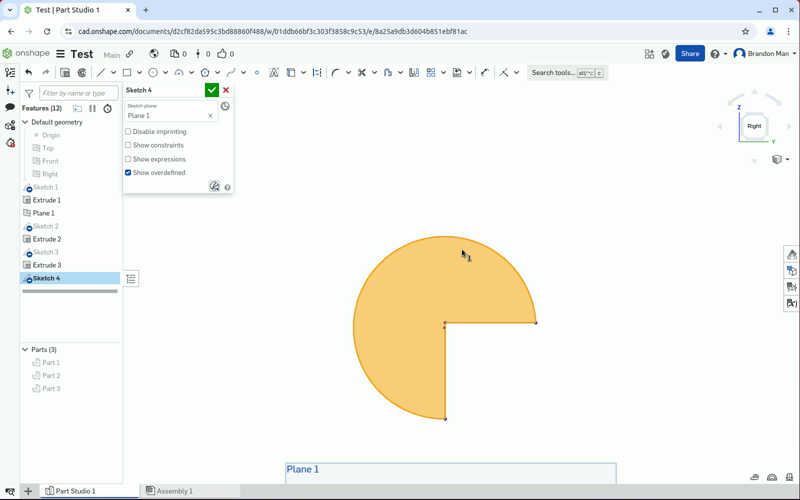
scroll(-6)
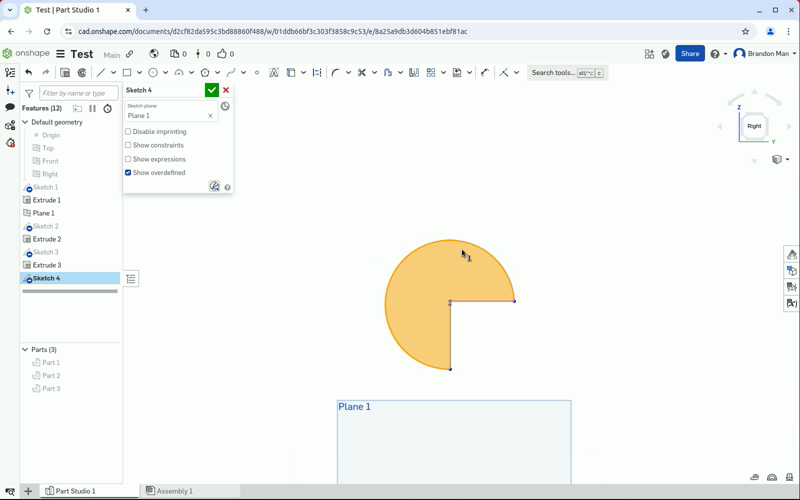
scroll(-6)
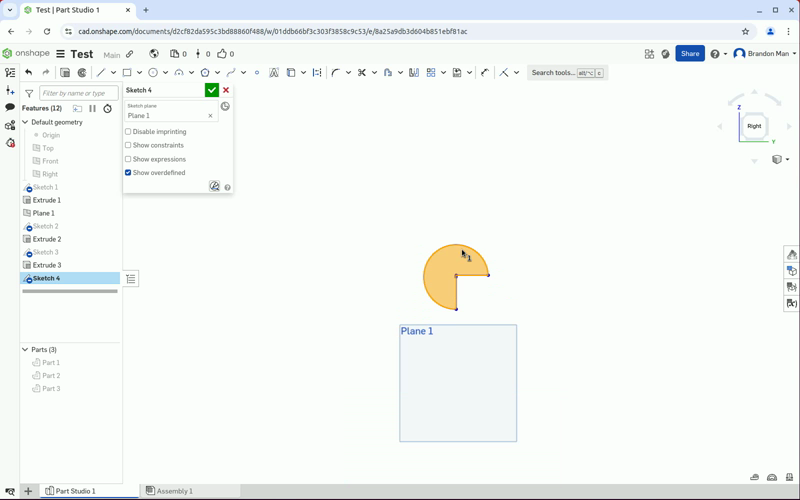
scroll(-6)
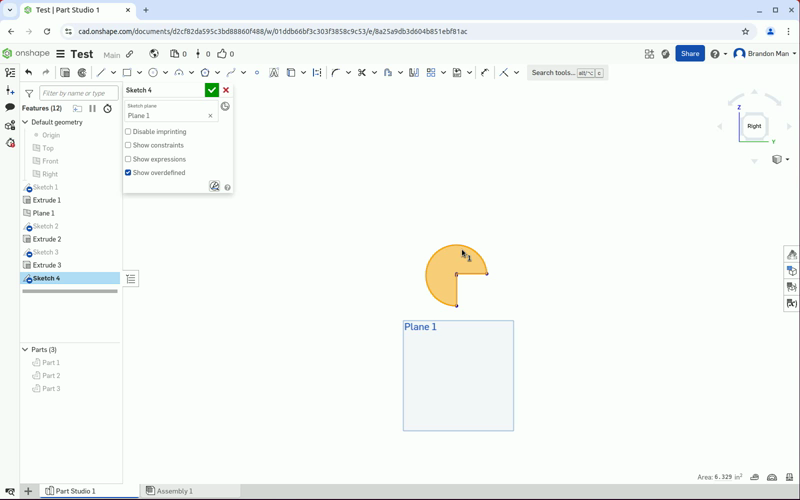
scroll(-6)
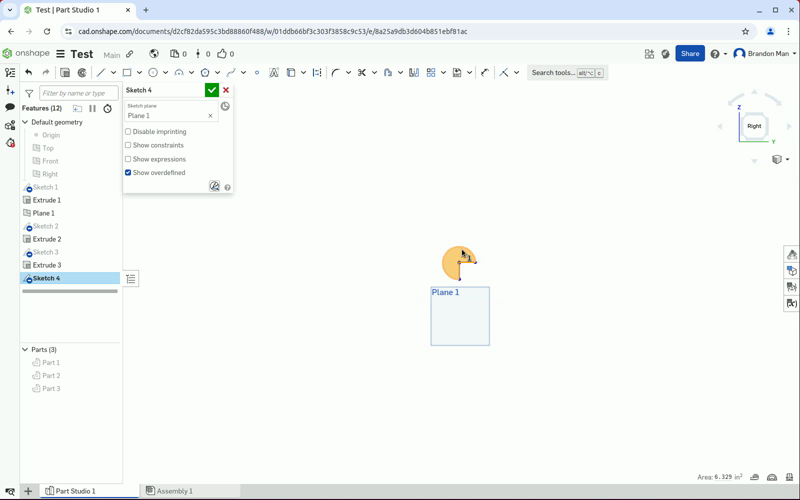
scroll(-6)
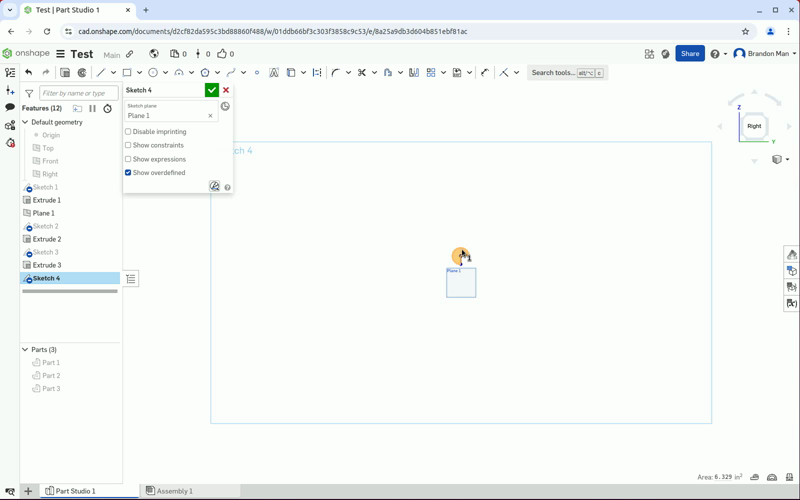
mouse_move(73, 352)
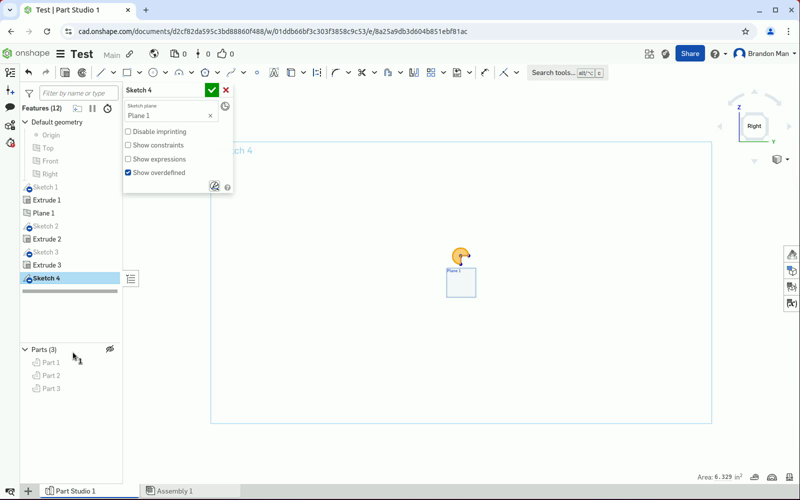
key(shift+y)
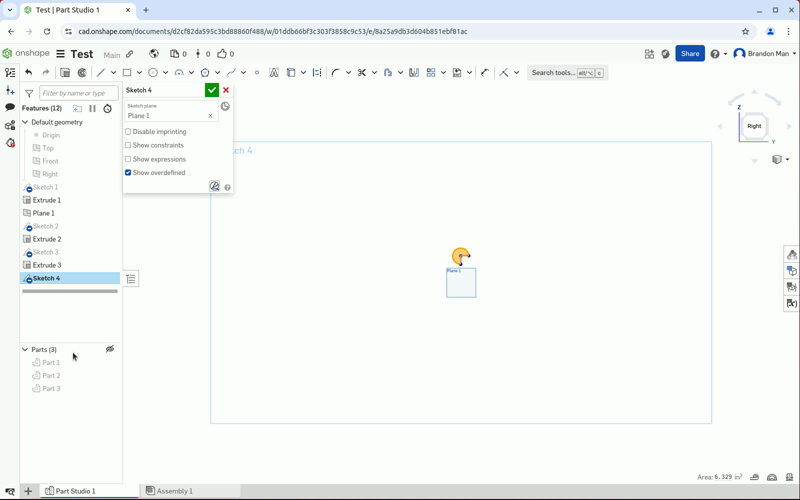
key(shift+e)
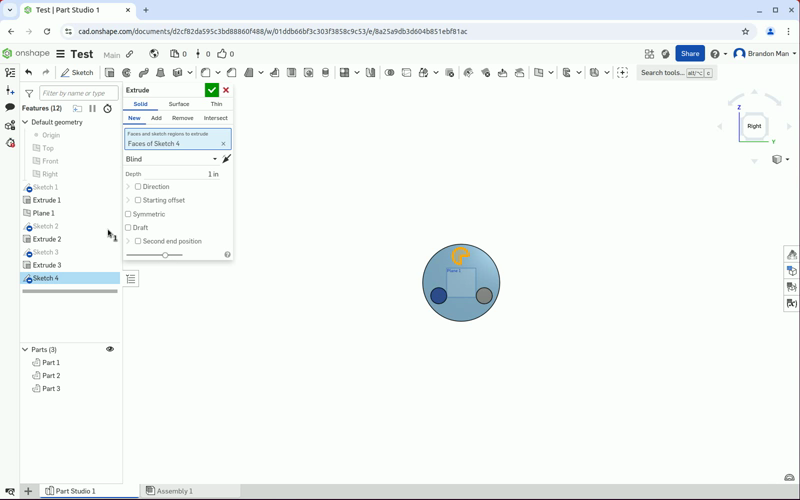
mouse_move(143, 106)
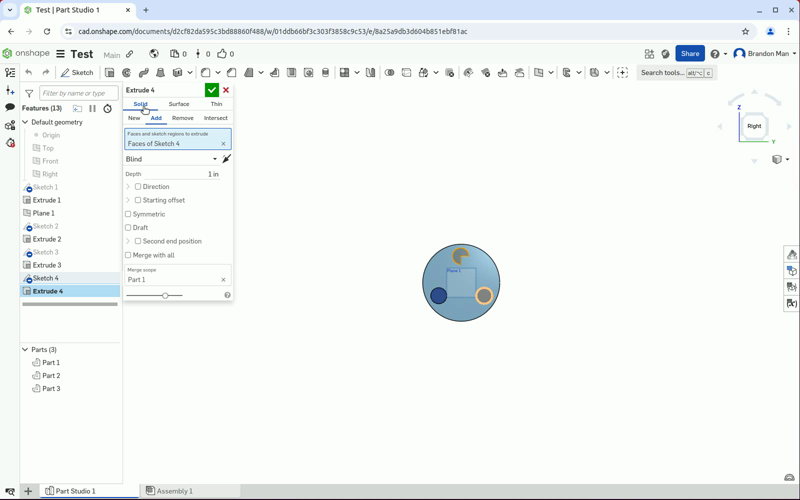
click(143, 106)
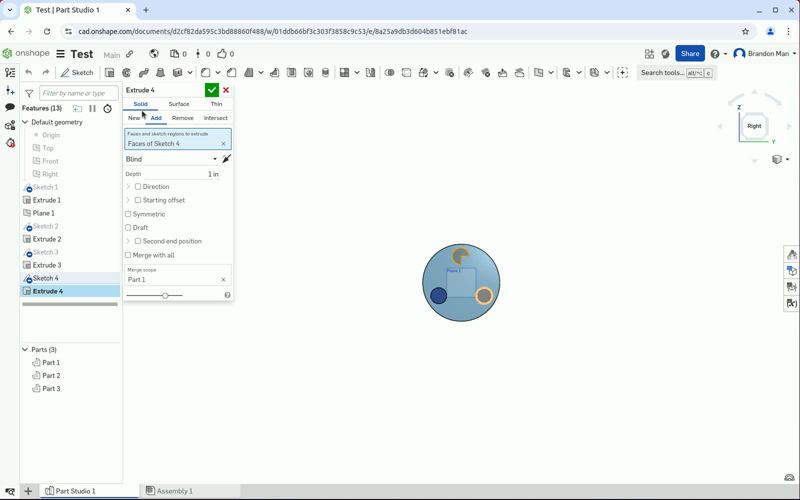
mouse_move(137, 120)
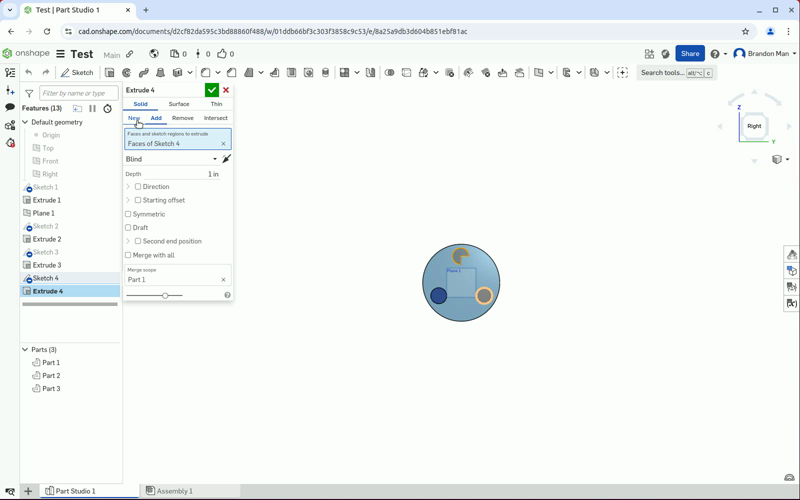
click(137, 120)
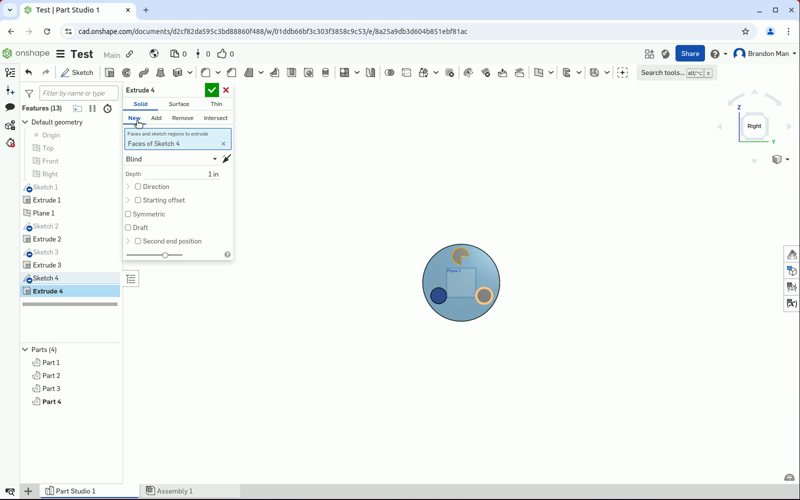
key(tab, 4)
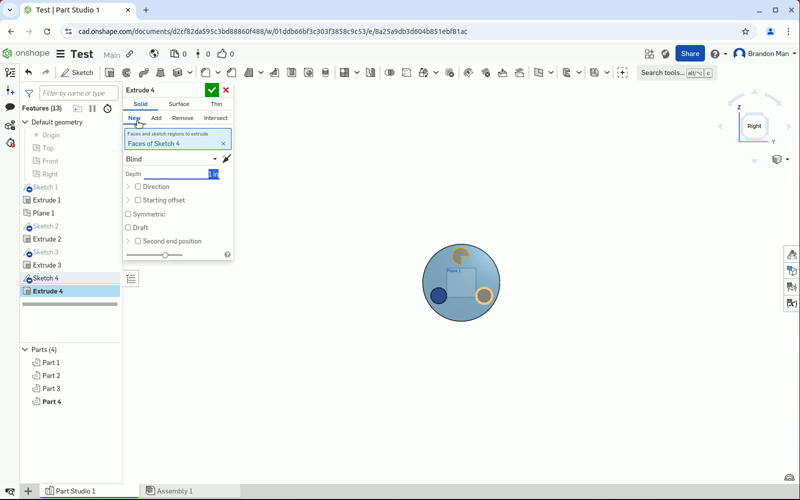
text(11.554)
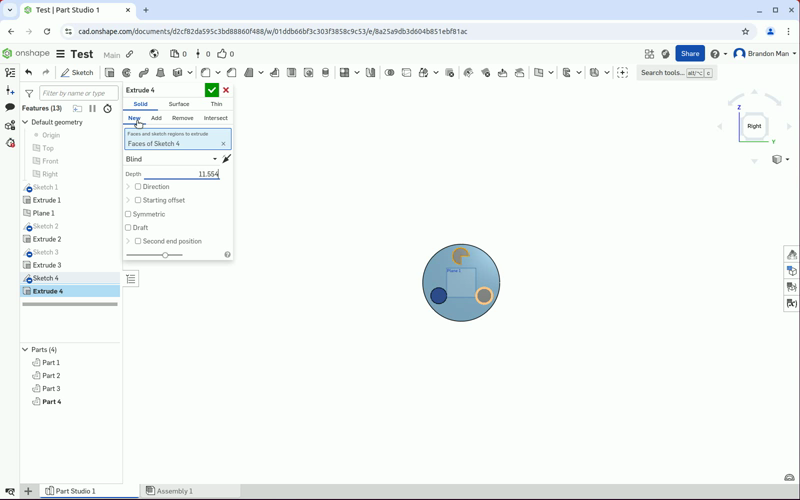
key(enter)
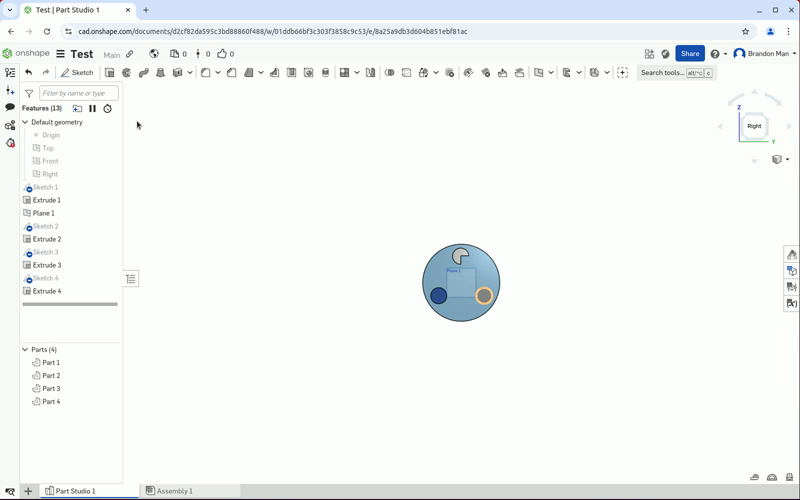
key(shift+h)
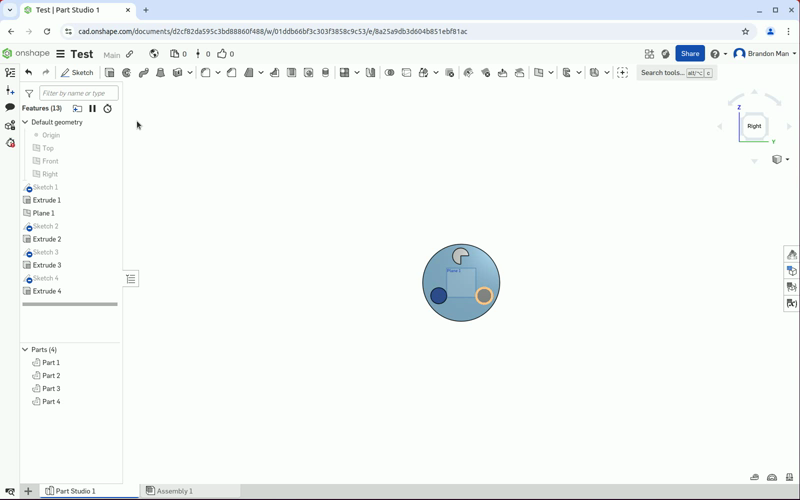
key(shift+h)
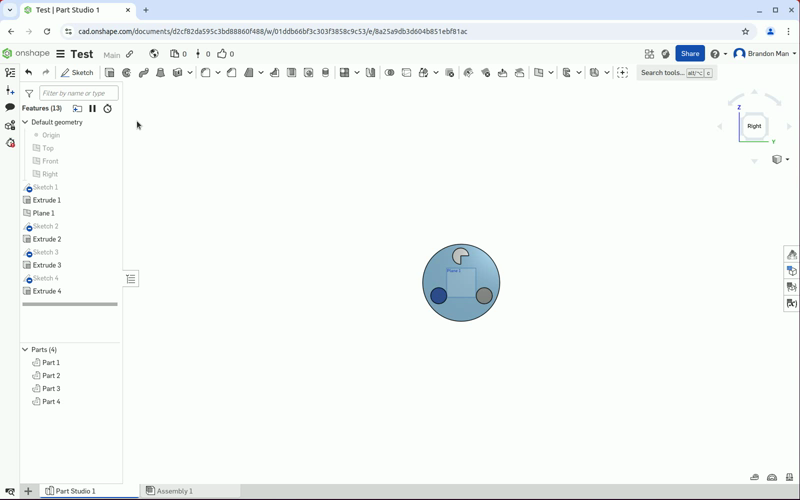
mouse_move(73, 189)
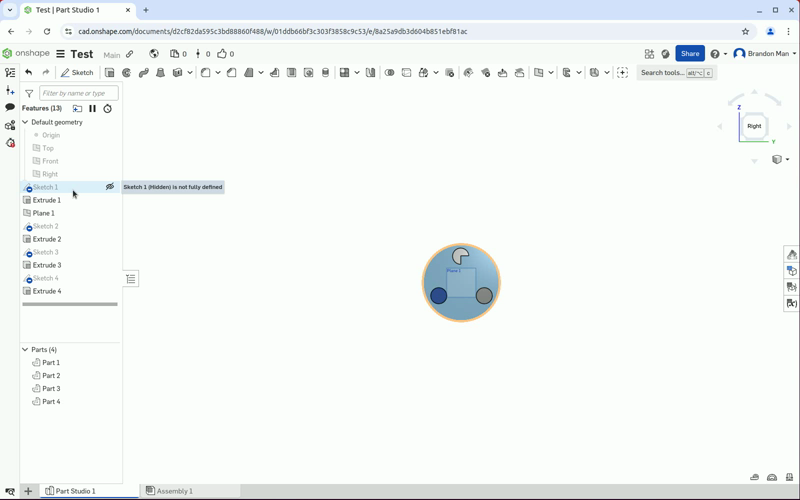
click(73, 189)
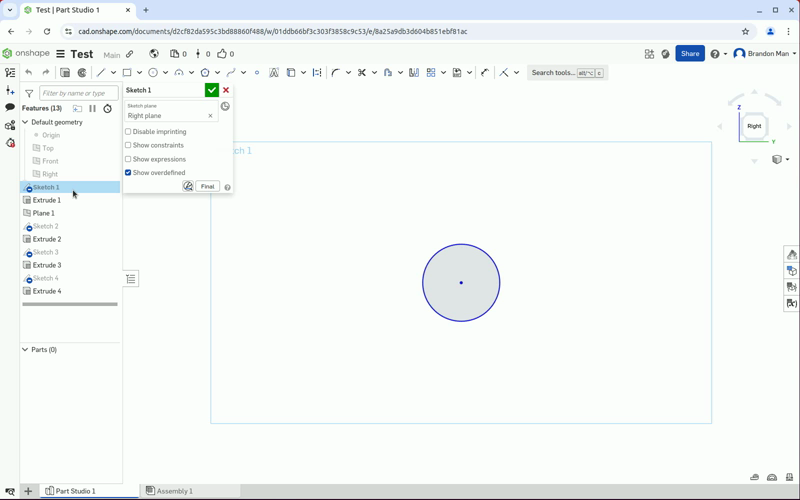
mouse_move(229, 92)
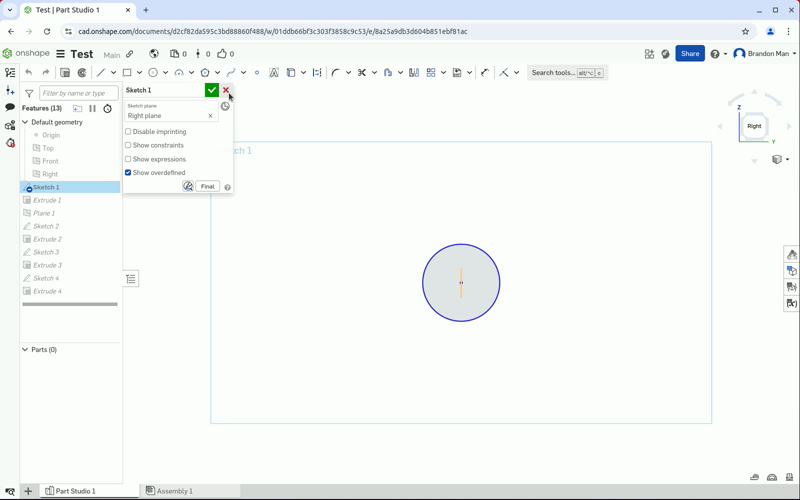
click(229, 92)
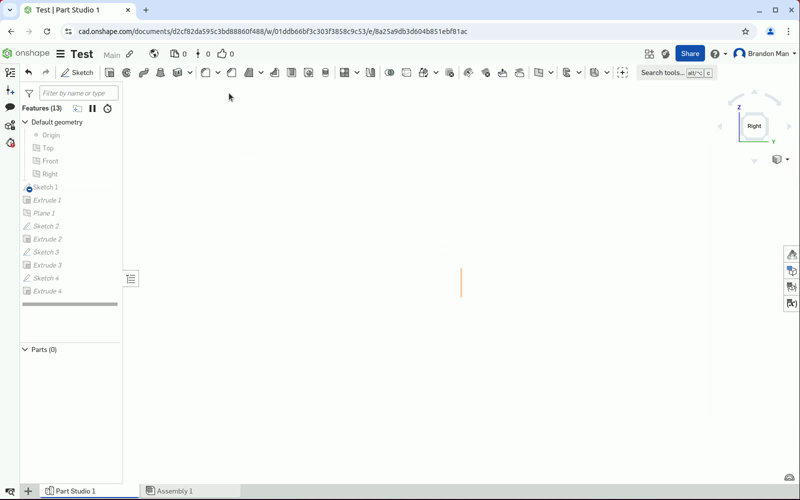
key(shift+s)
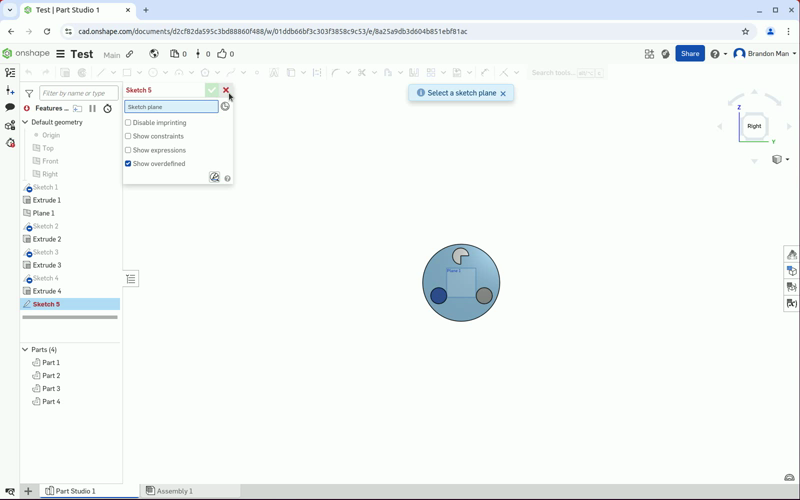
mouse_move(73, 215)
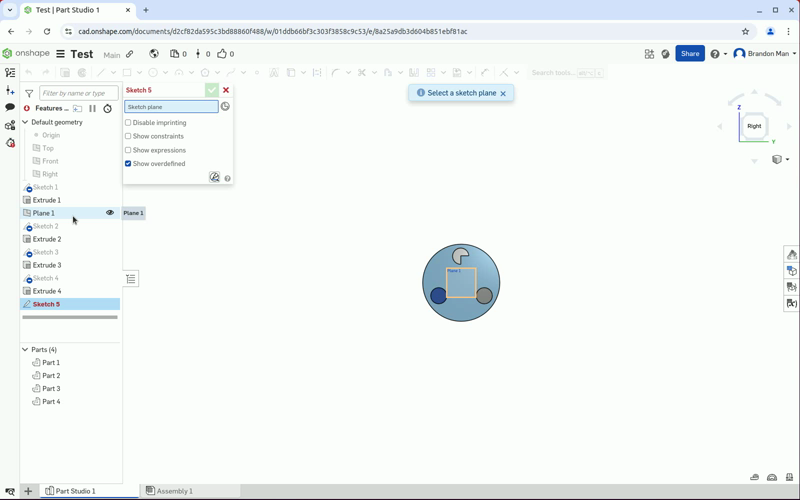
click(73, 215)
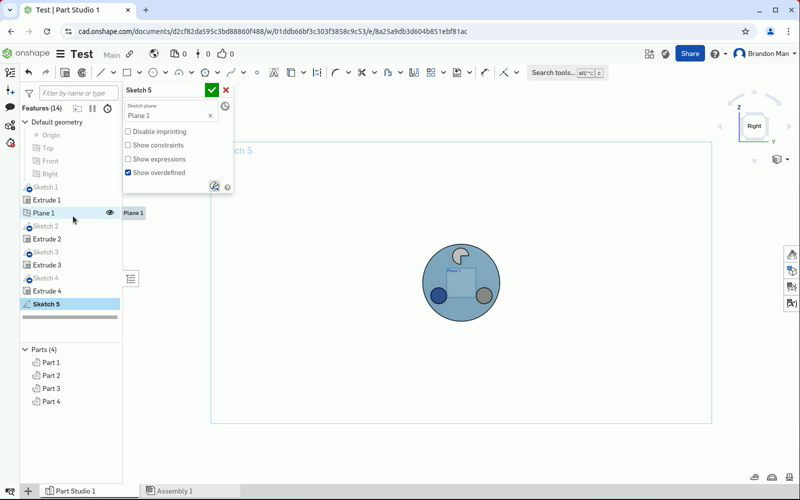
mouse_move(73, 352)
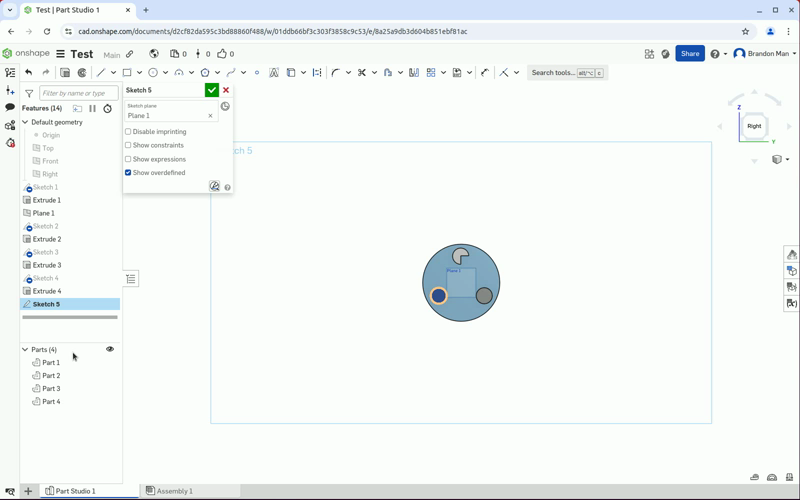
key(y)
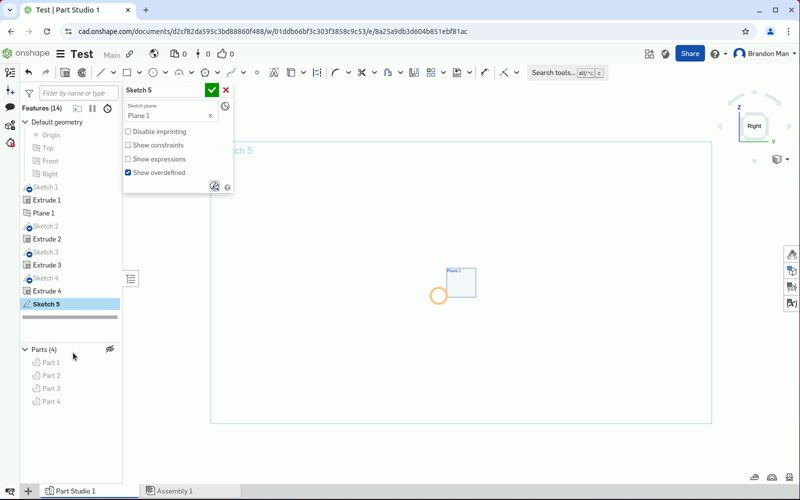
key(a)
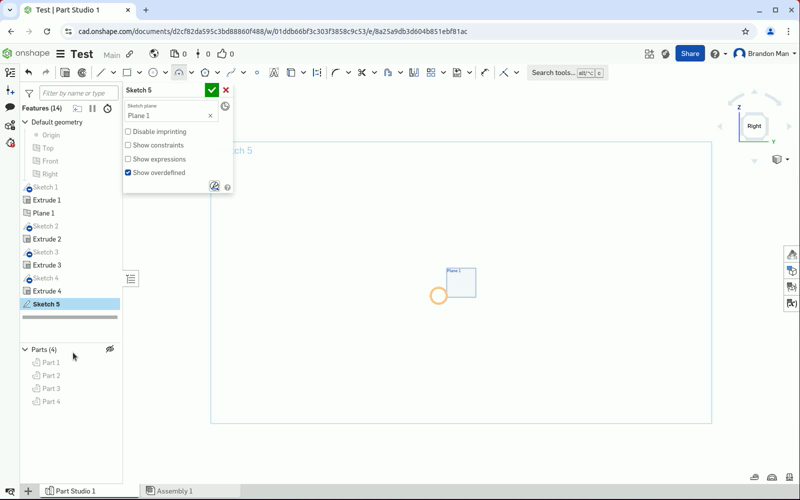
key_down(shift)
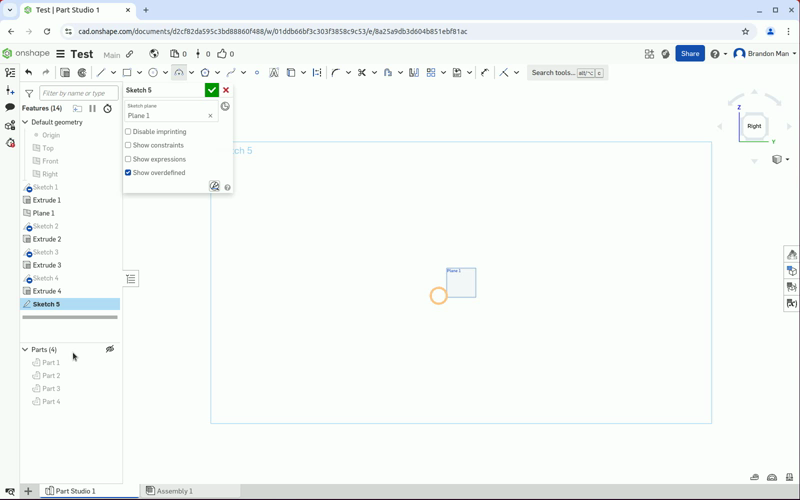
mouse_move(460, 264)
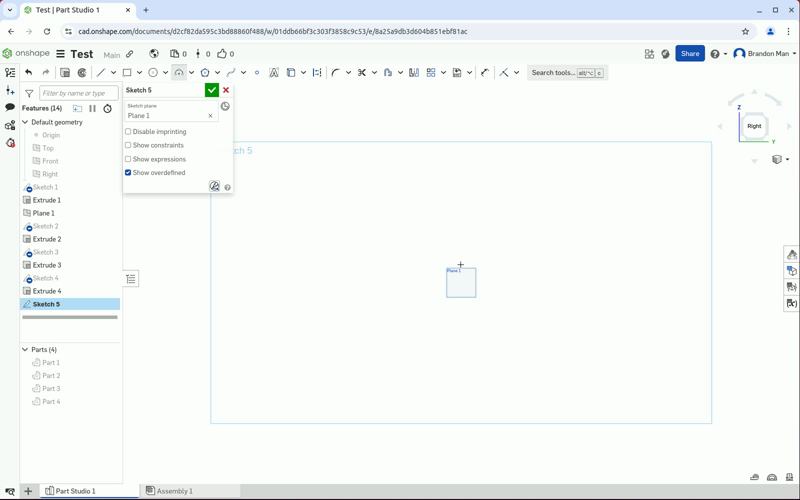
click(460, 264)
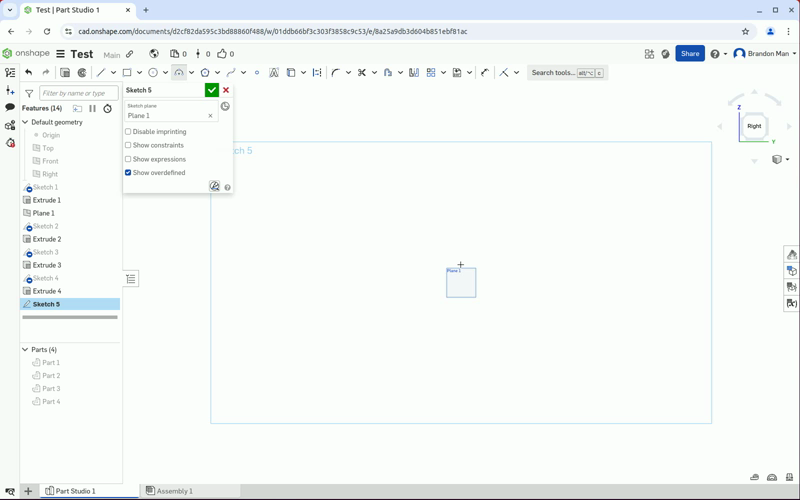
key_up(shift)
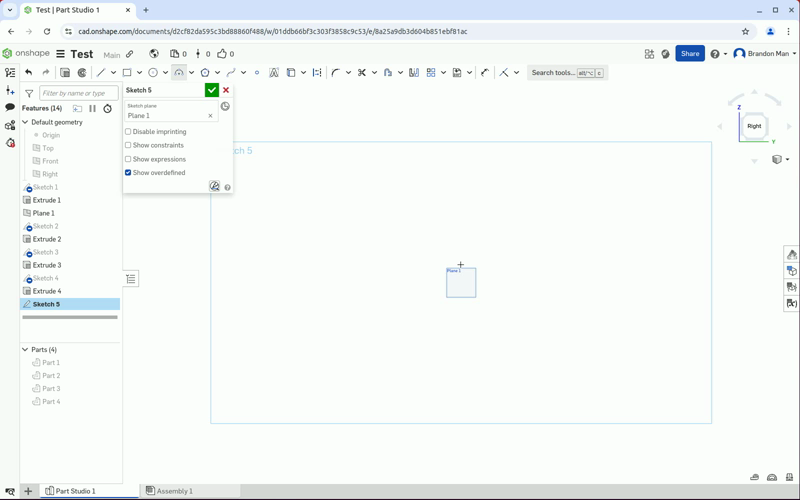
key_down(shift)
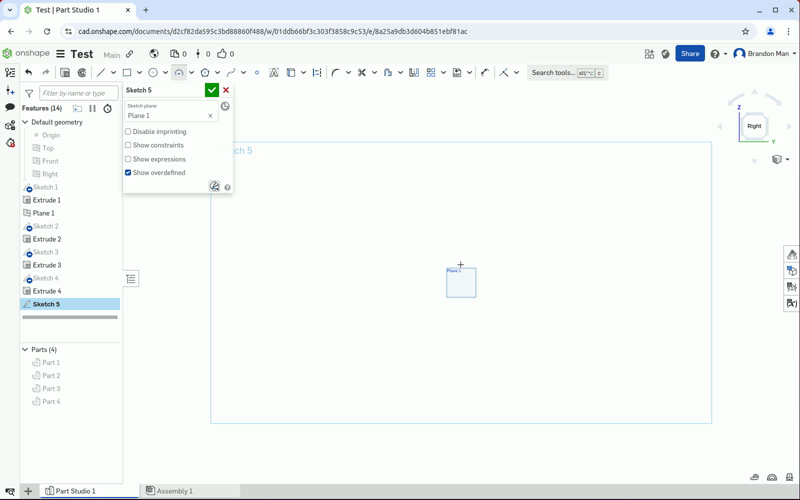
mouse_move(468, 255)
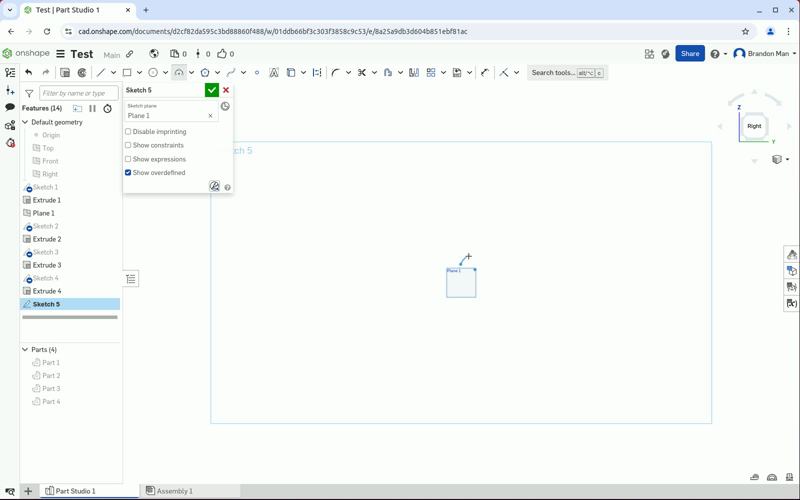
click(468, 255)
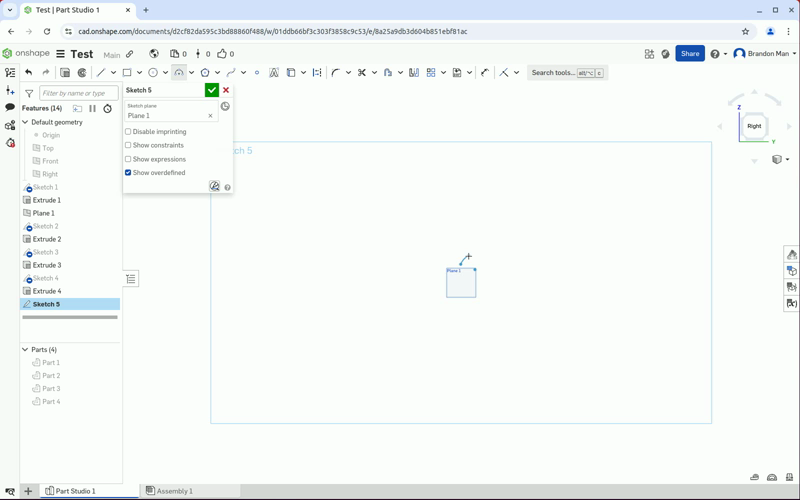
mouse_move(466, 261)
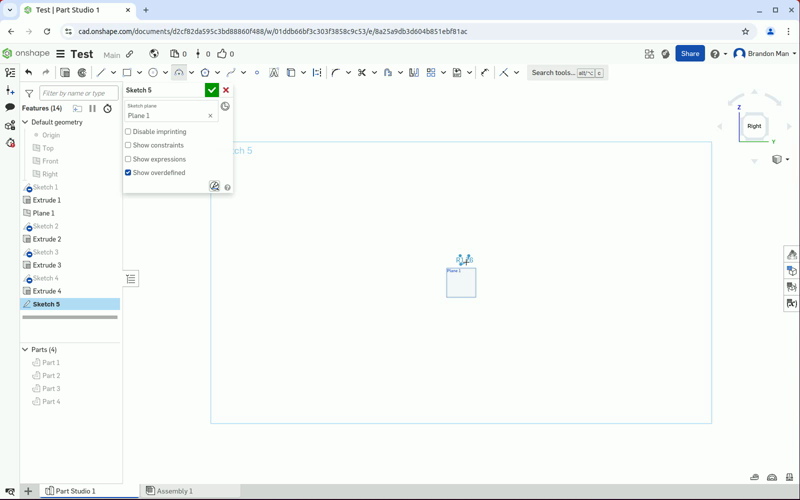
click(466, 261)
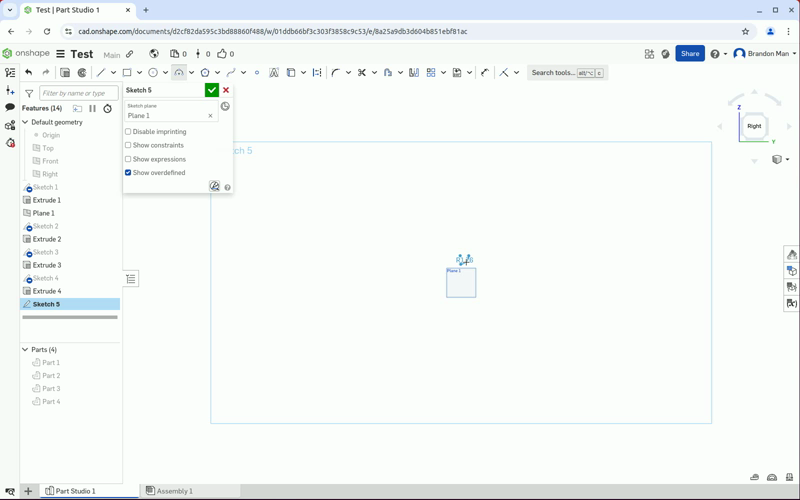
key_up(shift)
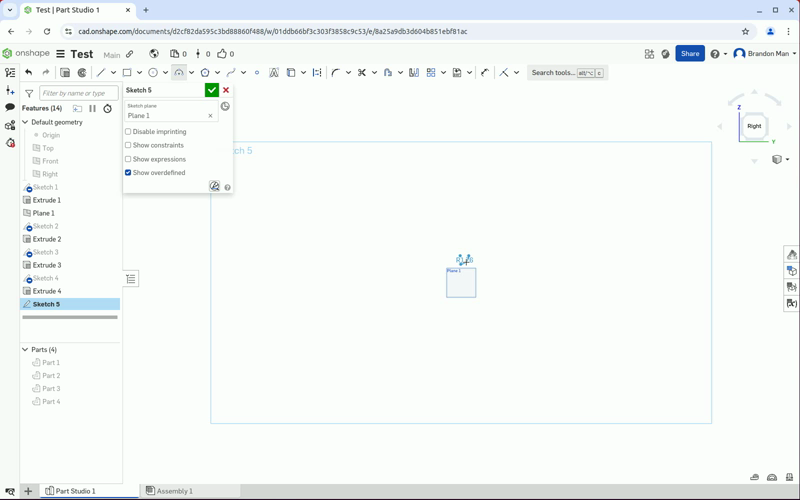
key(esc)
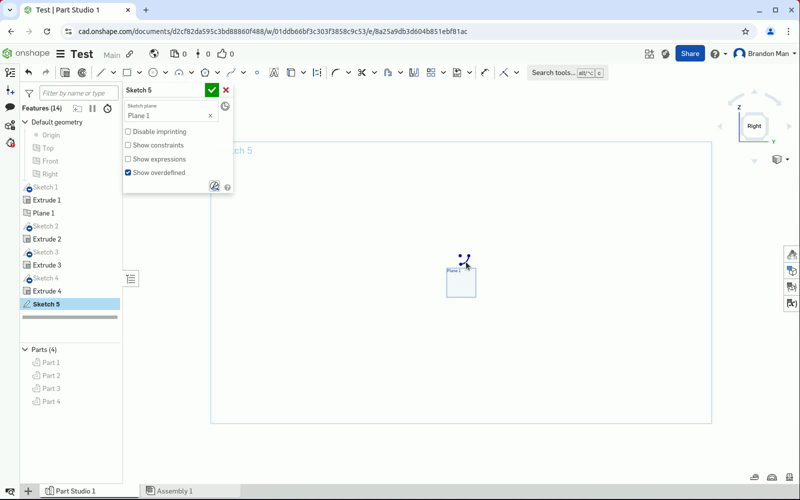
key(l)
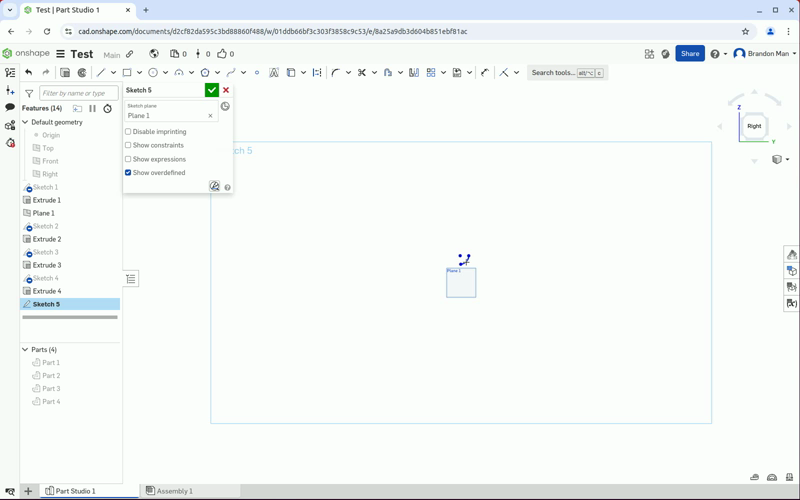
mouse_move(468, 255)
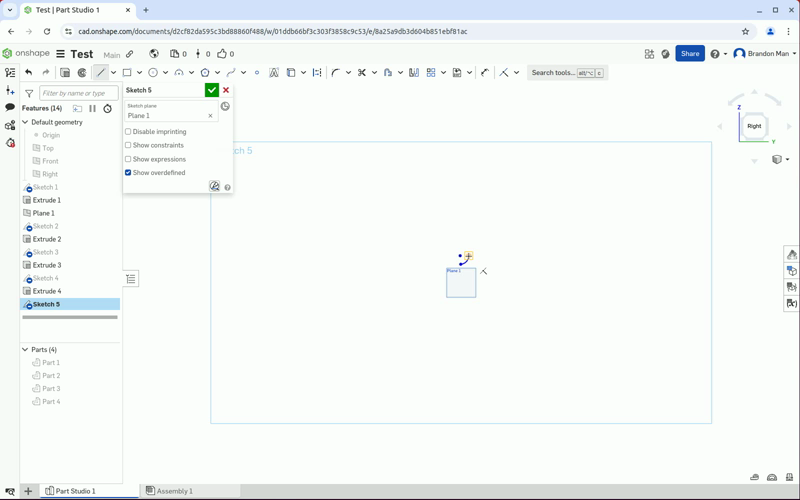
click(468, 255)
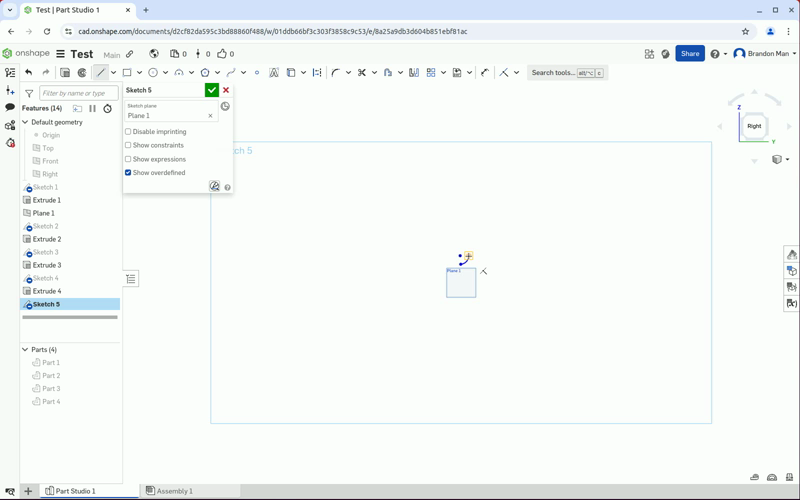
key_down(shift)
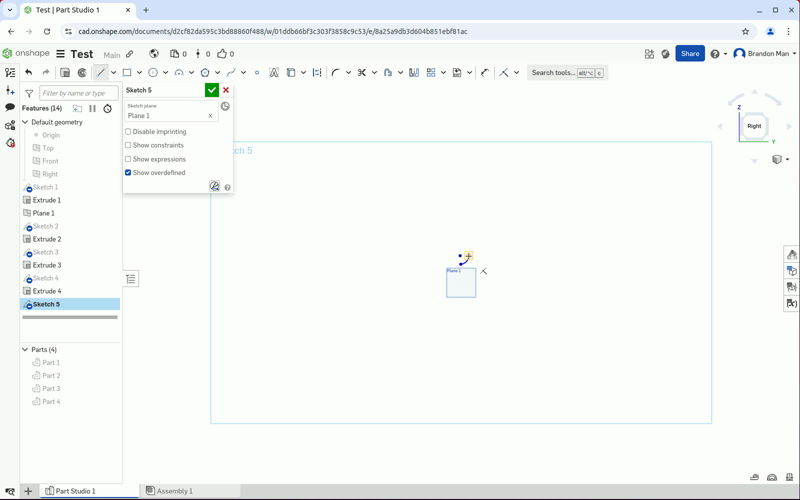
mouse_move(498, 255)
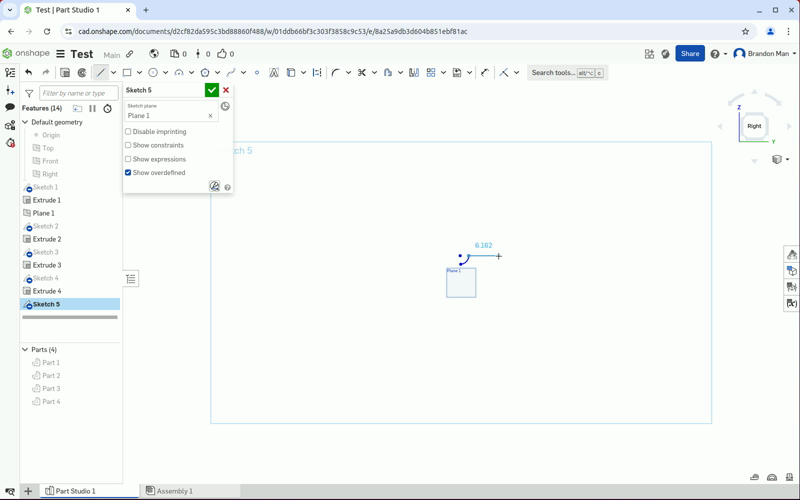
mouse_move(460, 255)
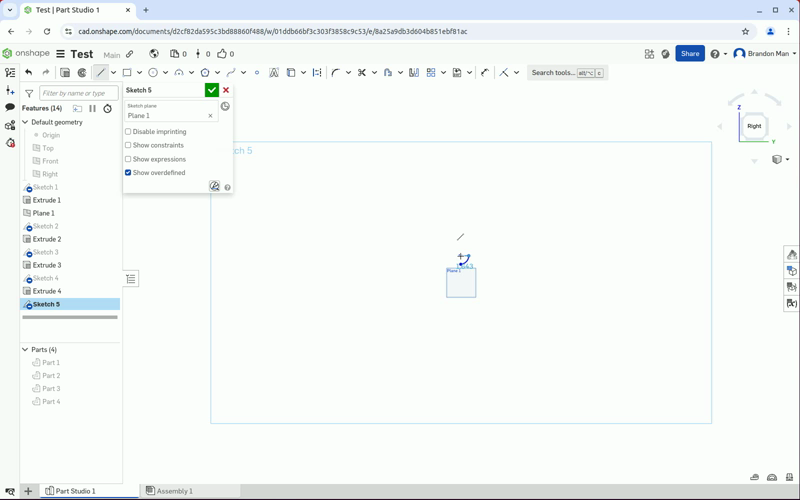
click(460, 255)
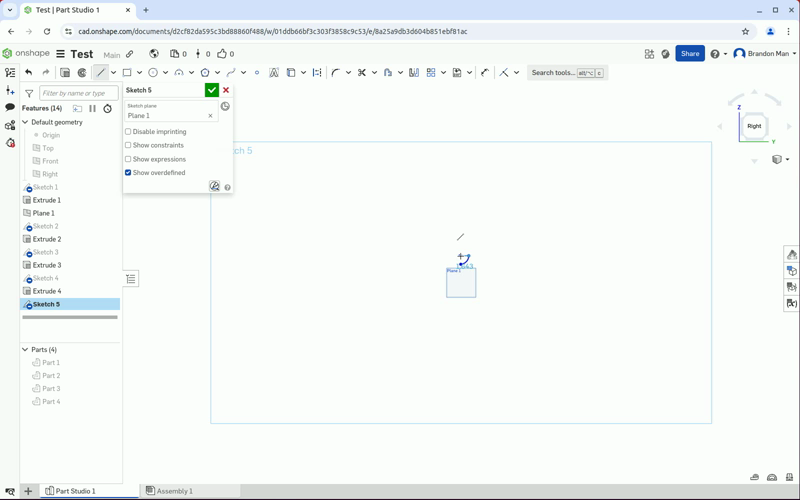
key_up(shift)
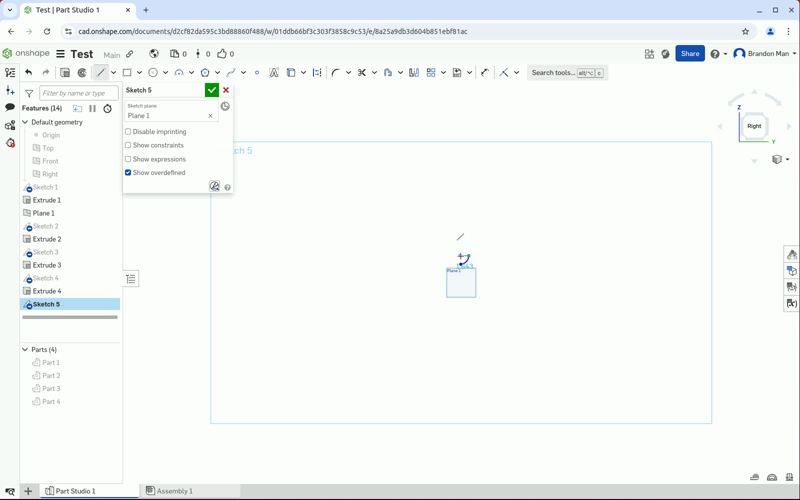
mouse_move(490, 255)
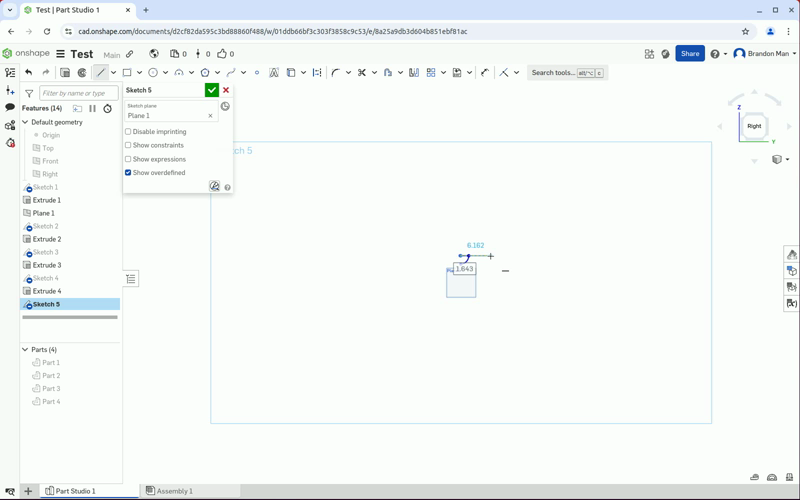
key_down(shift)
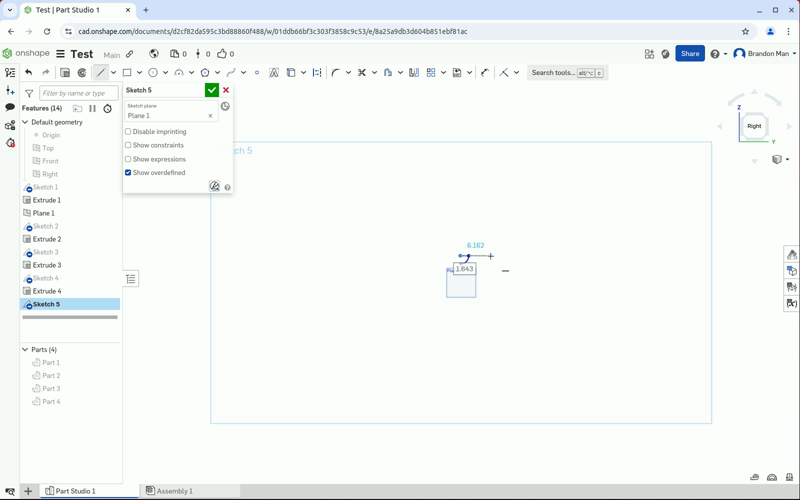
mouse_move(460, 264)
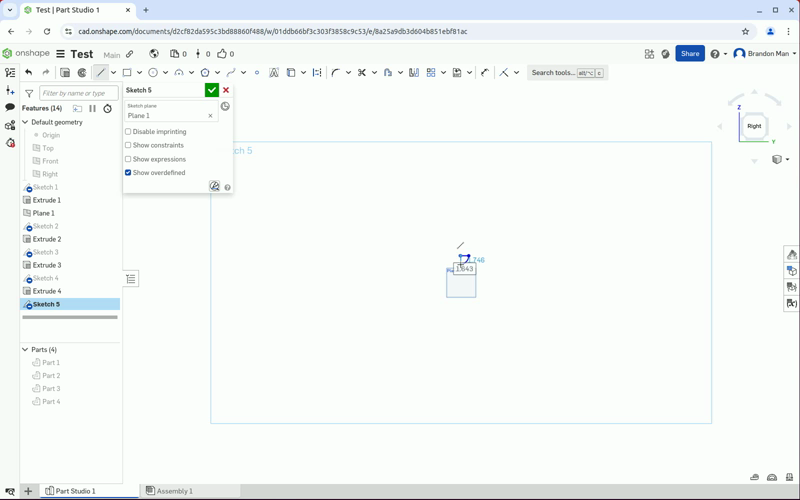
key_up(shift)
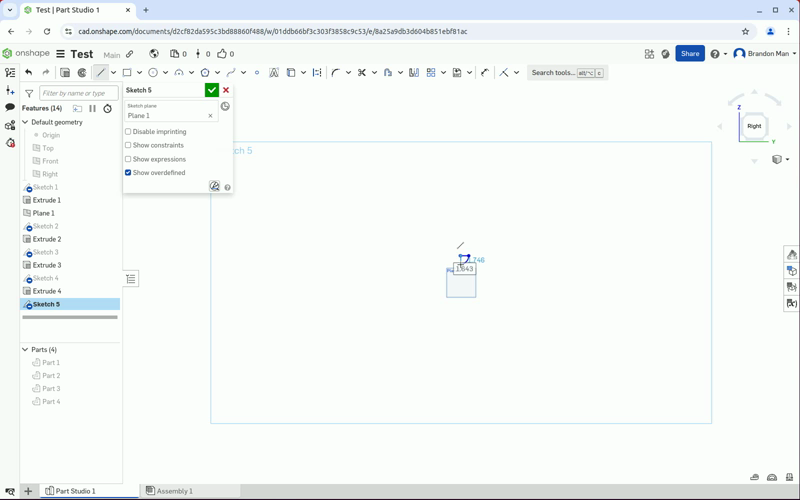
click(460, 264)
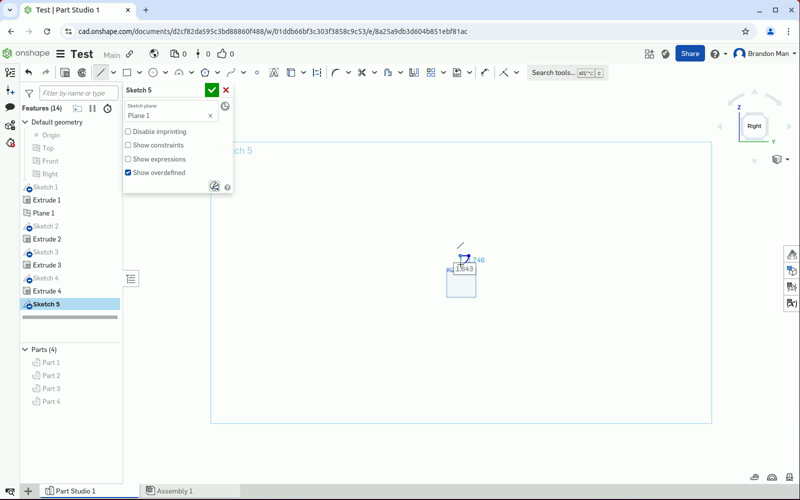
key(esc)
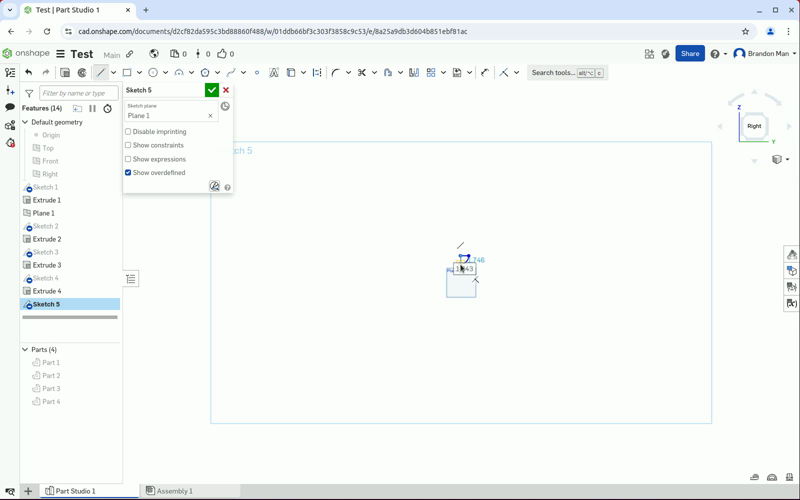
mouse_move(463, 259)
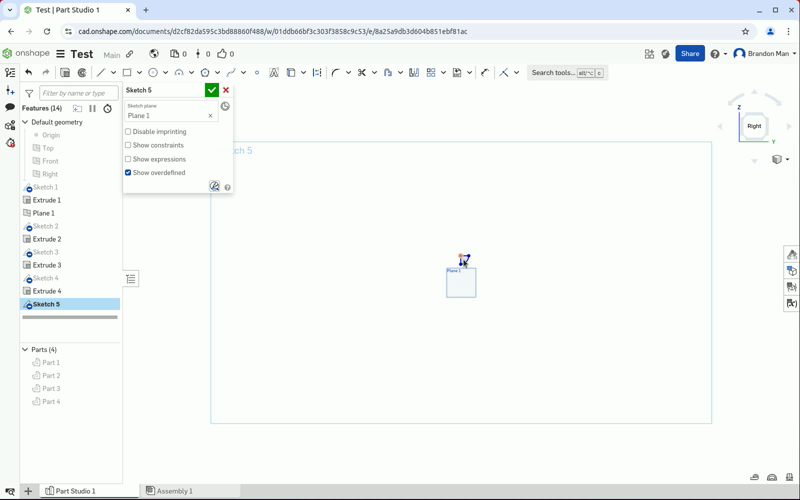
scroll(6)
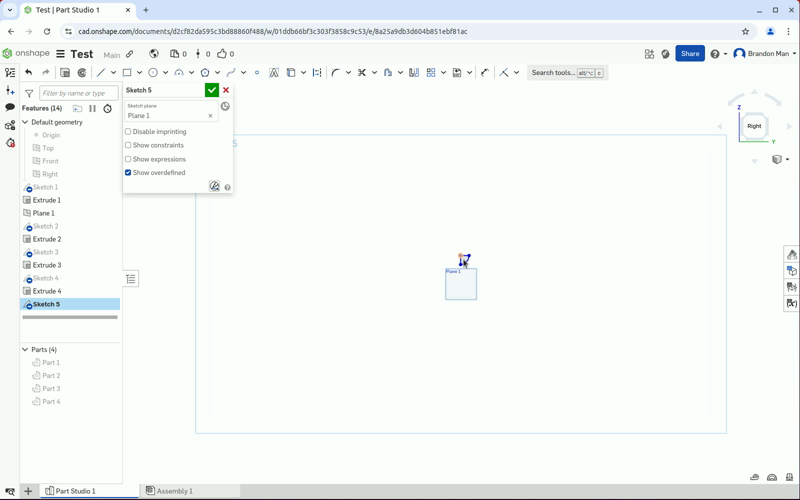
scroll(6)
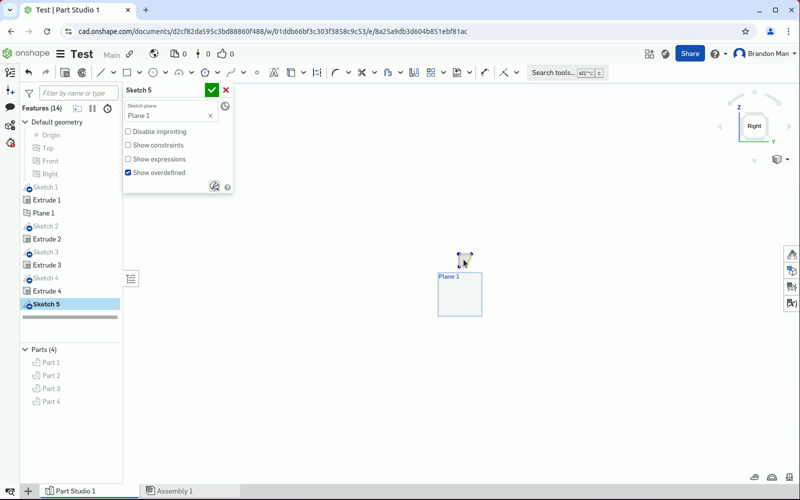
scroll(6)
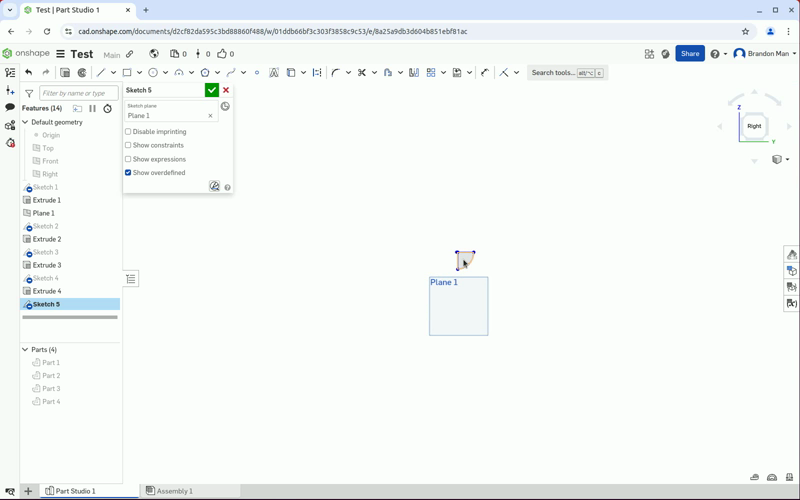
scroll(6)
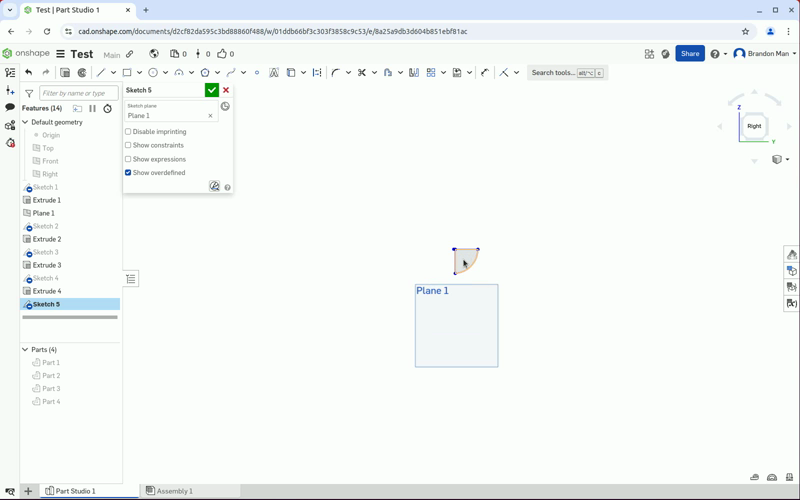
scroll(6)
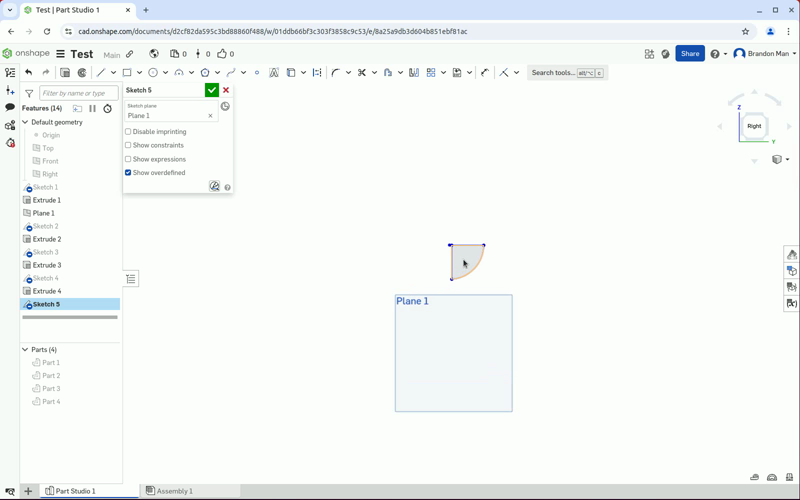
scroll(6)
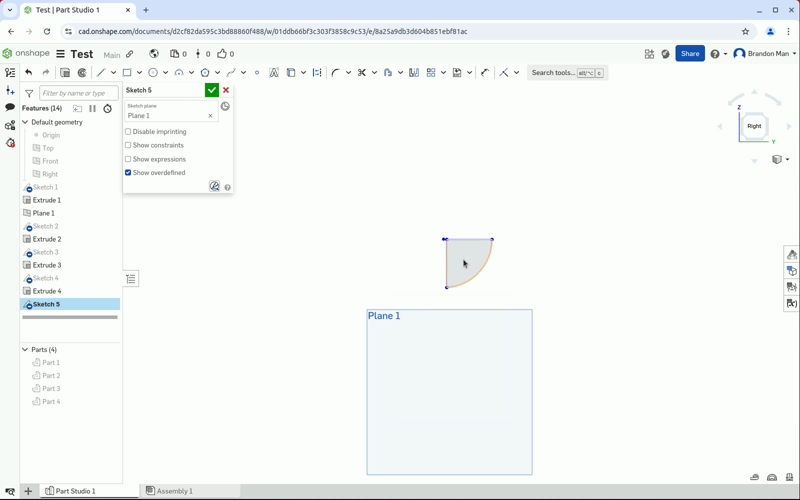
scroll(6)
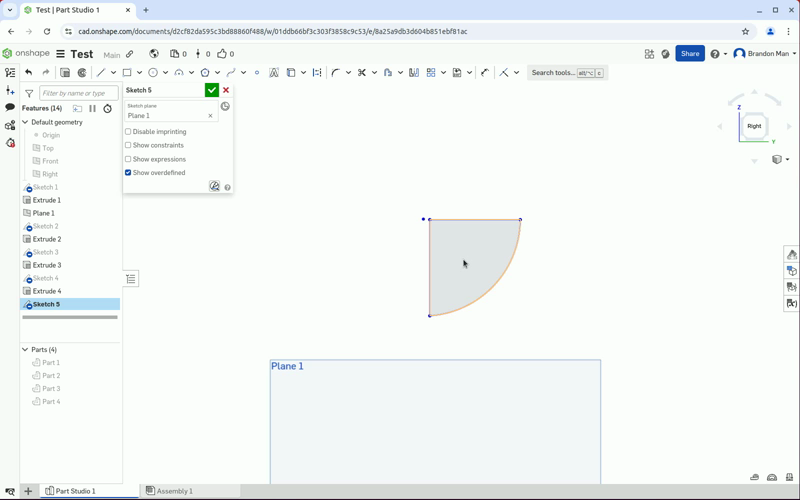
click(463, 259)
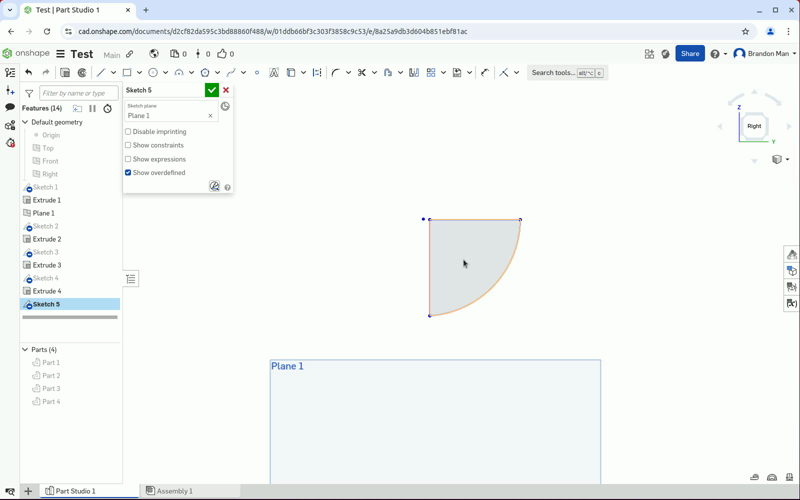
scroll(-6)
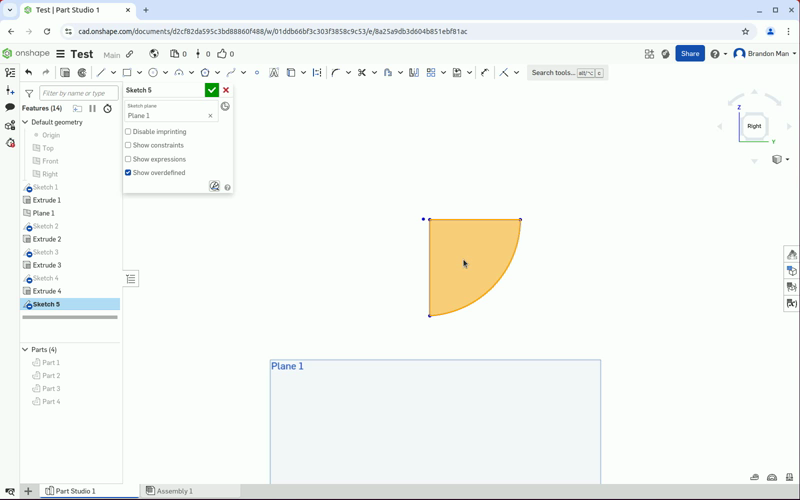
scroll(-6)
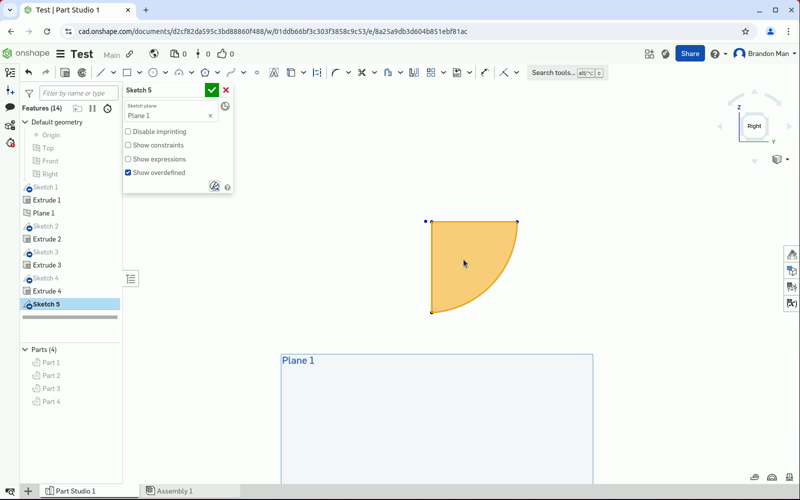
scroll(-6)
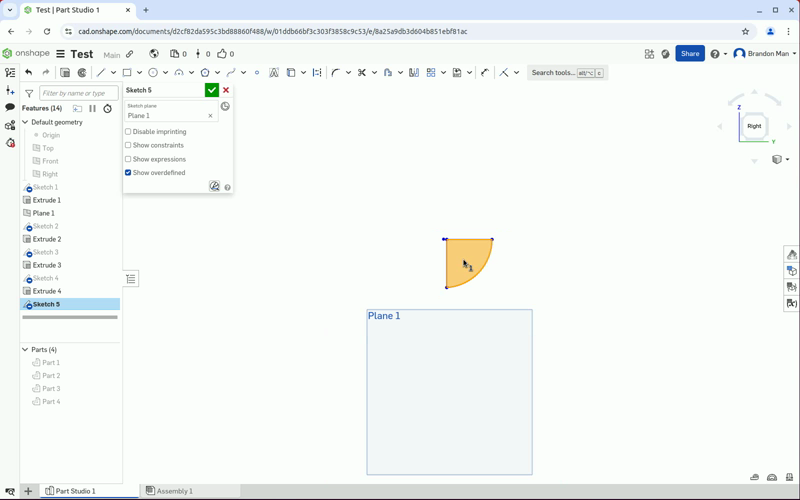
scroll(-6)
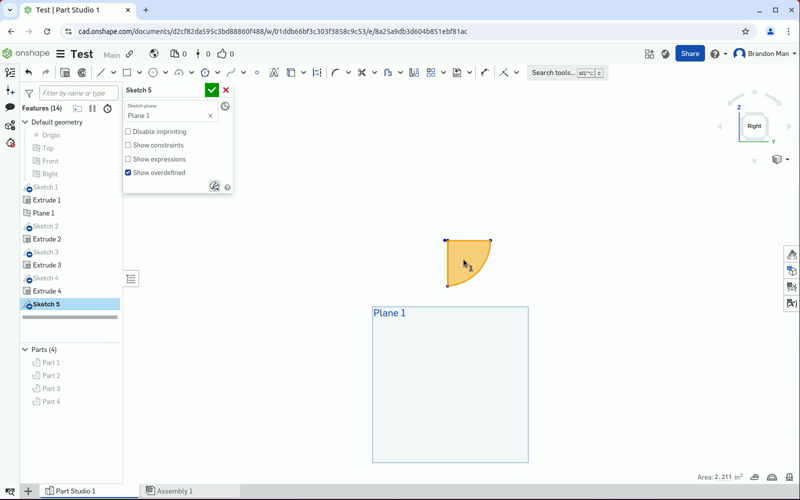
scroll(-6)
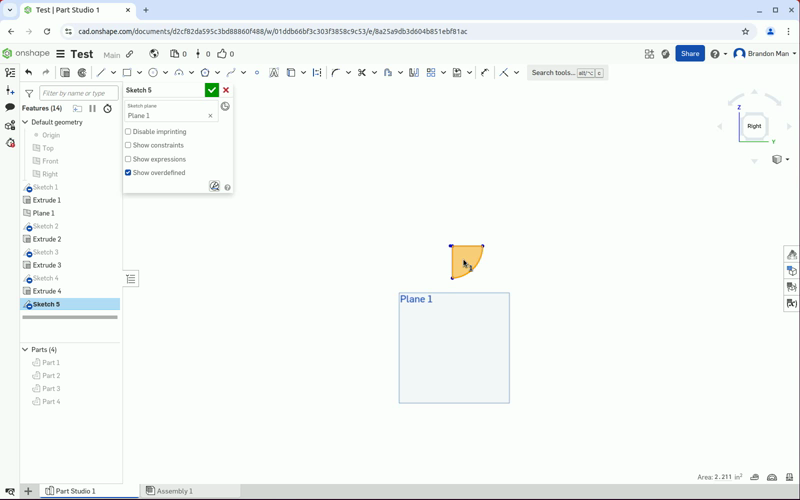
scroll(-6)
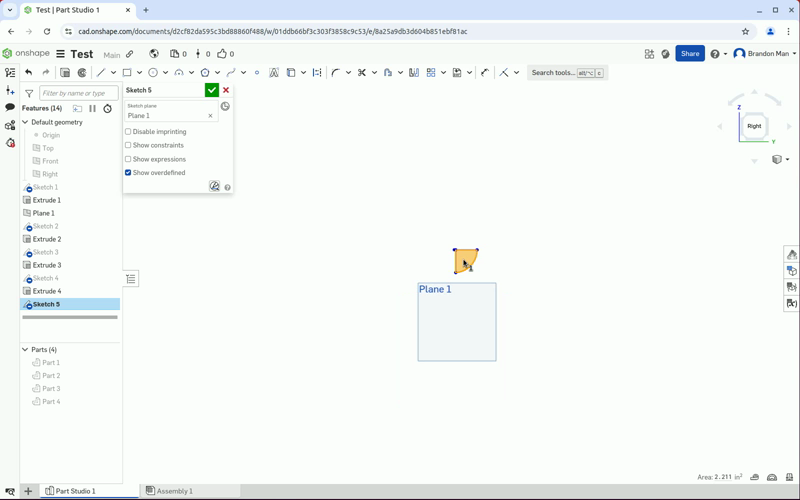
scroll(-6)
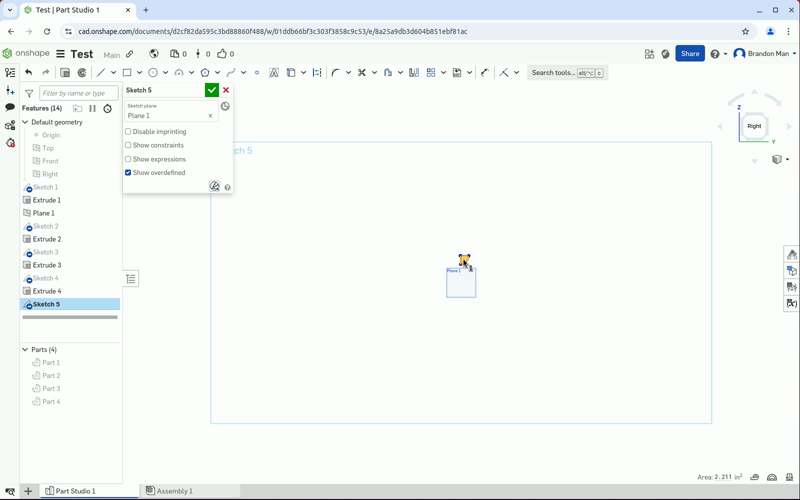
mouse_move(73, 352)
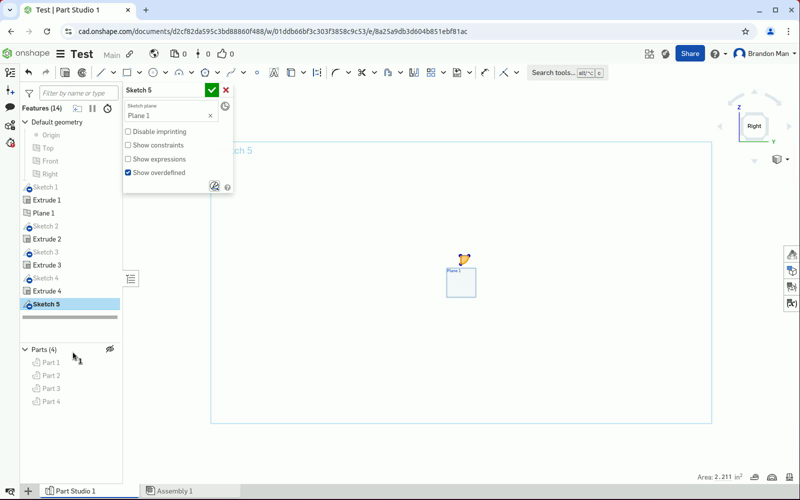
key(shift+y)
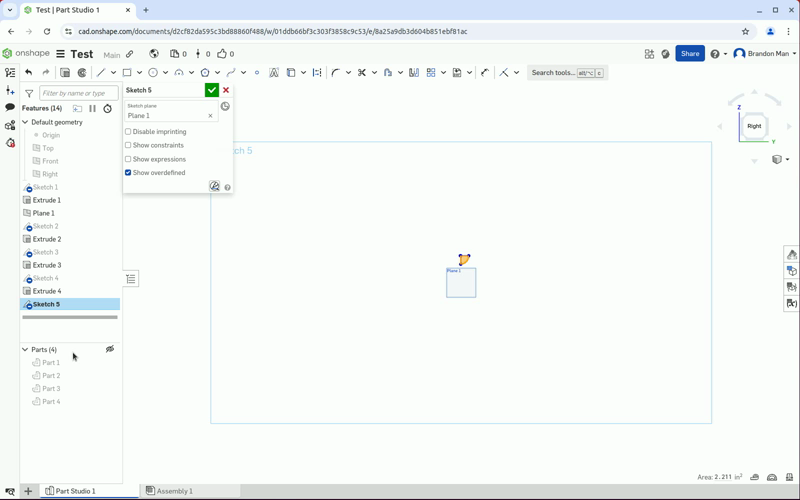
key(shift+e)
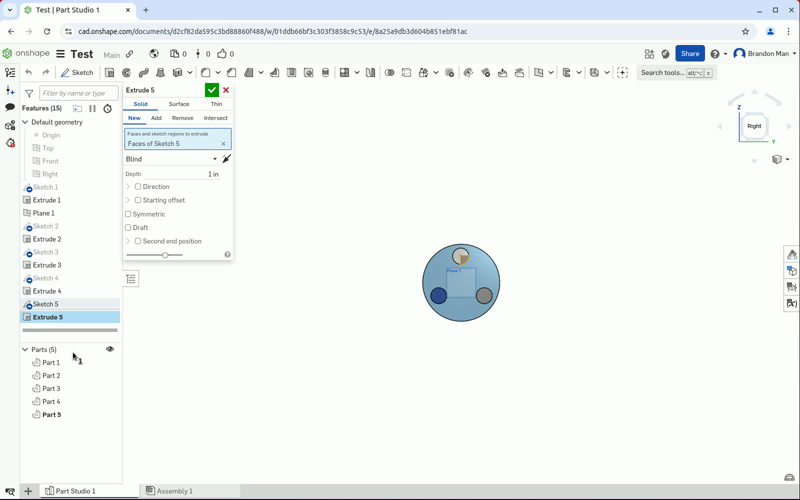
mouse_move(143, 106)
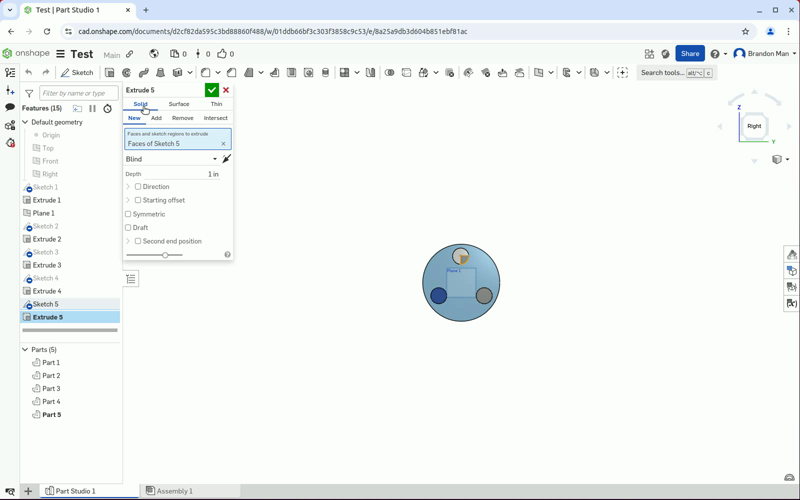
click(143, 106)
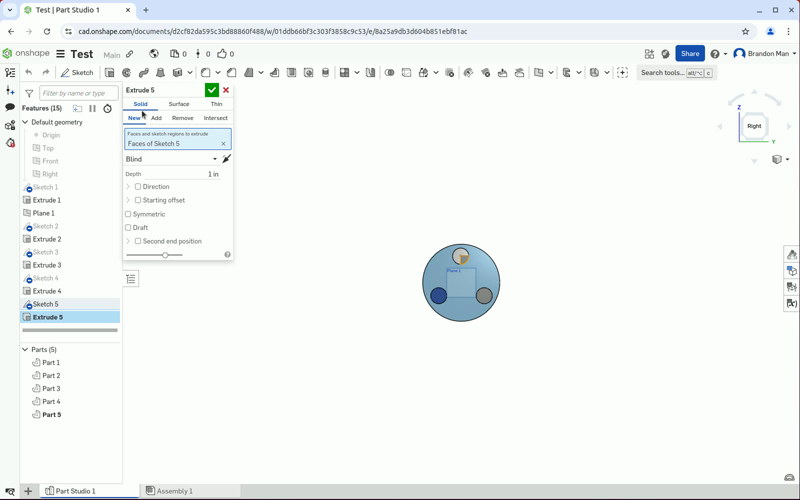
mouse_move(137, 120)
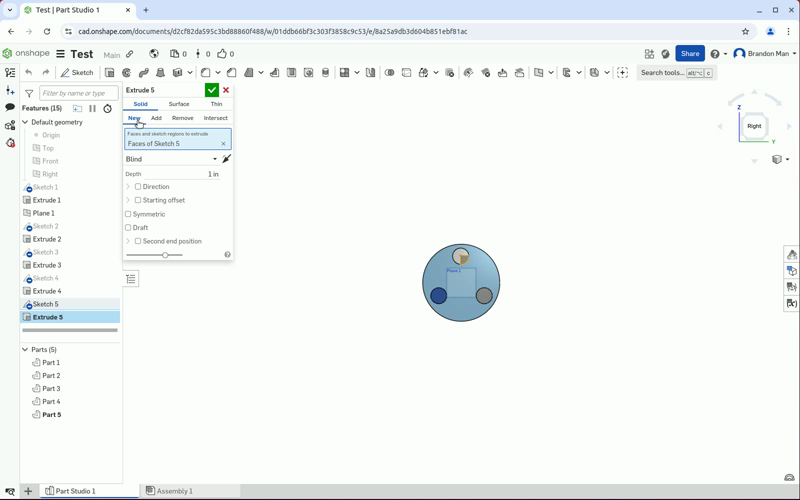
click(137, 120)
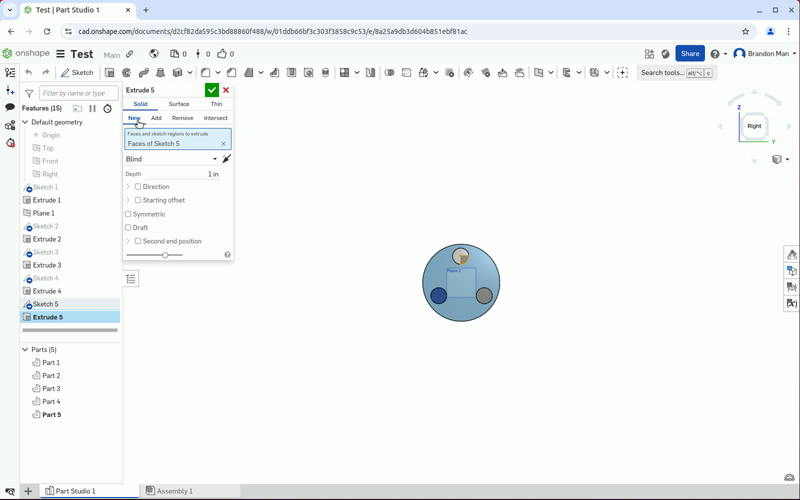
key(tab, 4)
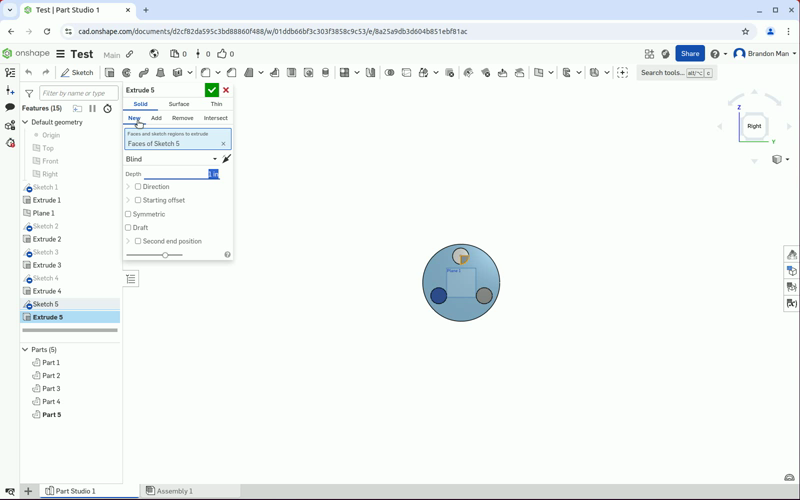
text(11.554)
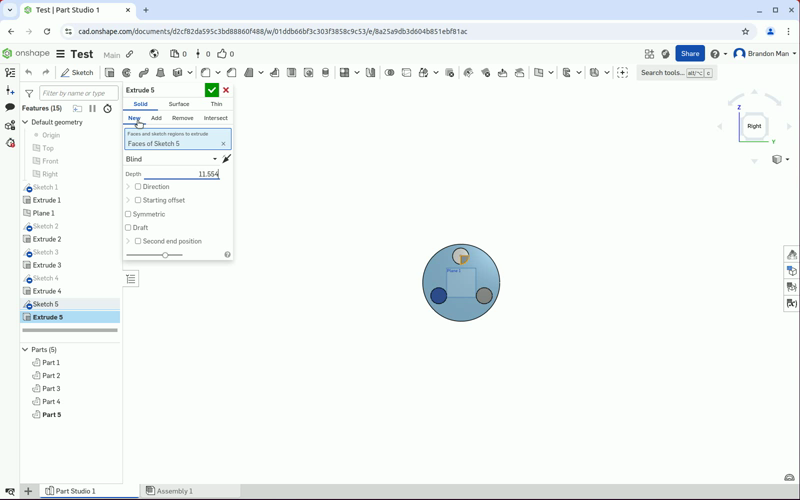
key(enter)
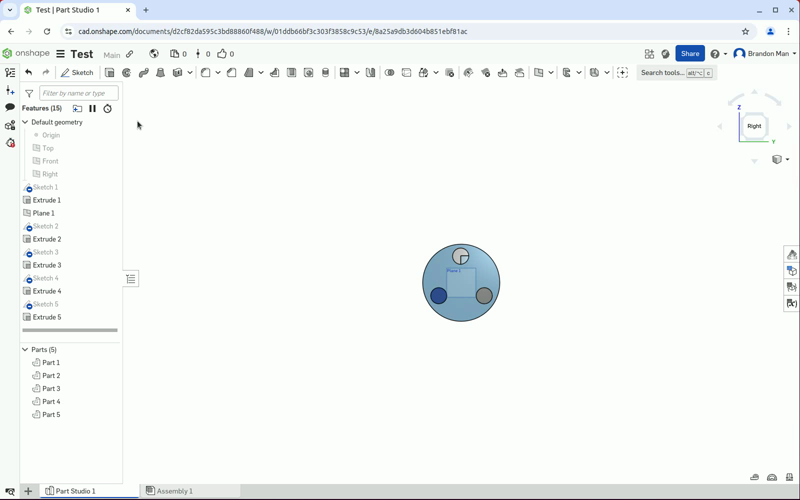
key(shift+h)
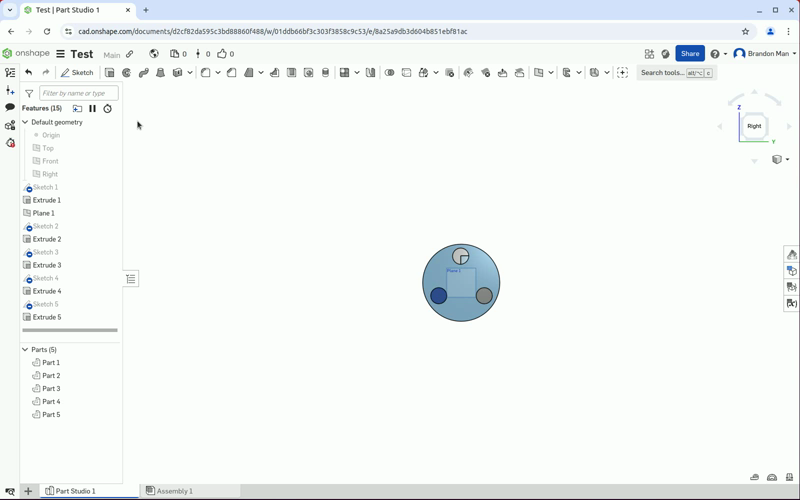
key(shift+h)
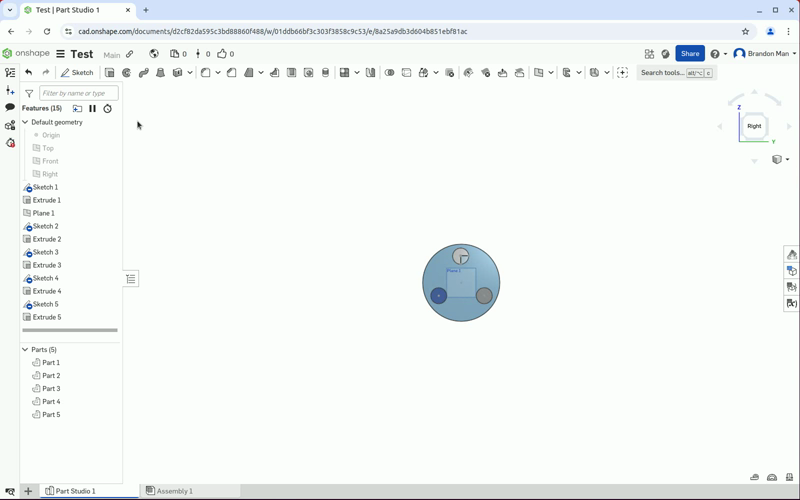
key(shift+7)
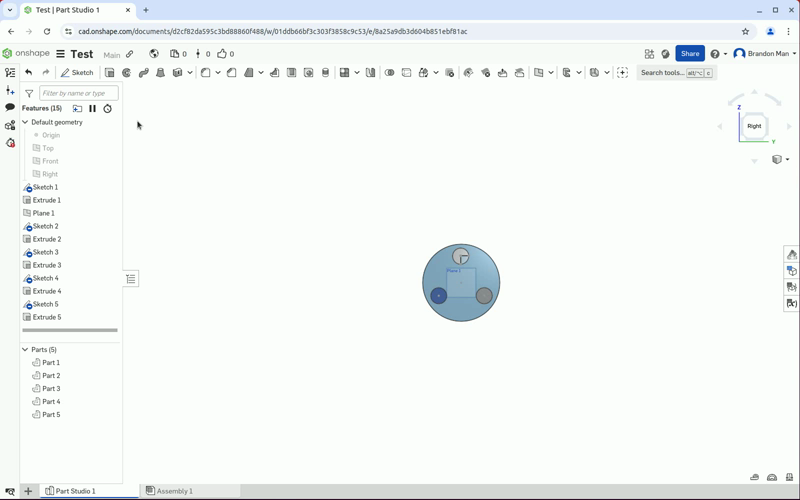
key(right, 2)
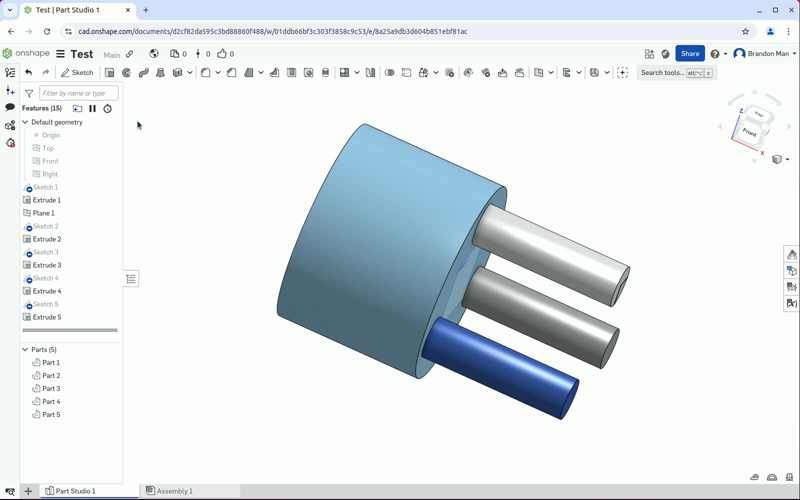
key(down, 2)
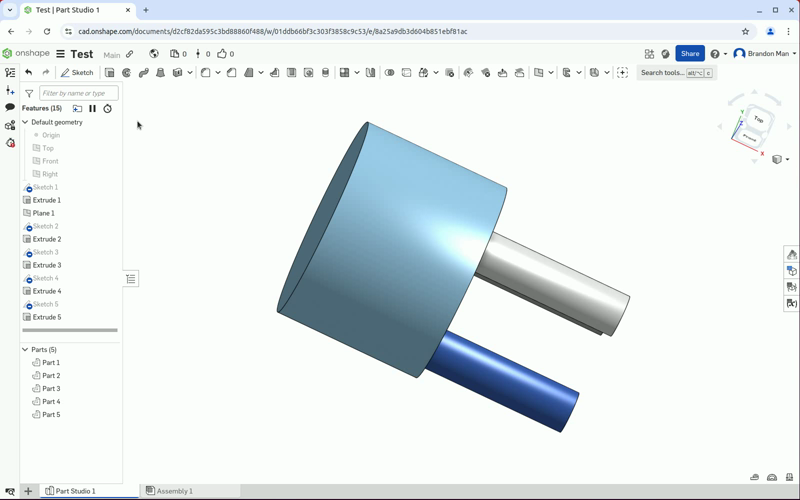
key(up, 2)
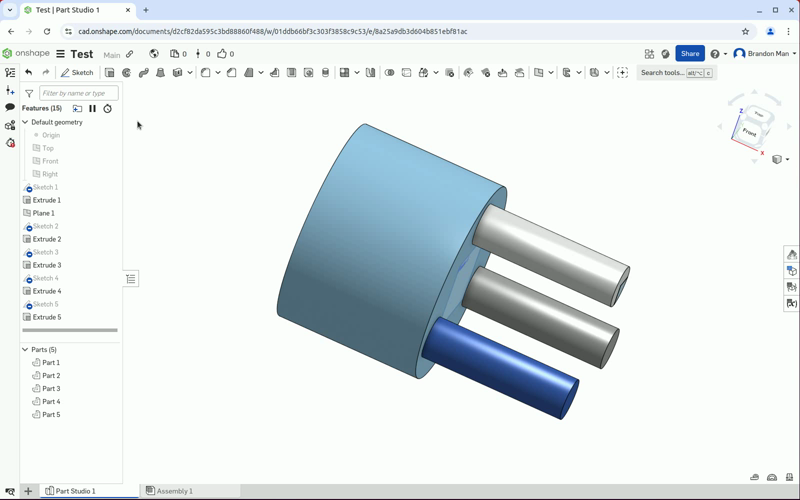
key(left, 2)
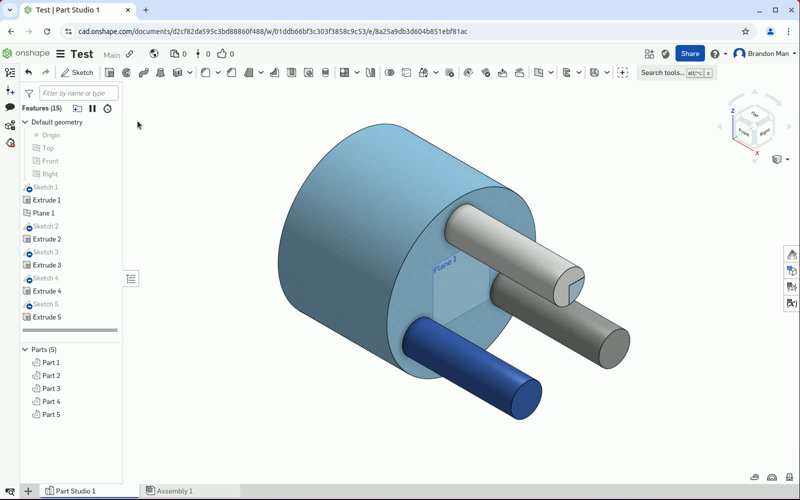
mouse_move(73, 189)
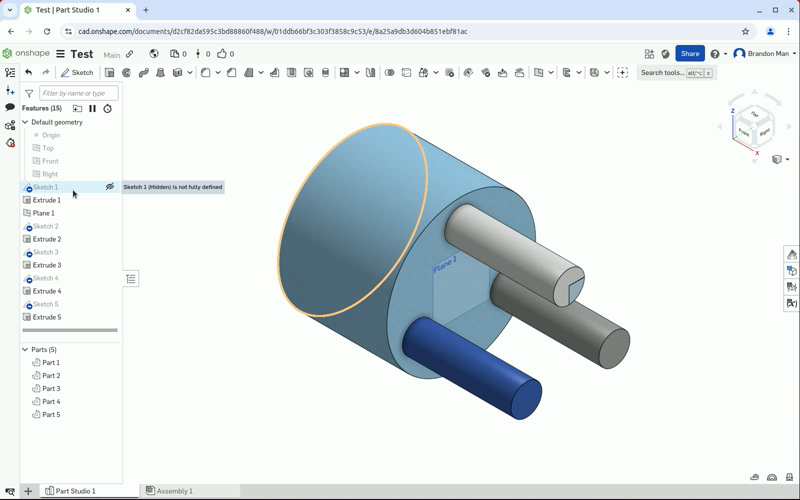
click(73, 189)